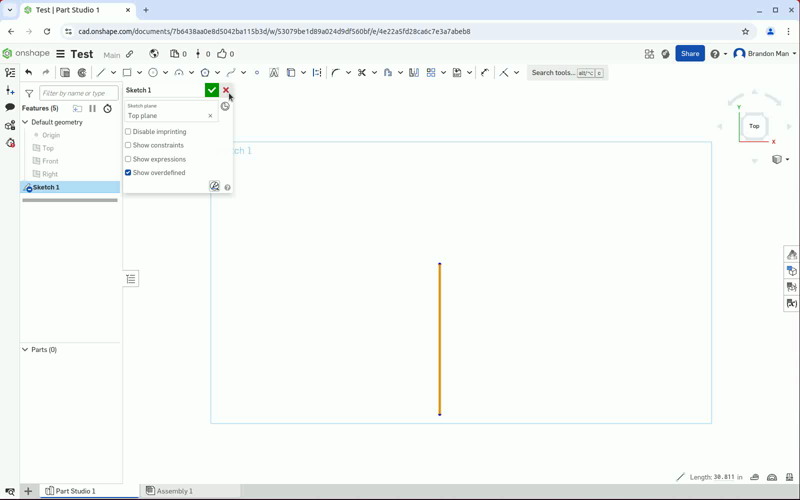
key(shift+h)
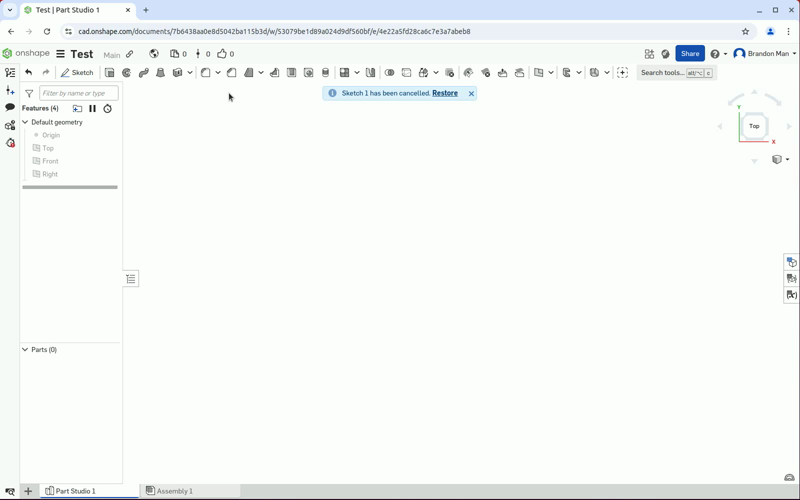
mouse_move(73, 352)
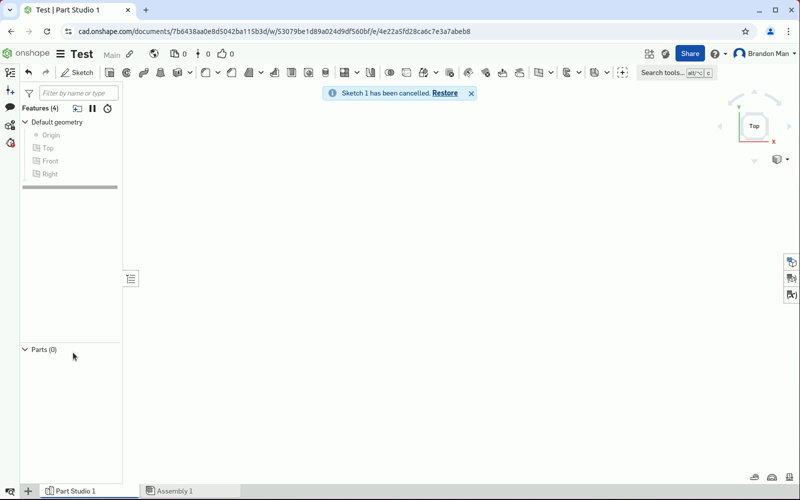
key(y)
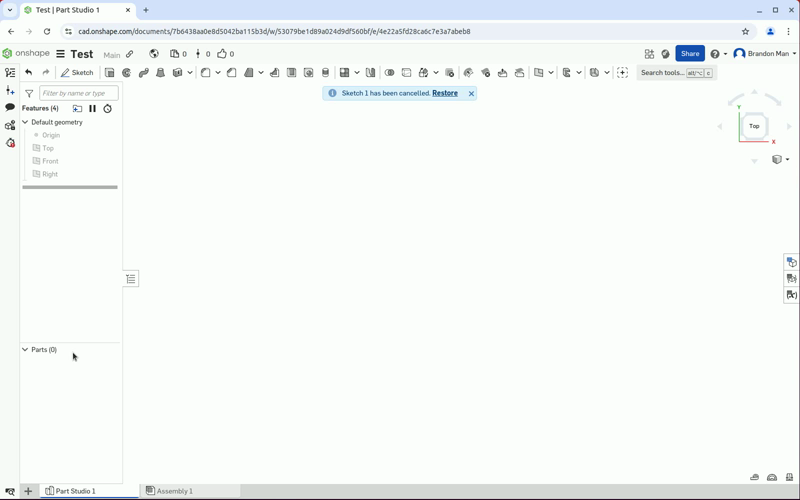
key(shift+p)
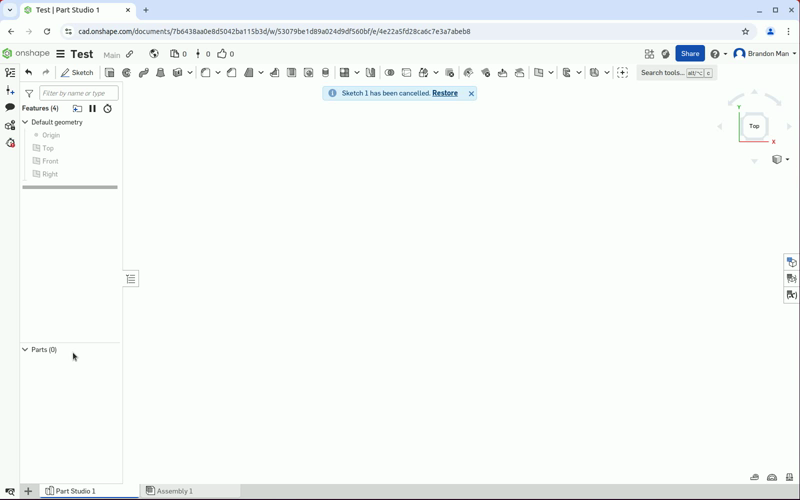
key(space)
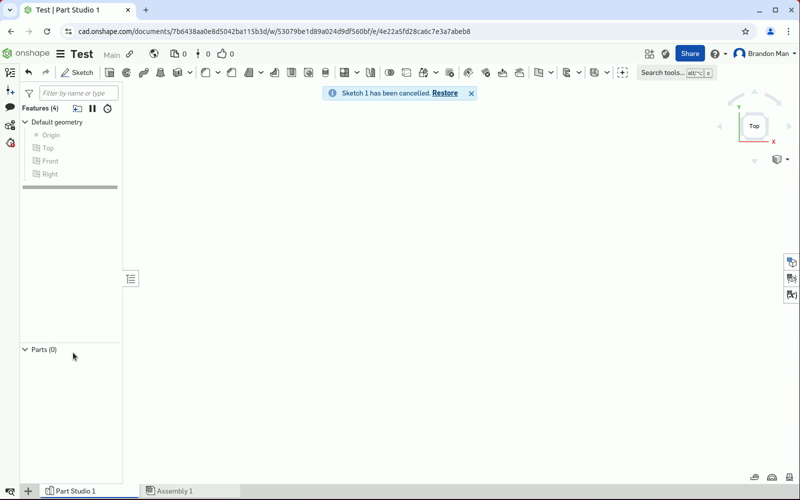
key_down(shift)
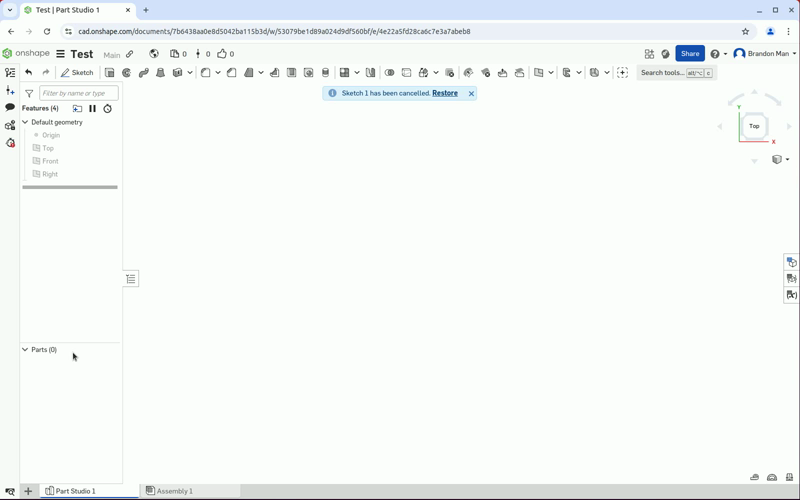
key(up)
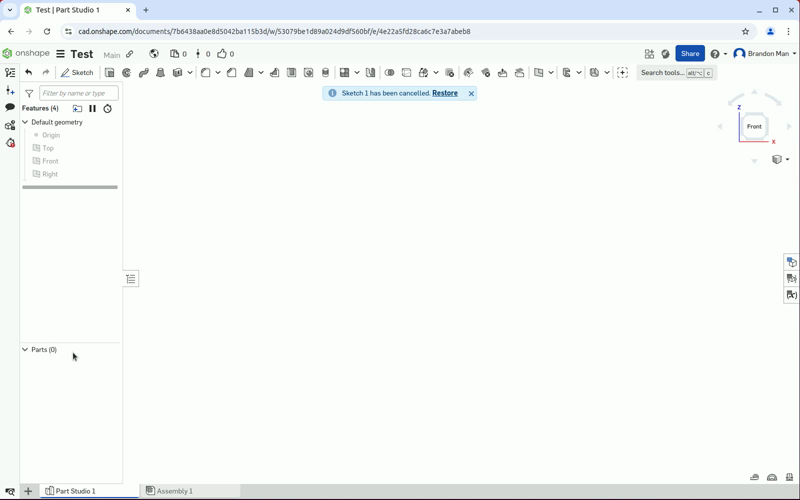
key_up(shift)
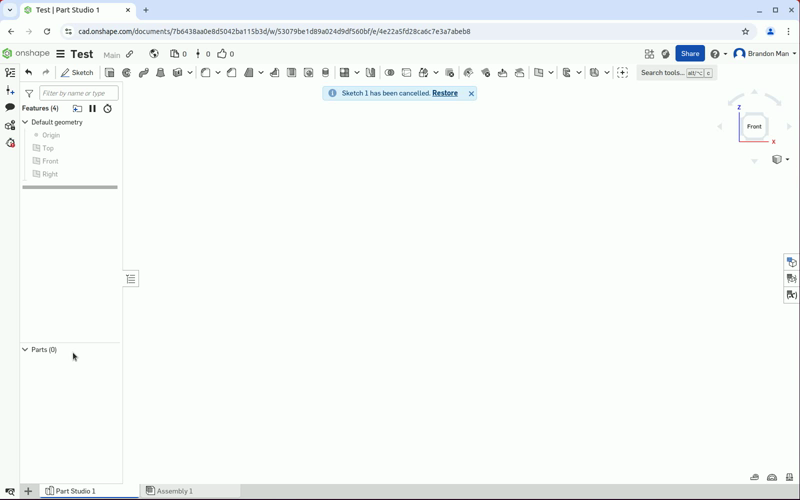
mouse_move(73, 352)
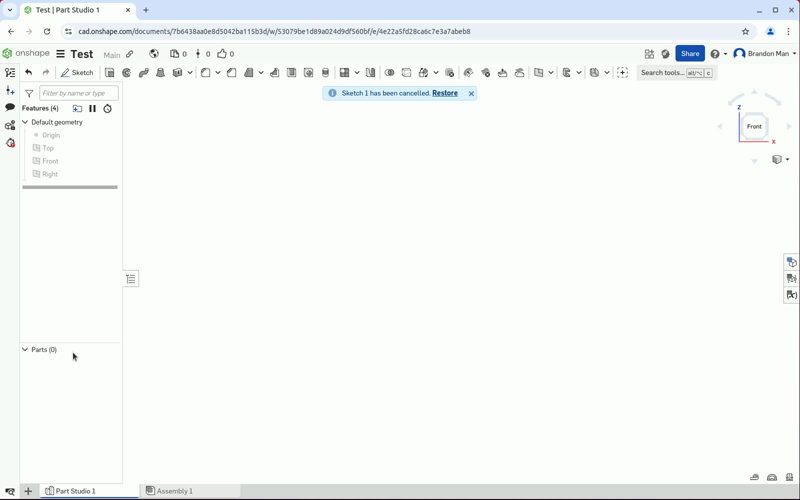
key(shift+y)
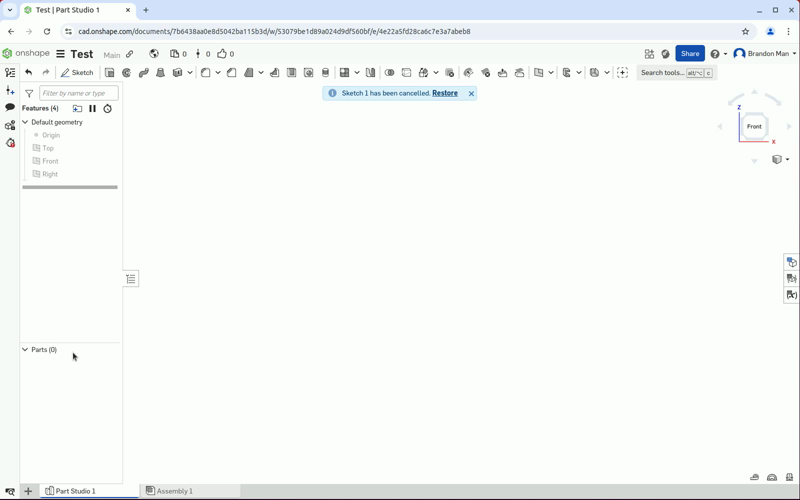
key(shift+s)
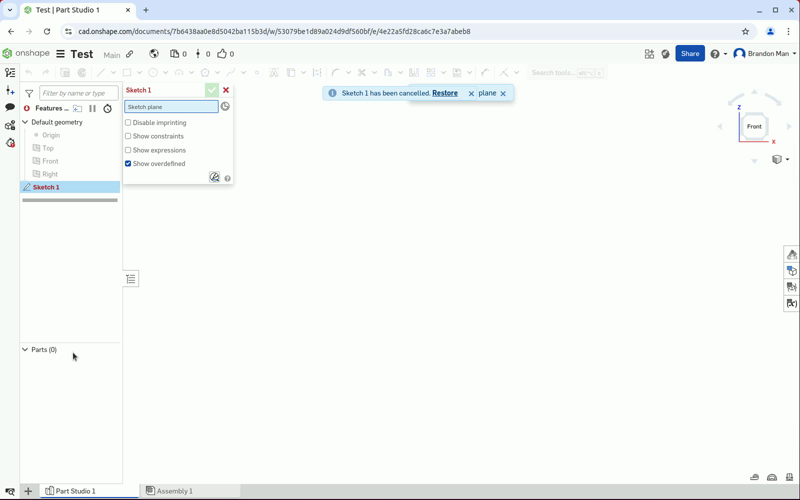
mouse_move(73, 163)
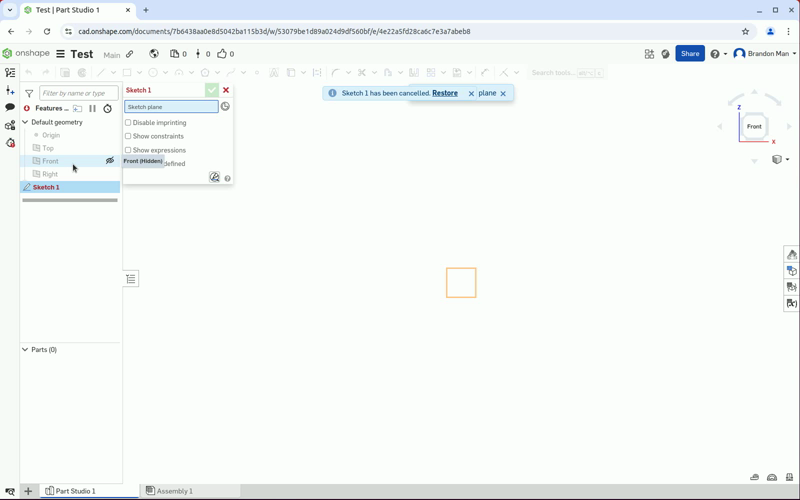
click(73, 163)
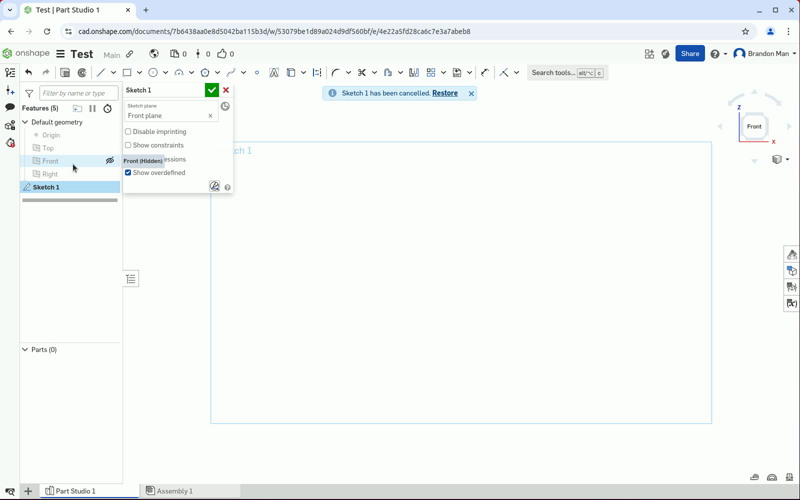
mouse_move(73, 352)
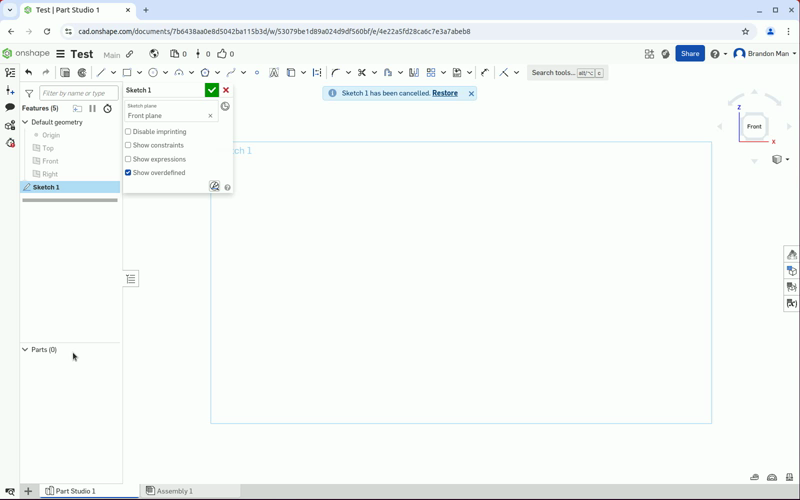
key(y)
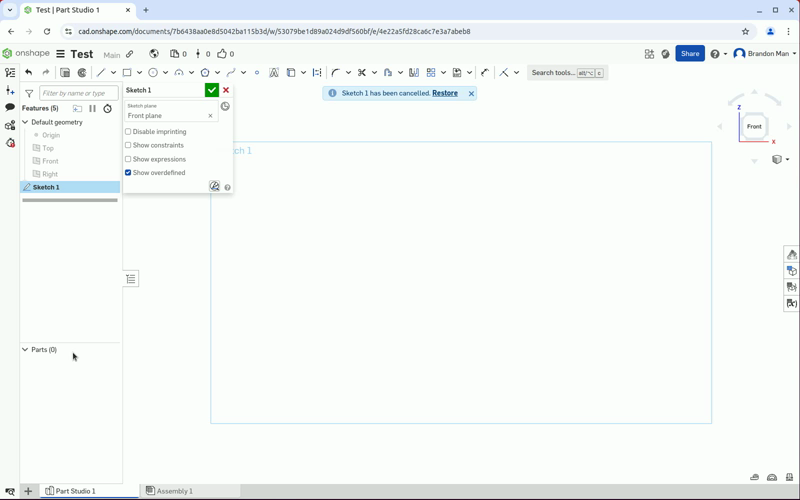
key(l)
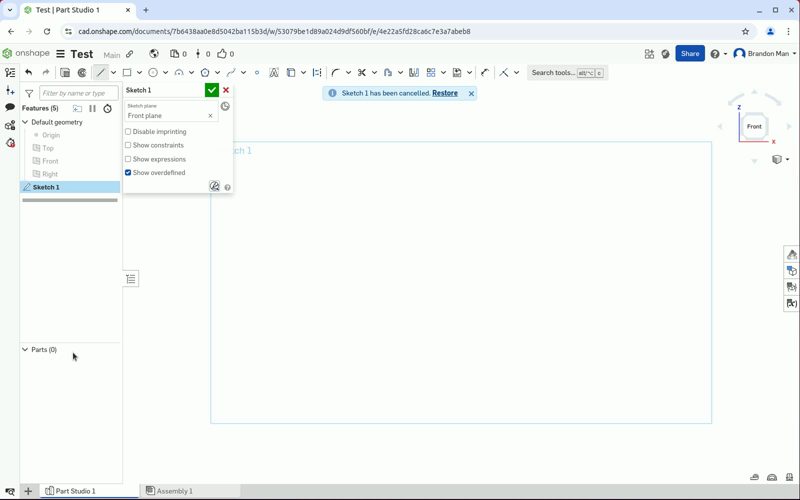
key_down(shift)
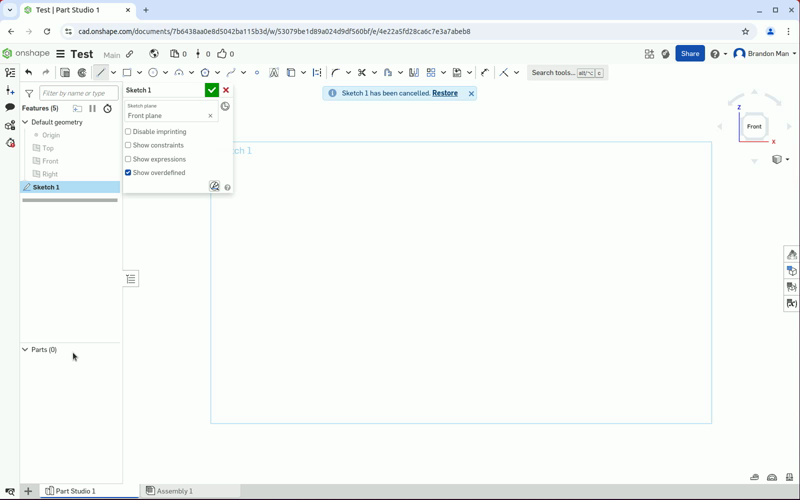
mouse_move(350, 387)
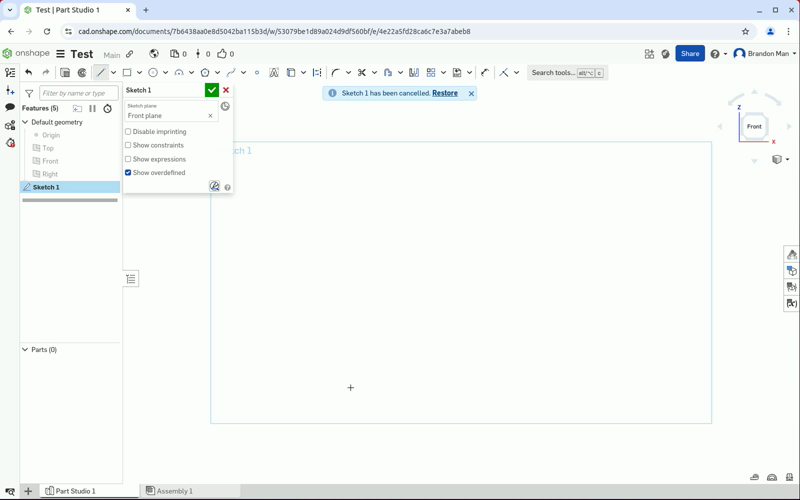
click(350, 387)
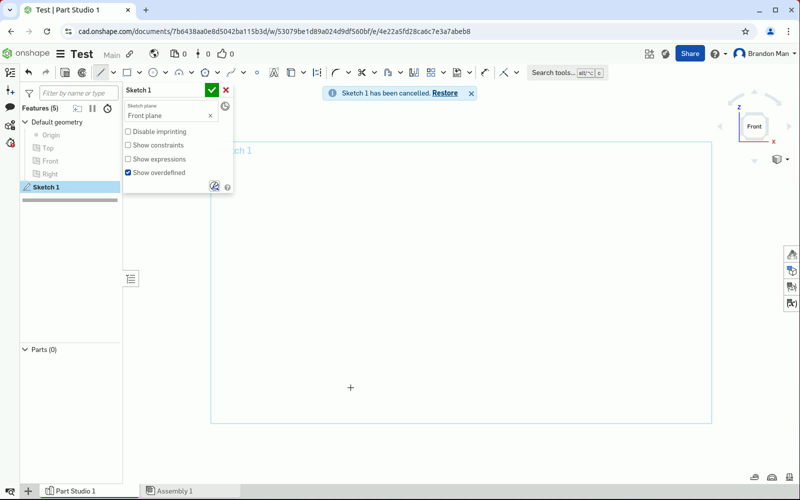
key_up(shift)
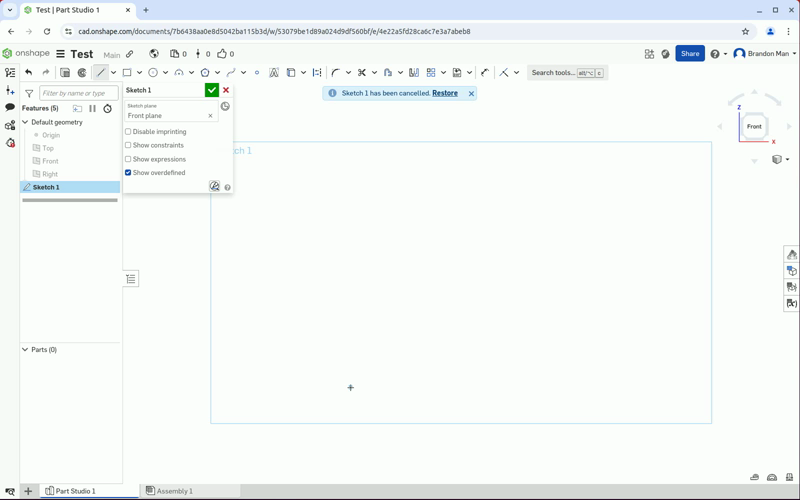
key_down(shift)
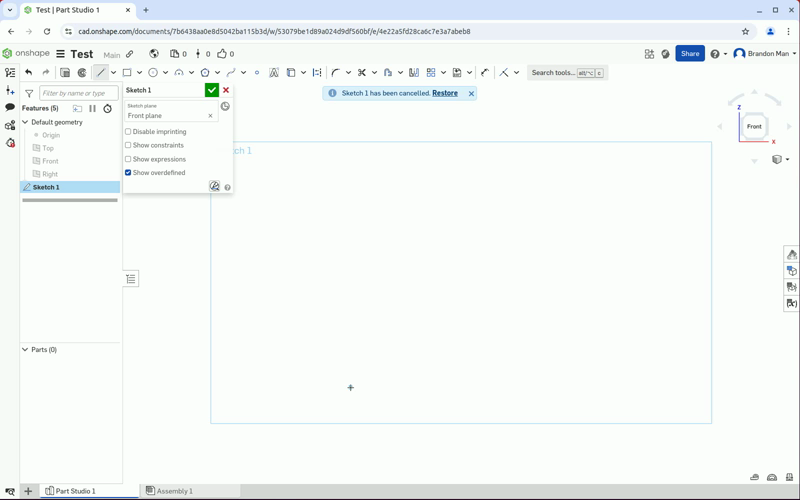
mouse_move(570, 387)
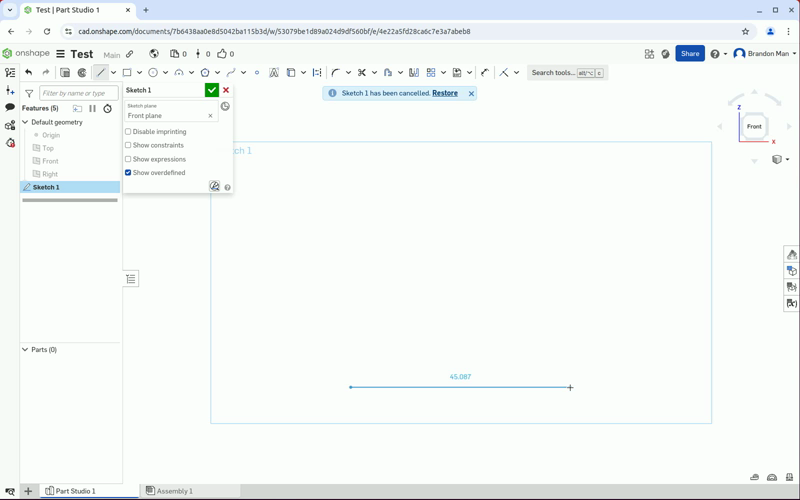
click(570, 387)
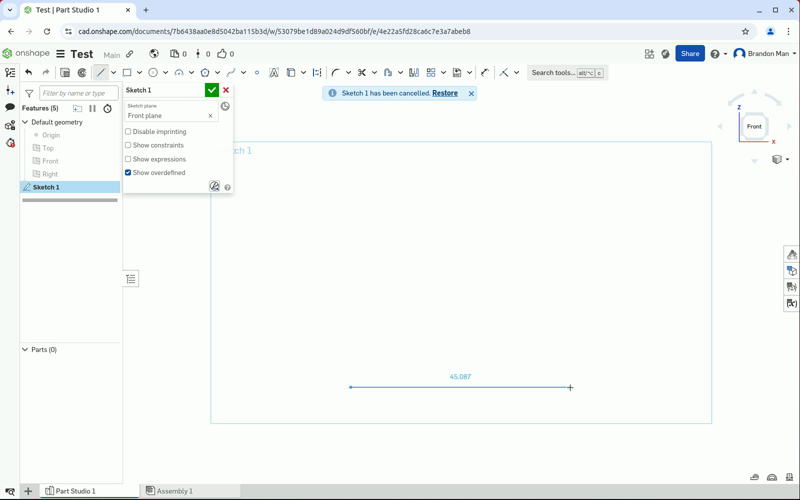
key_up(shift)
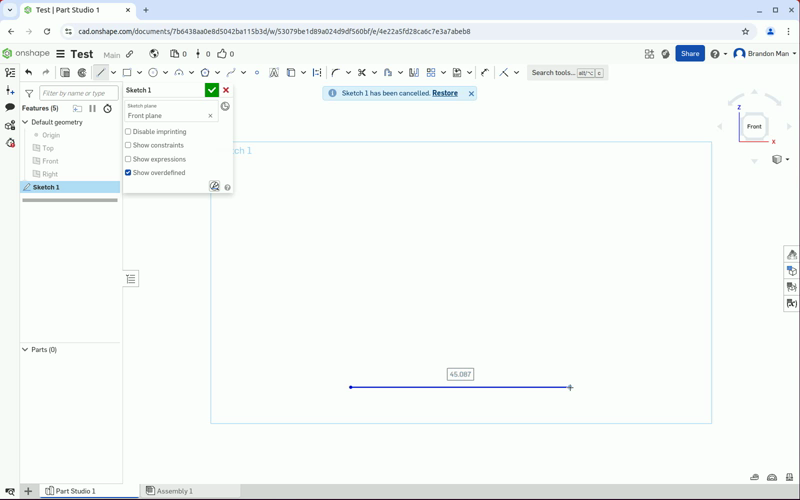
key_down(shift)
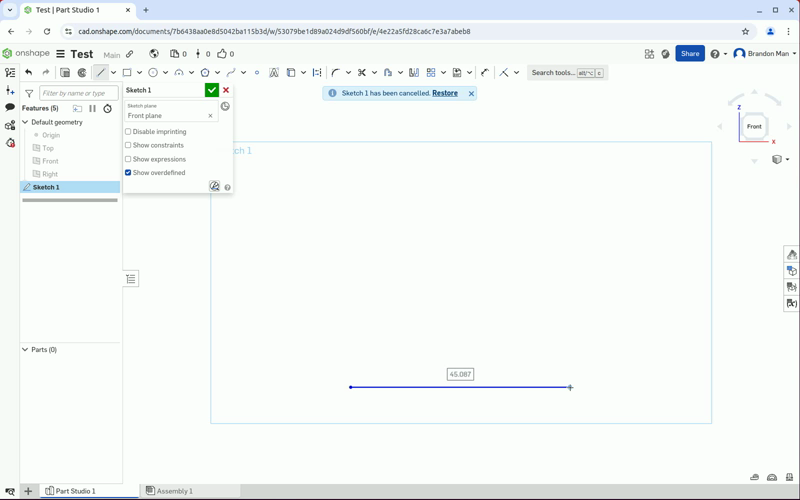
mouse_move(570, 170)
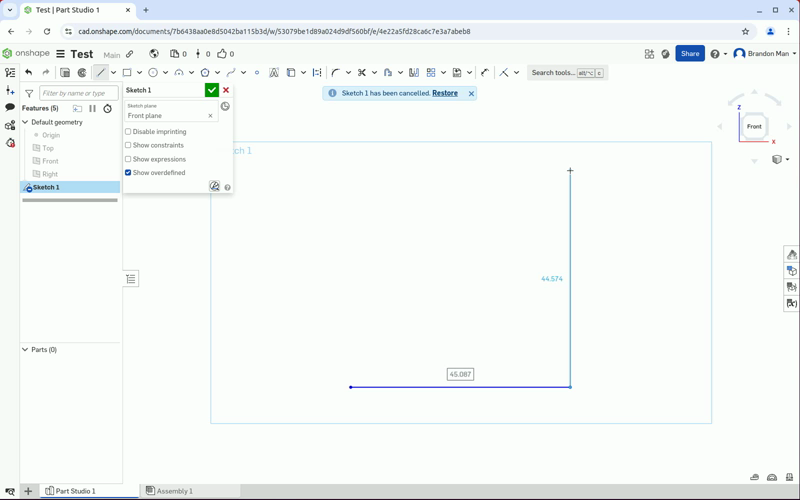
click(570, 170)
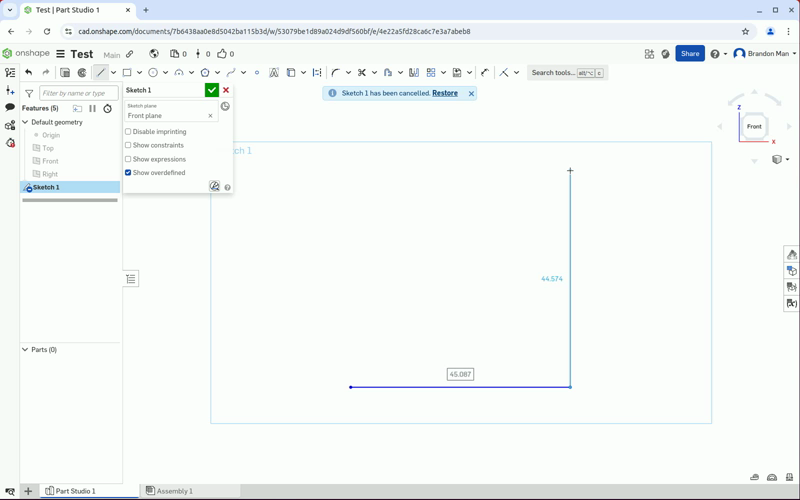
key_up(shift)
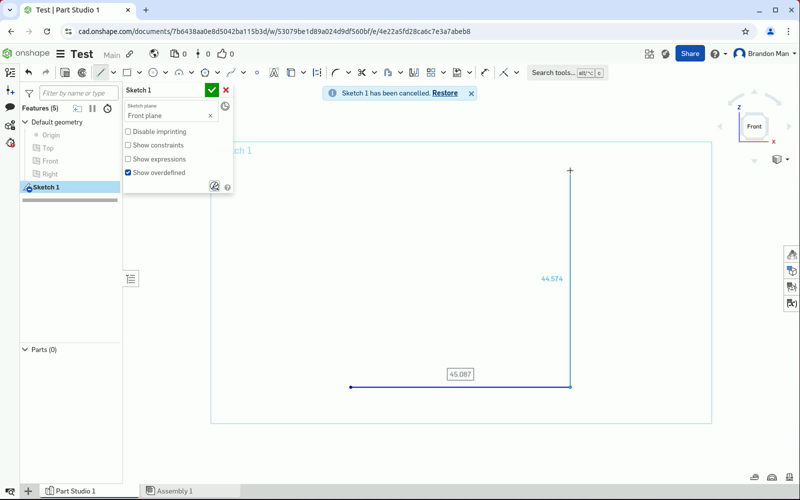
key_down(shift)
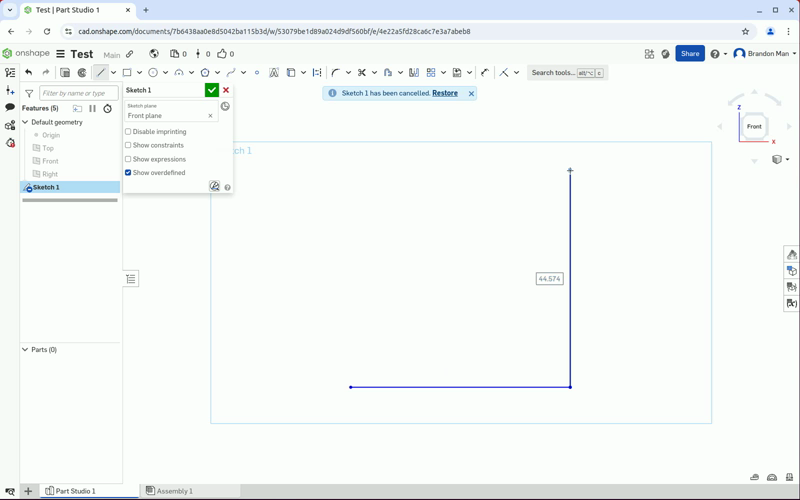
mouse_move(350, 170)
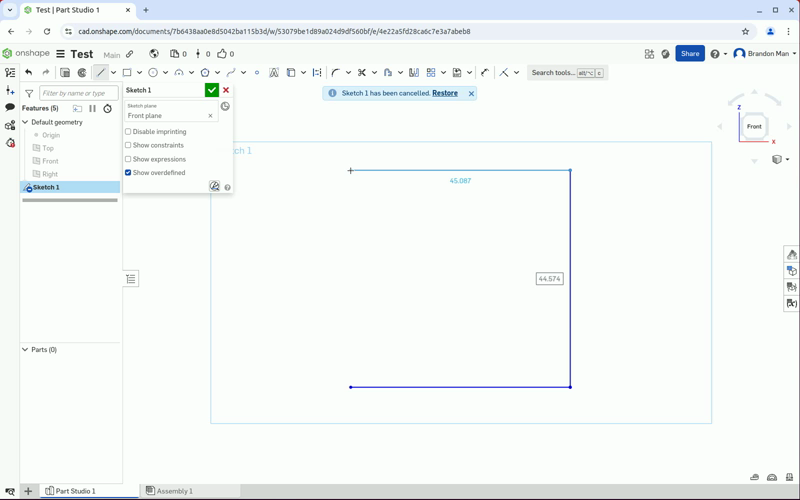
click(350, 170)
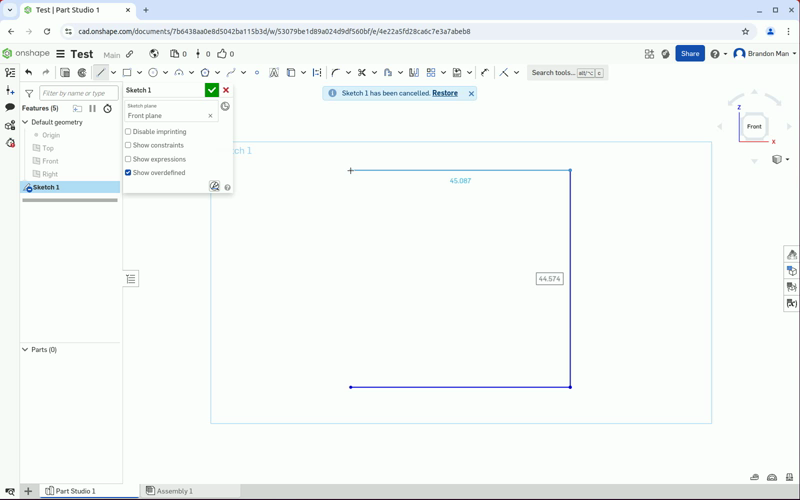
key_up(shift)
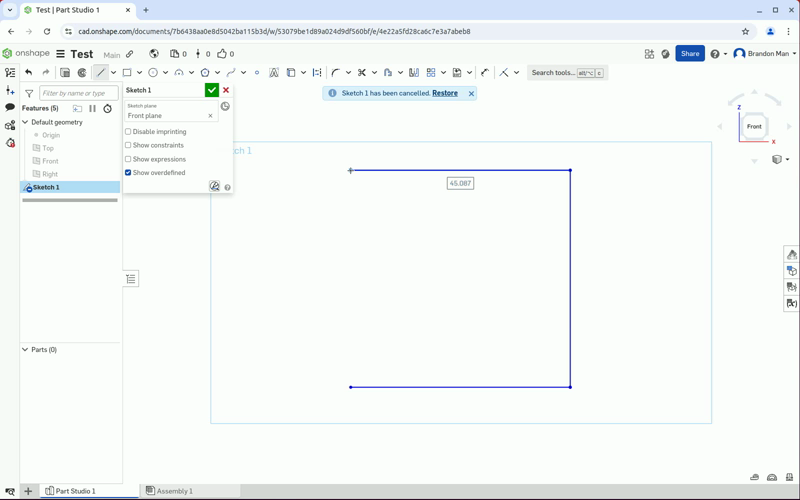
key_down(shift)
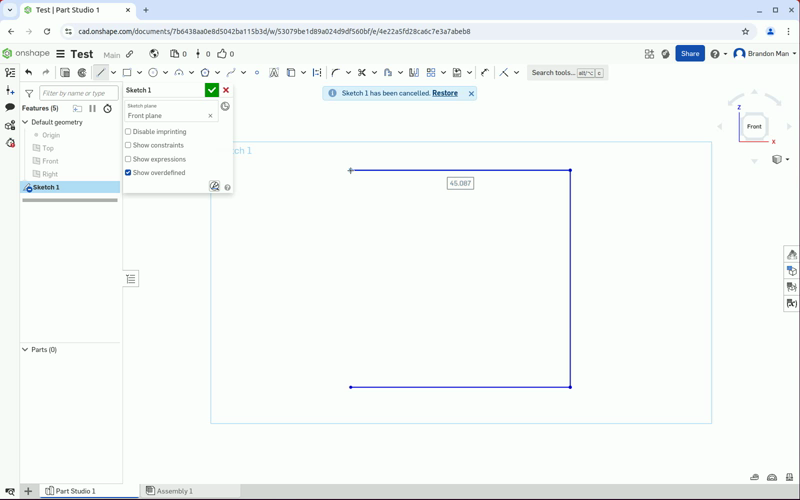
mouse_move(350, 387)
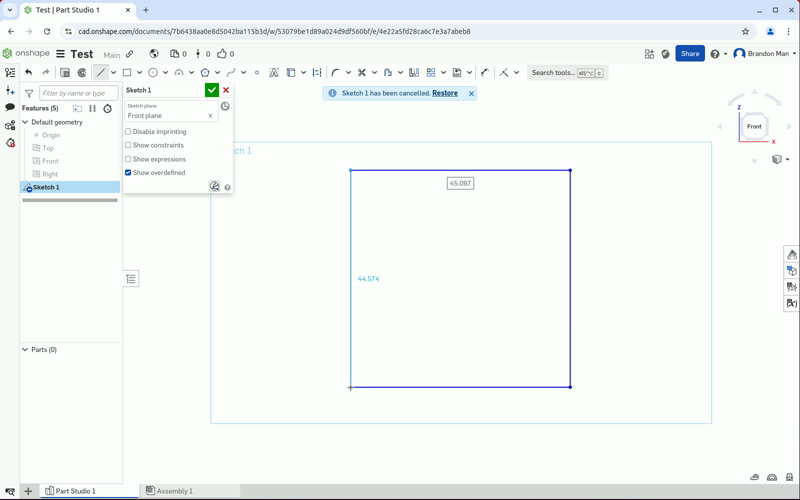
key_up(shift)
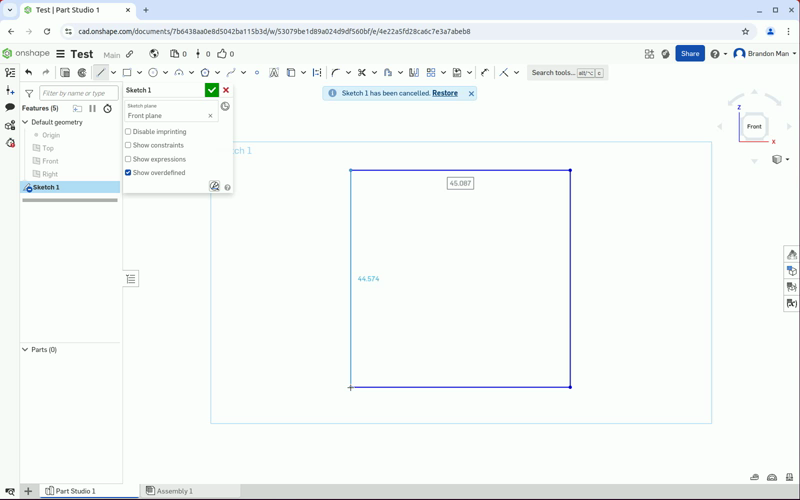
click(350, 387)
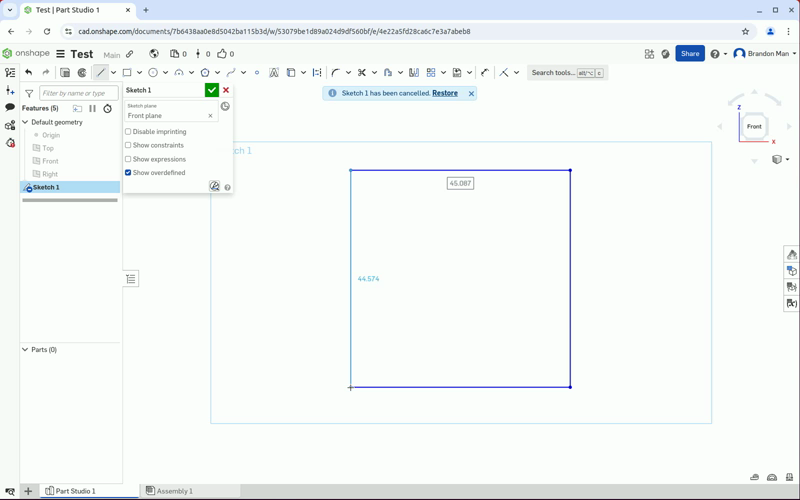
key(esc)
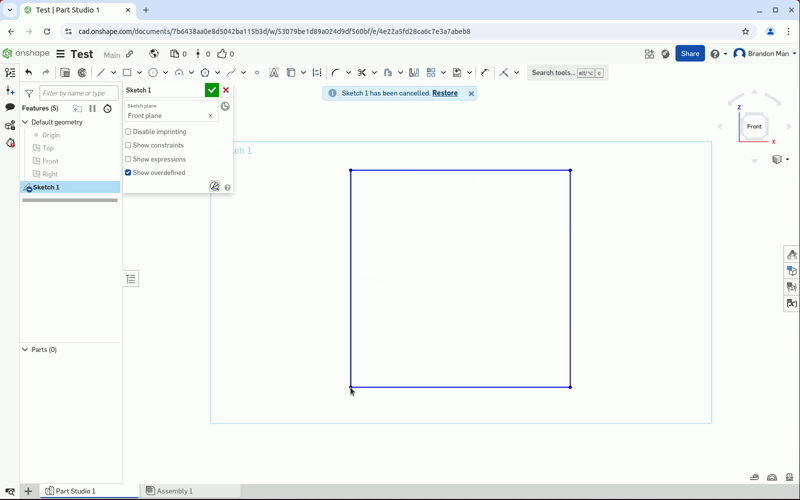
mouse_move(386, 223)
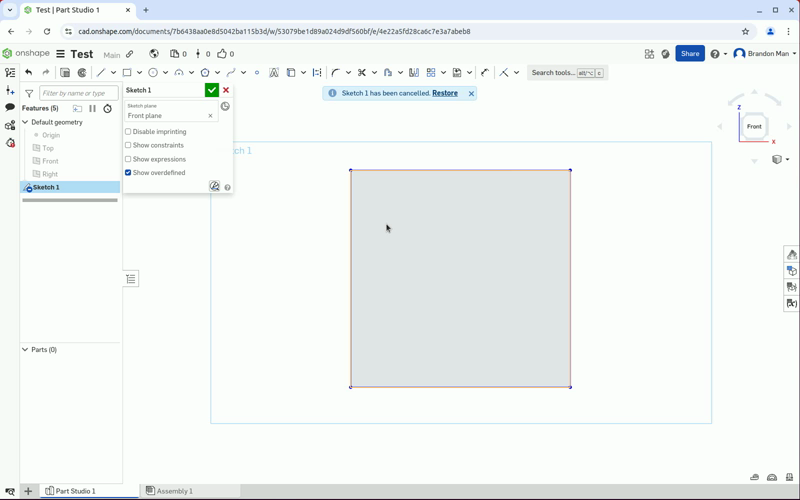
click(386, 223)
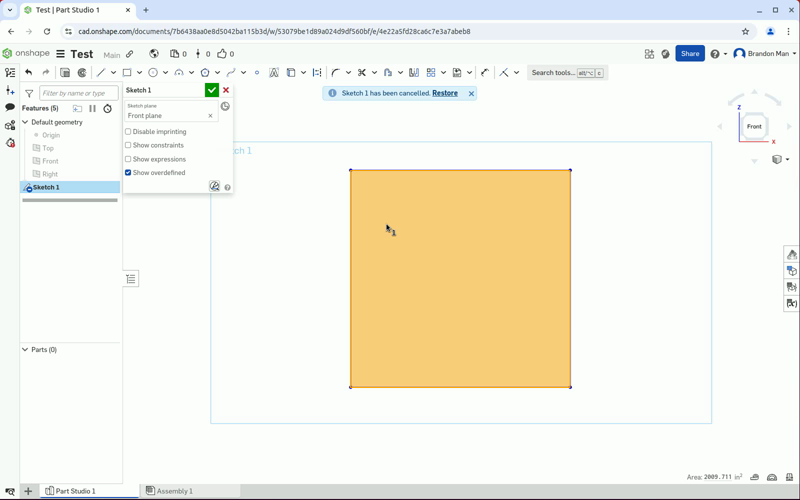
mouse_move(73, 352)
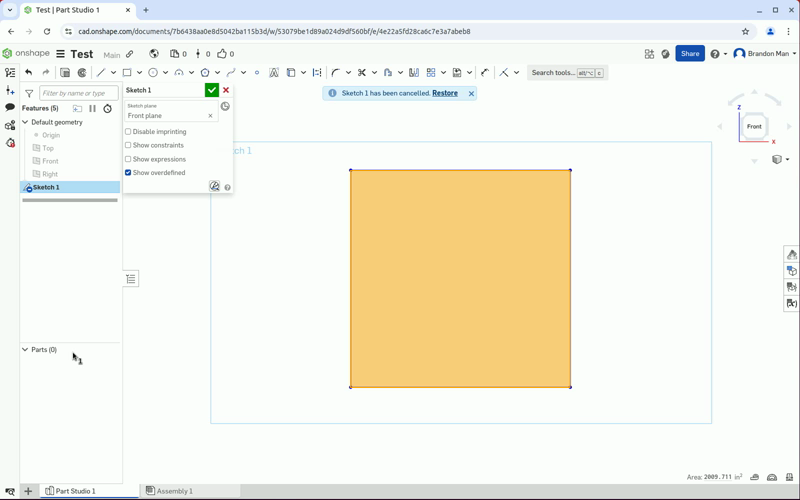
key(shift+y)
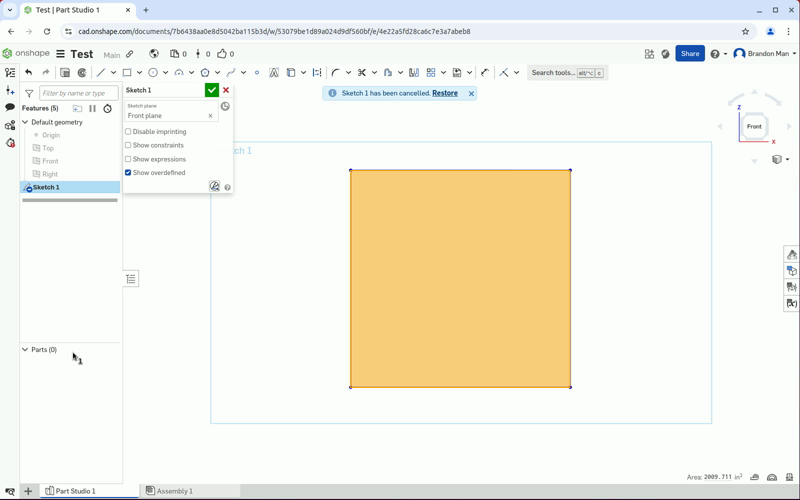
key(shift+e)
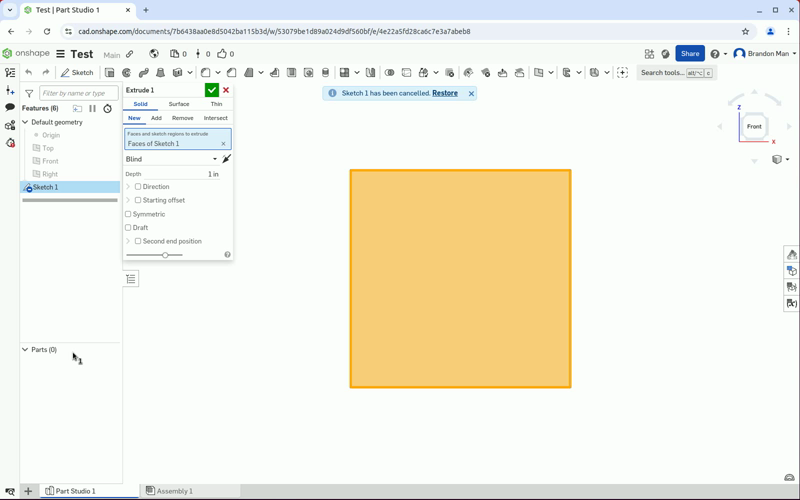
mouse_move(143, 106)
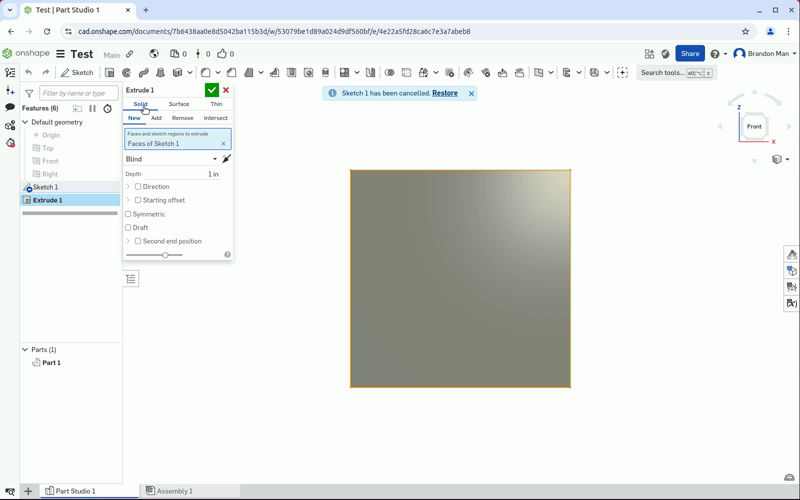
click(143, 106)
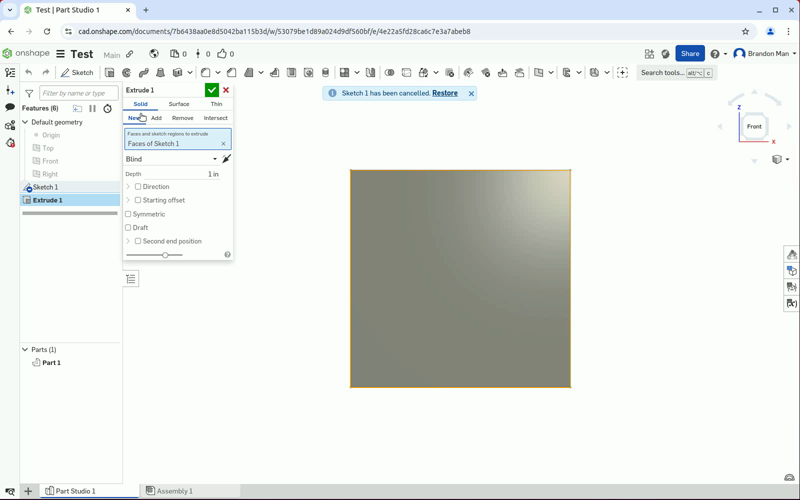
mouse_move(137, 120)
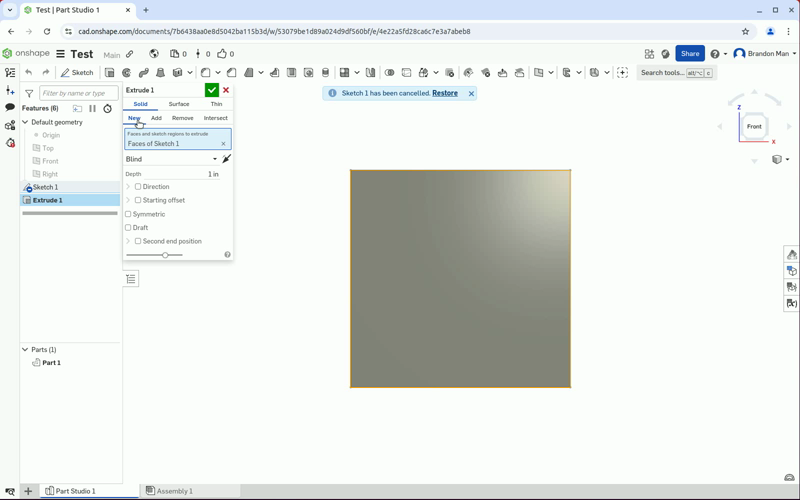
click(137, 120)
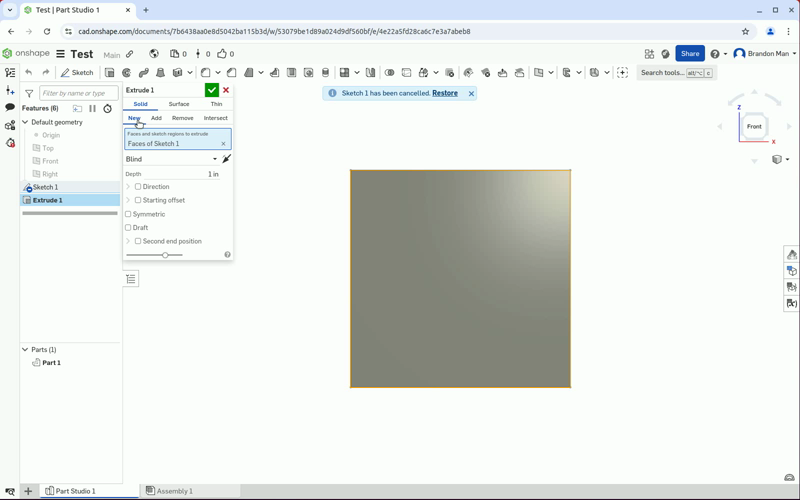
key(tab, 4)
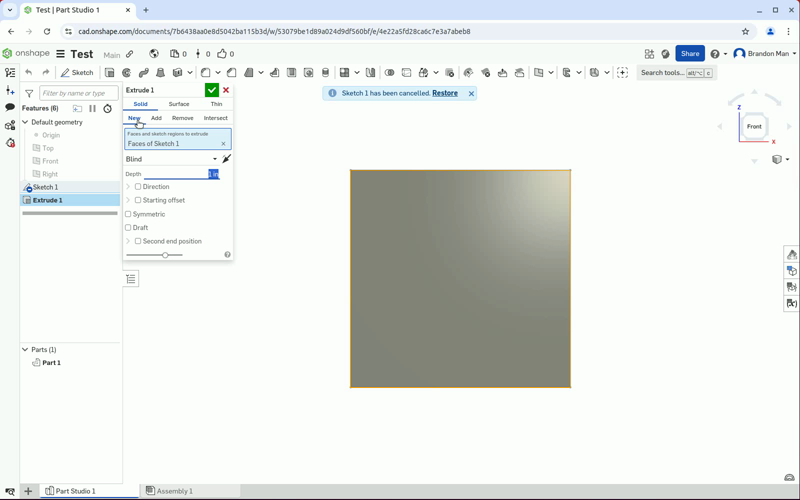
text(8.906)
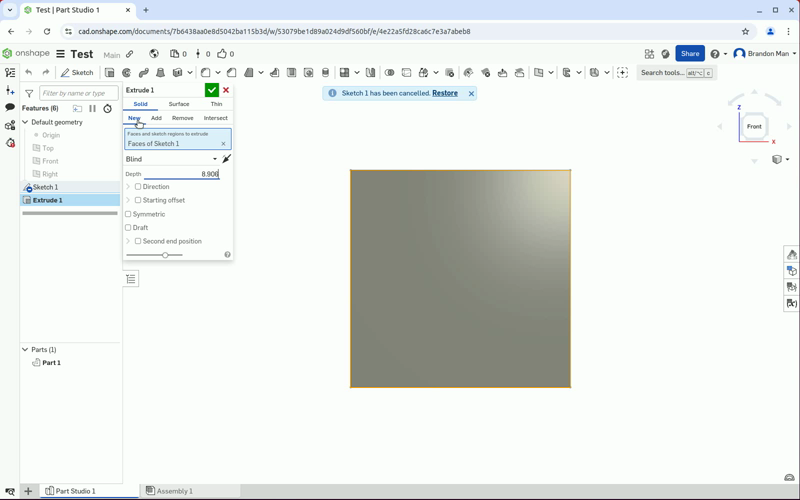
key(enter)
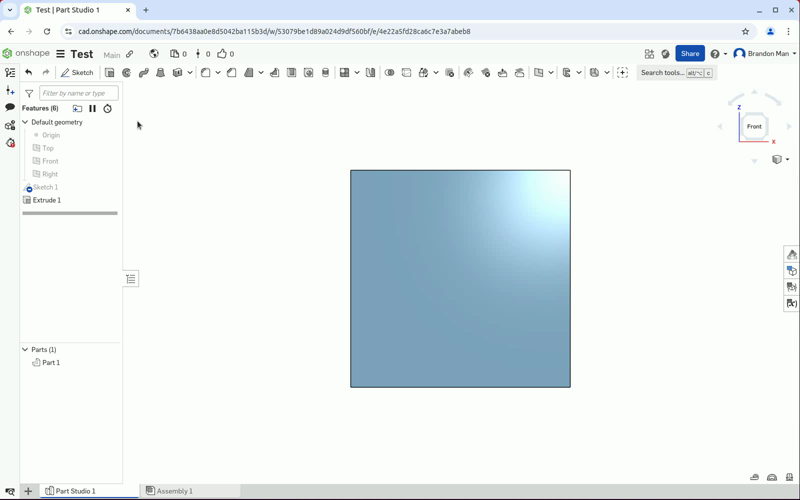
key(shift+h)
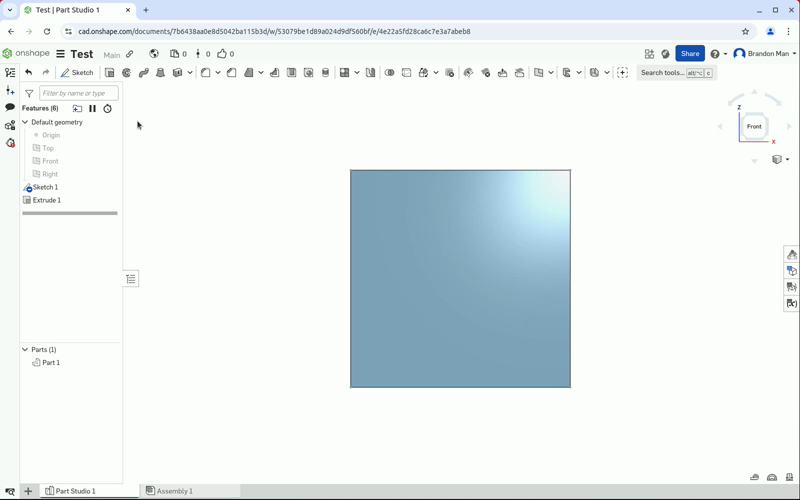
key(shift+h)
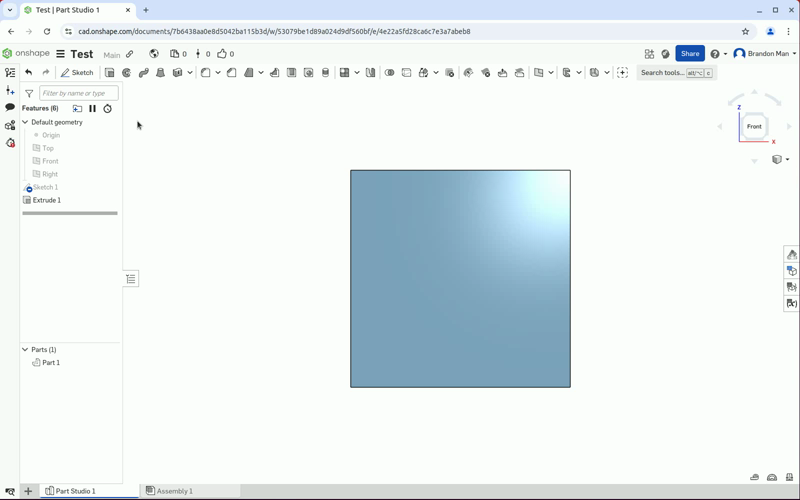
mouse_move(73, 189)
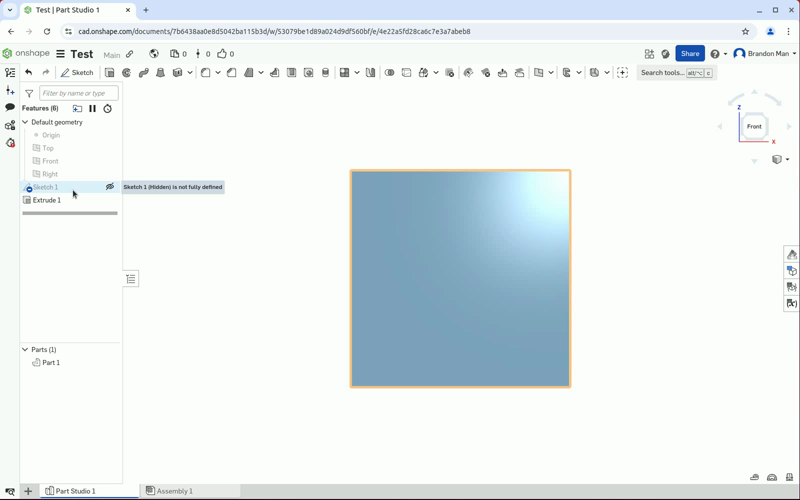
click(73, 189)
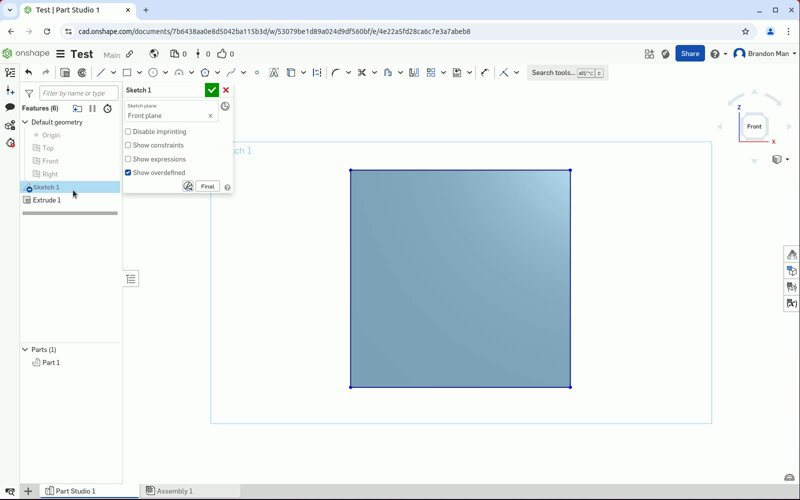
mouse_move(229, 92)
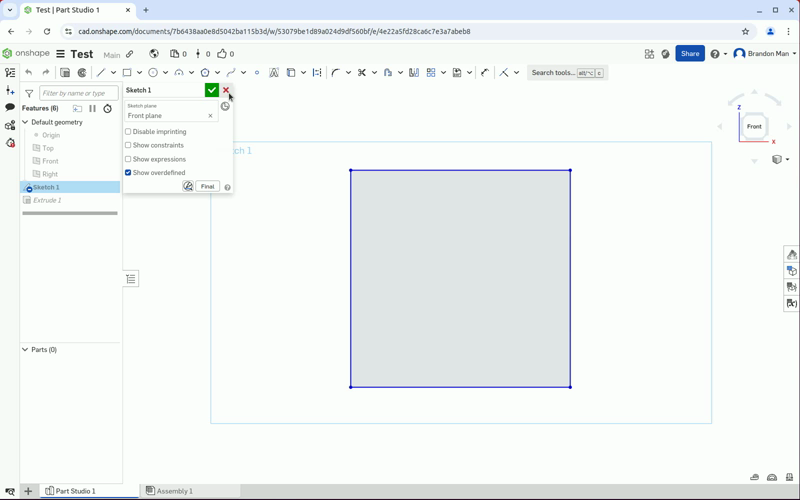
click(229, 92)
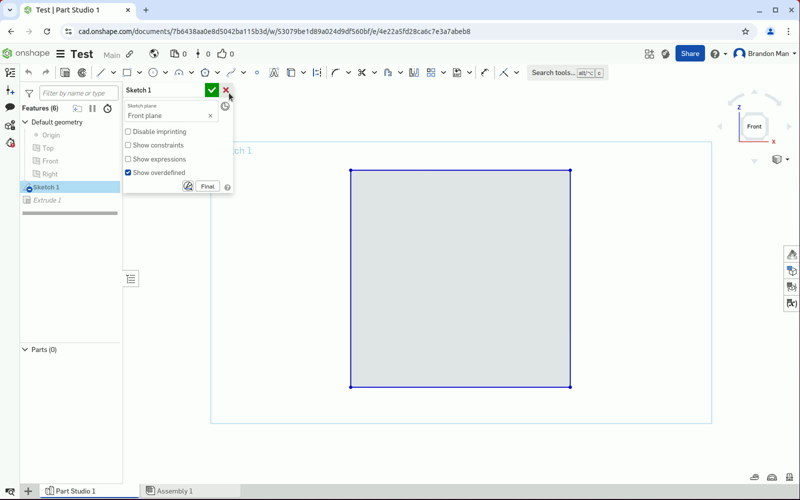
key(shift+s)
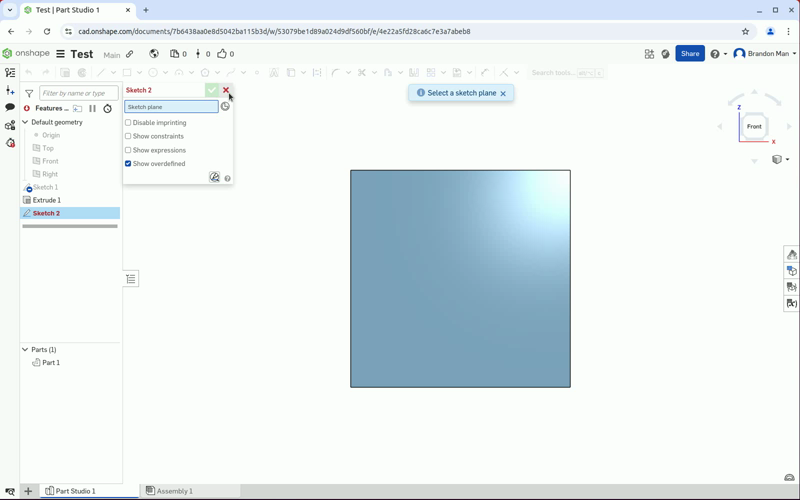
mouse_move(73, 163)
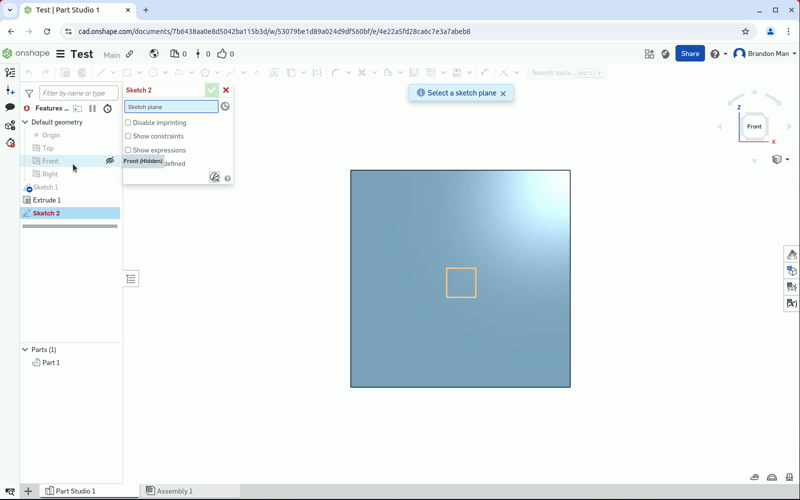
click(73, 163)
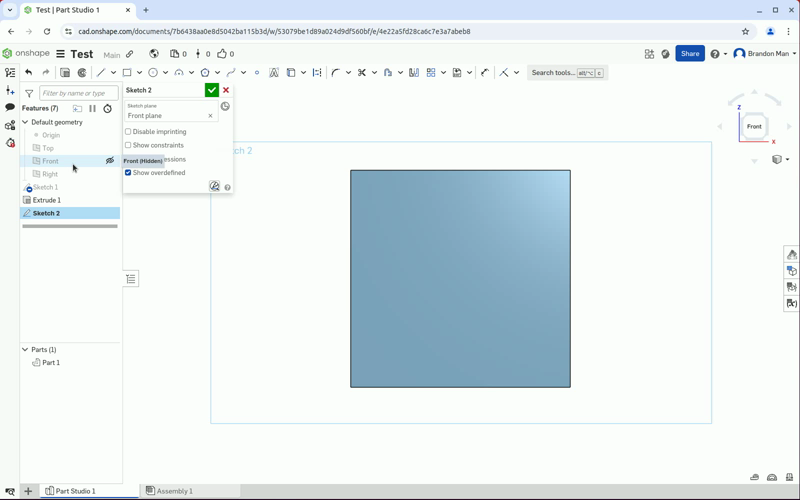
mouse_move(73, 352)
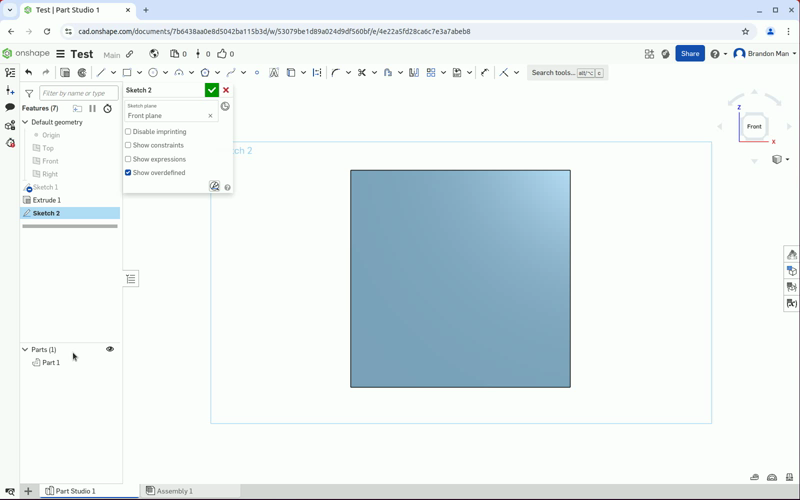
key(y)
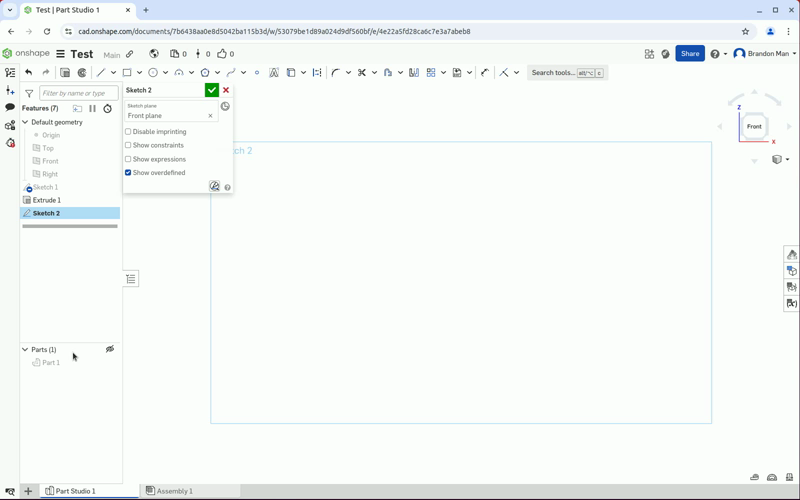
key(l)
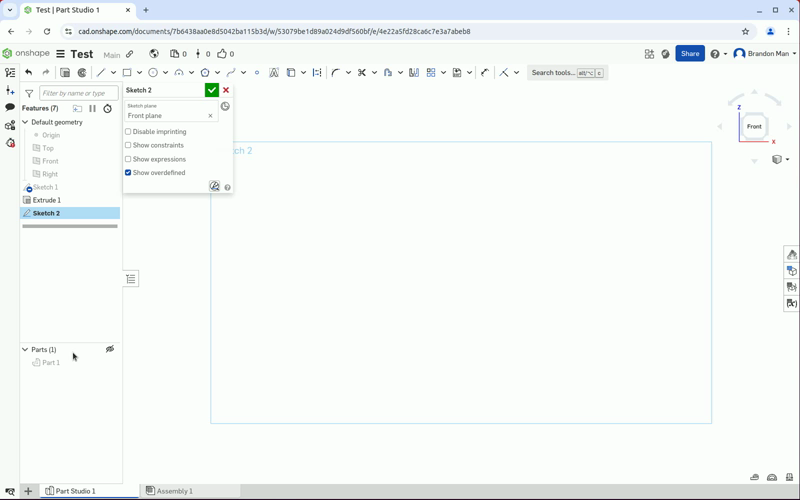
key_down(shift)
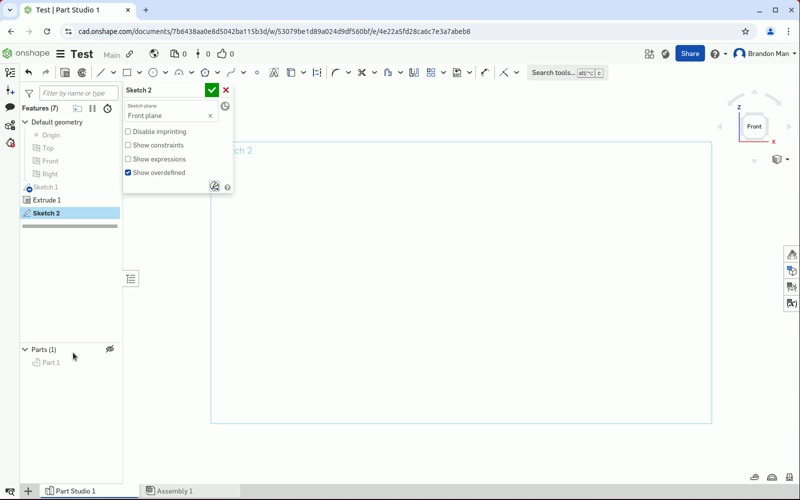
mouse_move(384, 253)
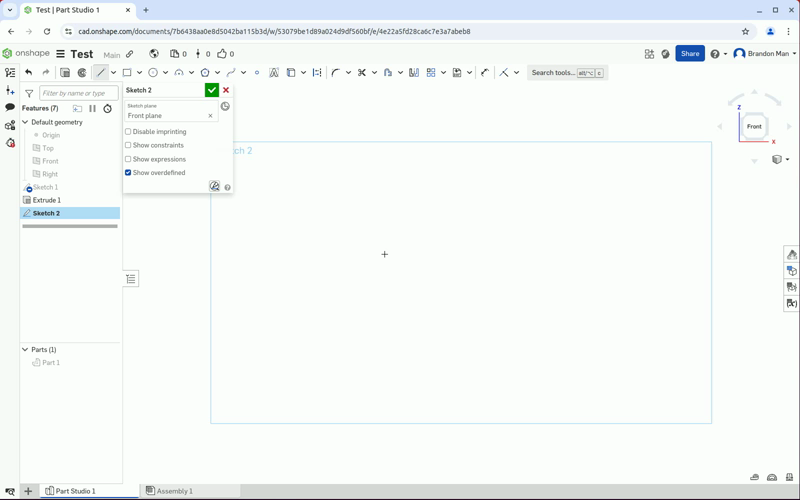
click(384, 253)
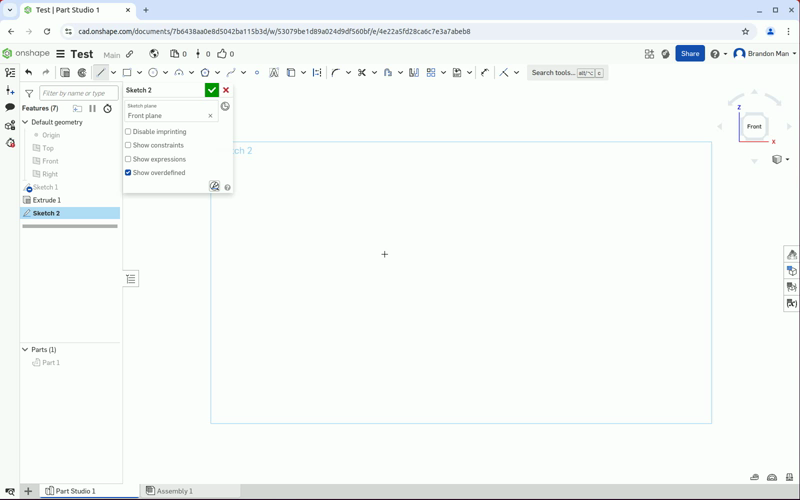
key_up(shift)
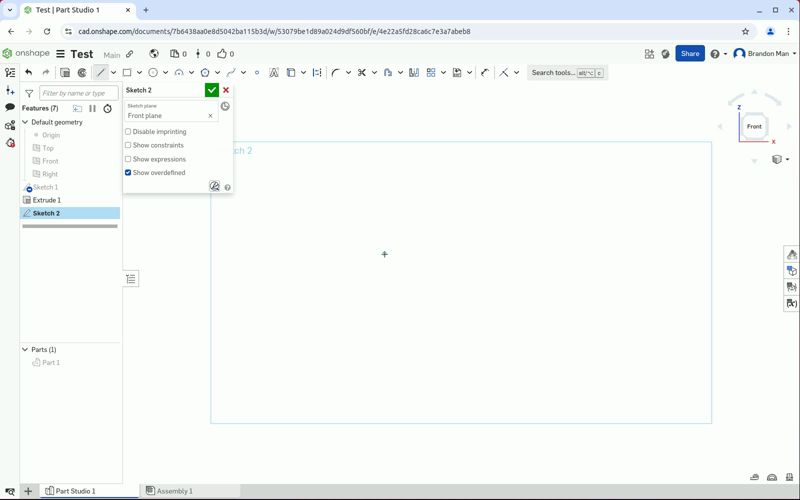
key_down(shift)
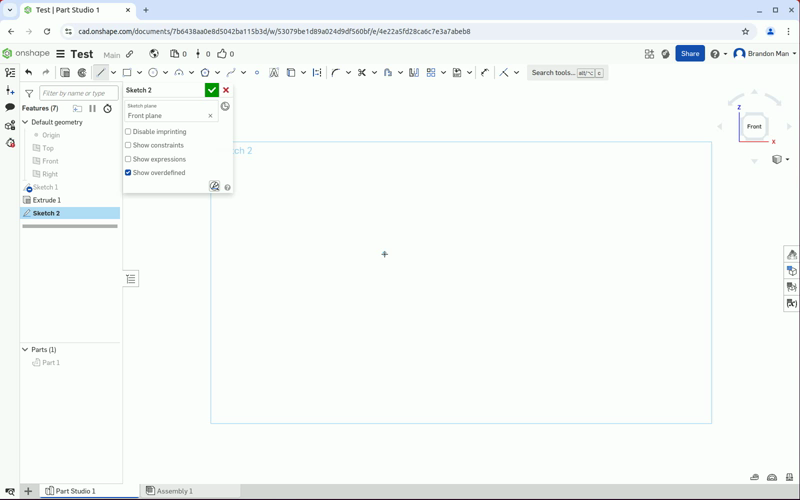
mouse_move(414, 253)
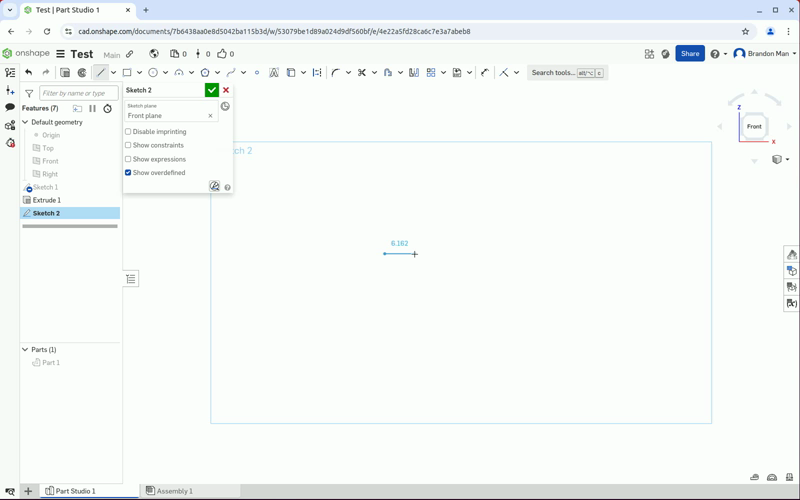
mouse_move(433, 253)
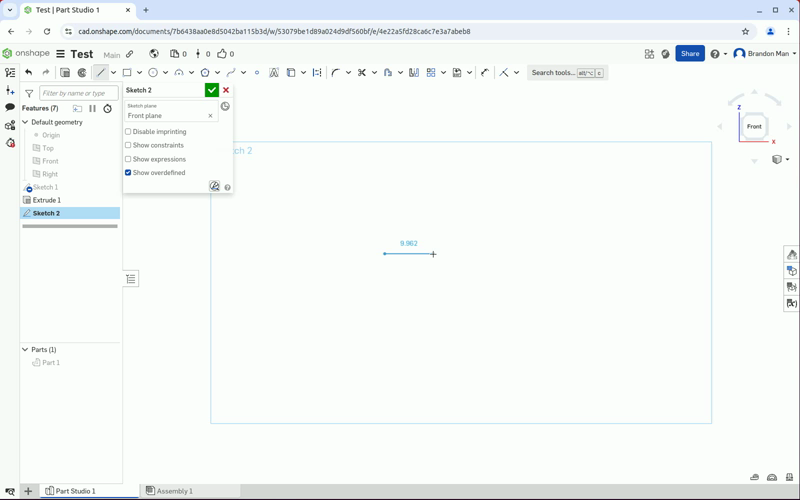
click(433, 253)
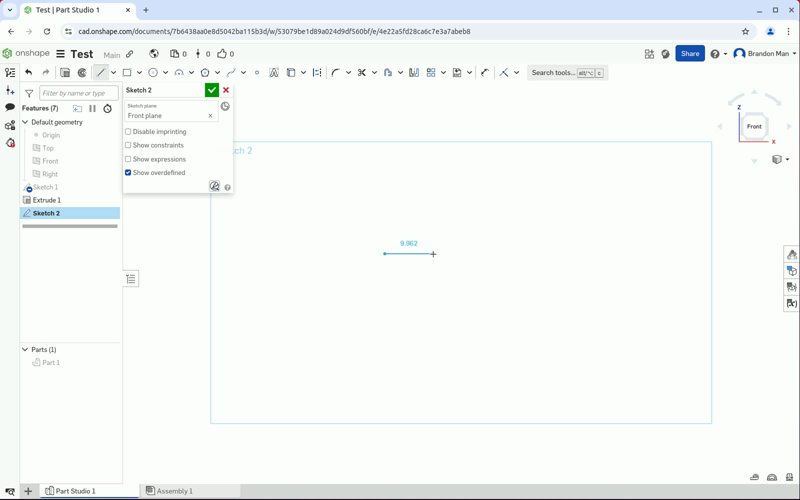
key_up(shift)
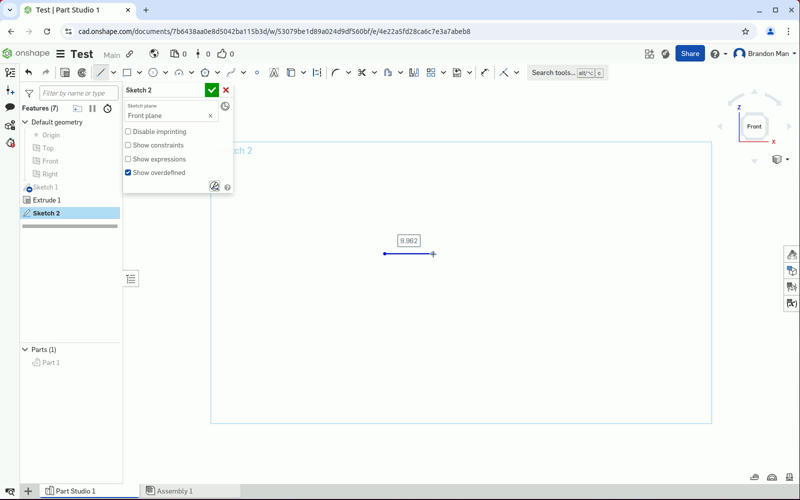
key_down(shift)
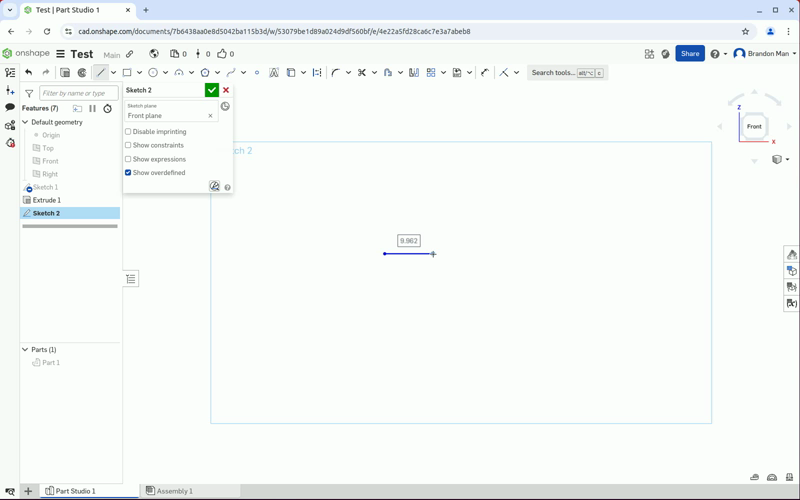
mouse_move(463, 253)
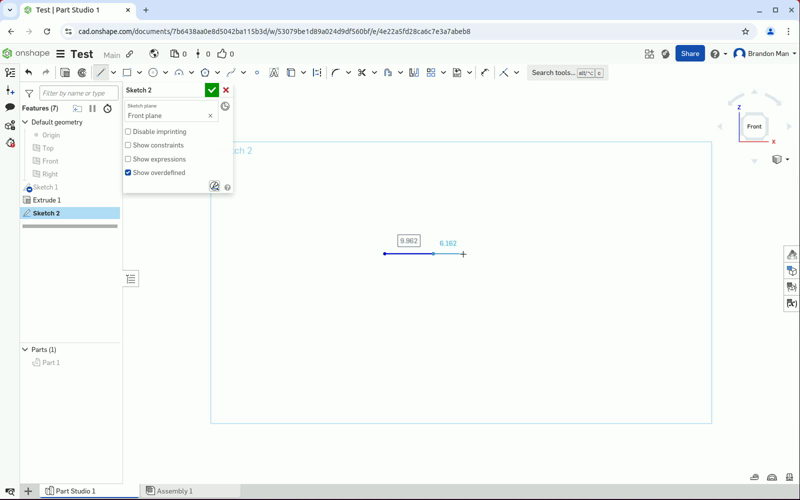
mouse_move(433, 202)
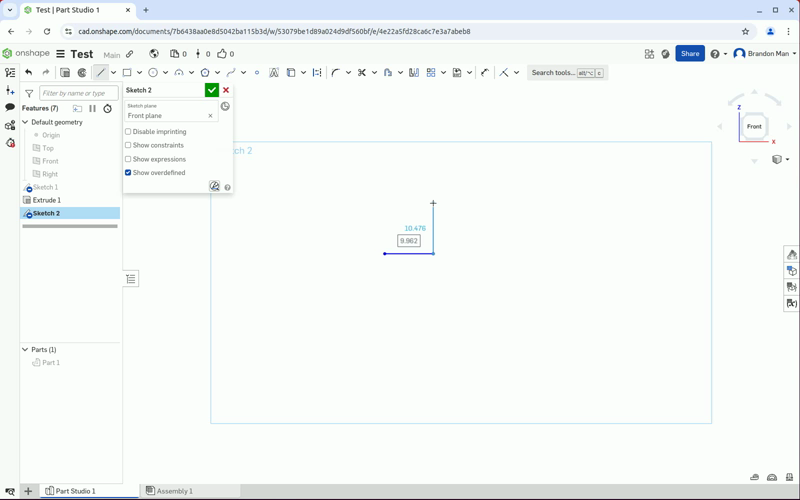
click(433, 202)
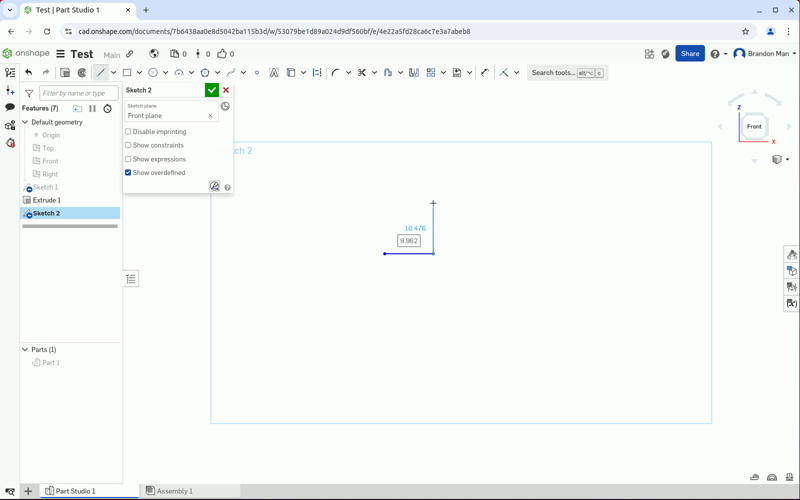
key_up(shift)
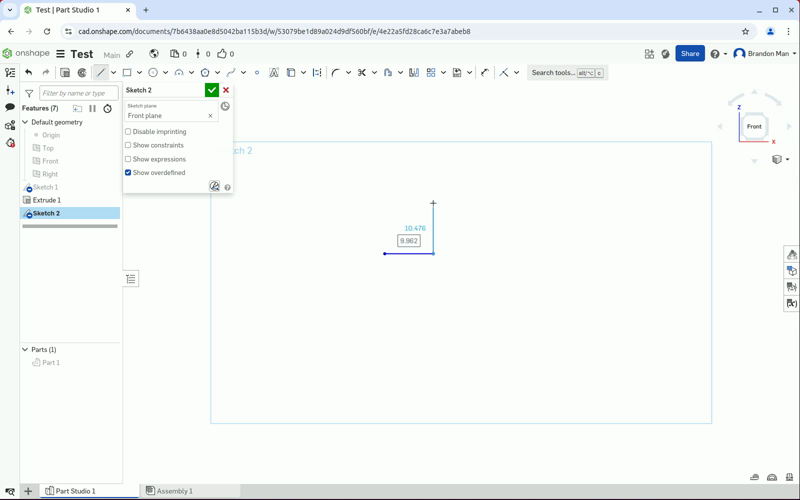
key_down(shift)
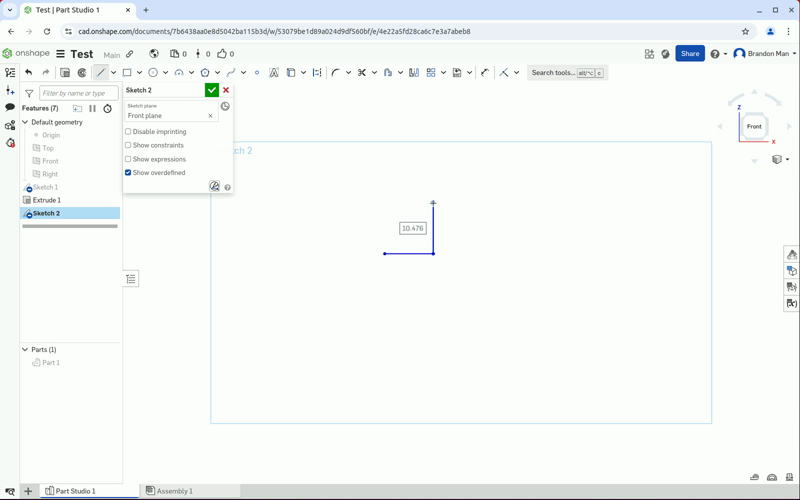
mouse_move(463, 202)
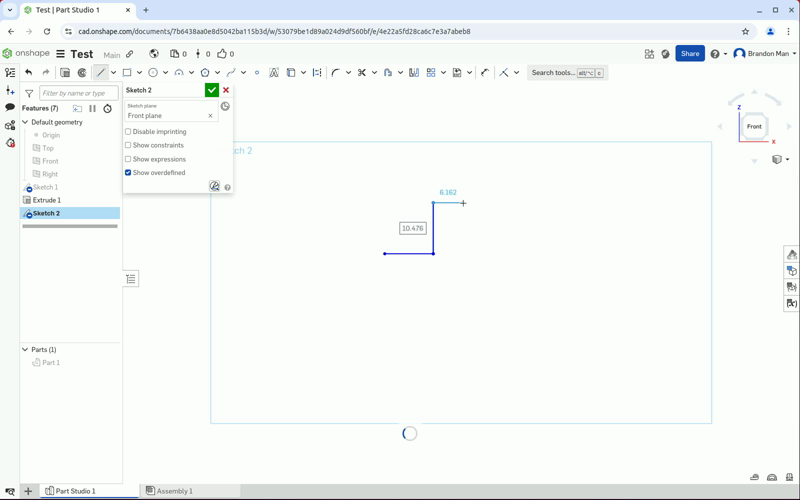
mouse_move(384, 202)
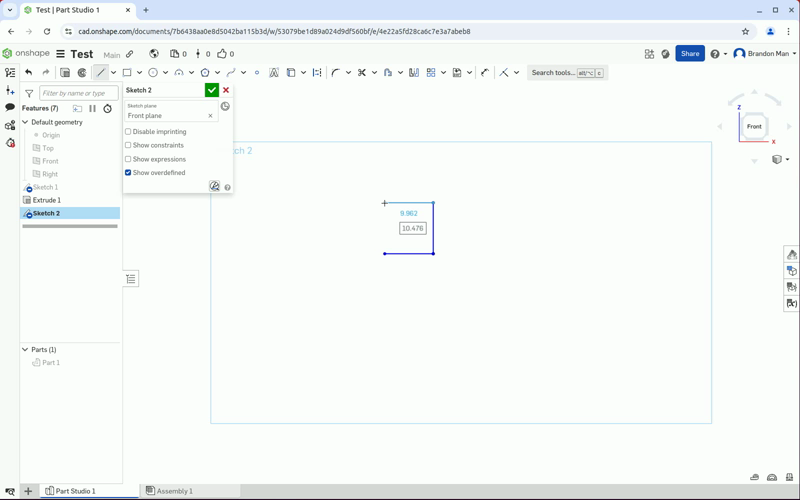
click(384, 202)
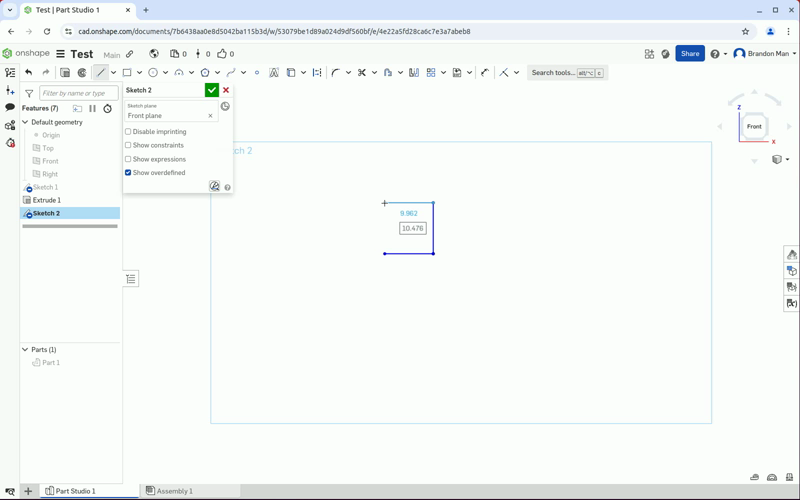
key_up(shift)
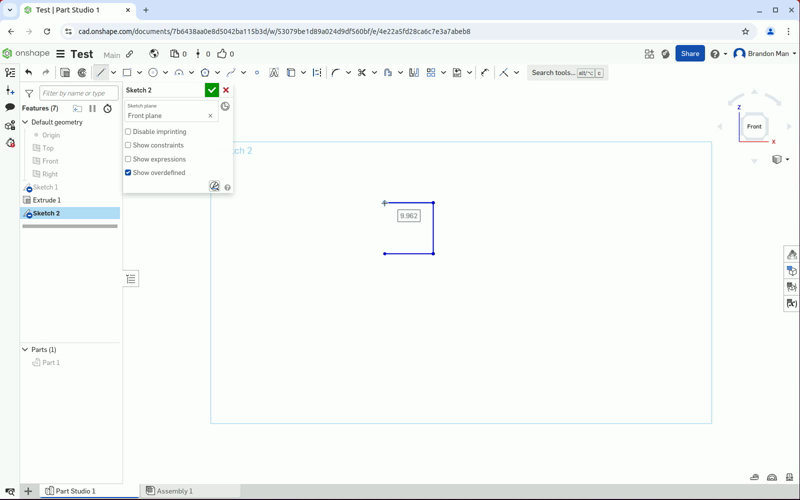
mouse_move(414, 202)
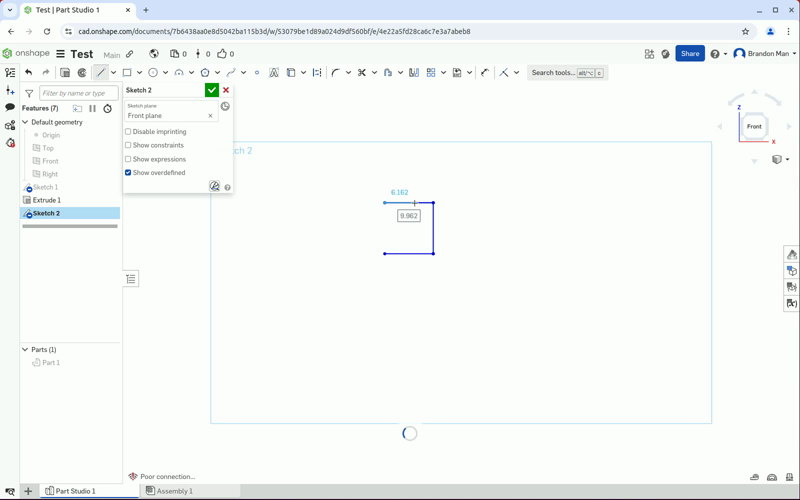
key_down(shift)
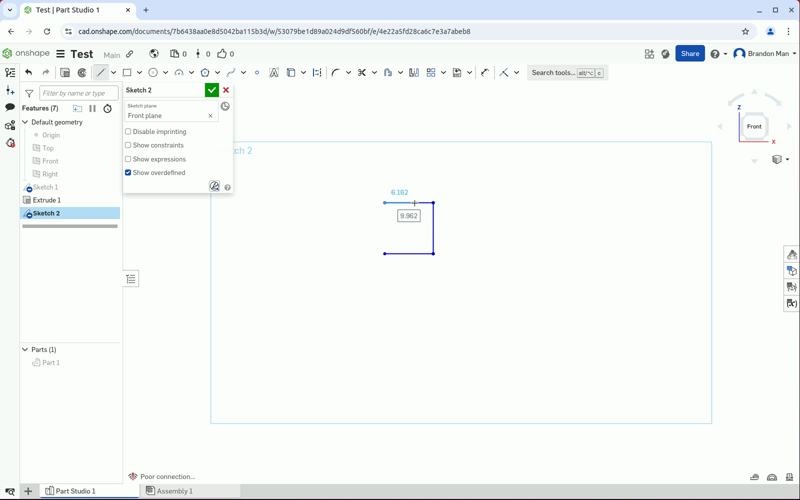
mouse_move(384, 253)
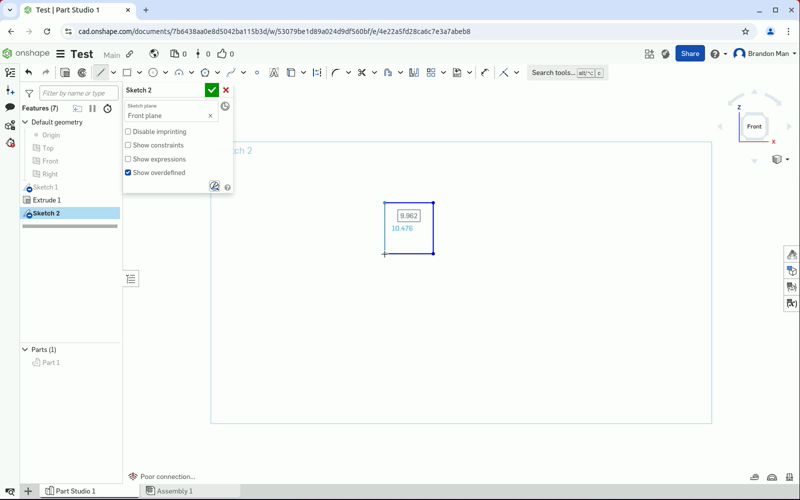
key_up(shift)
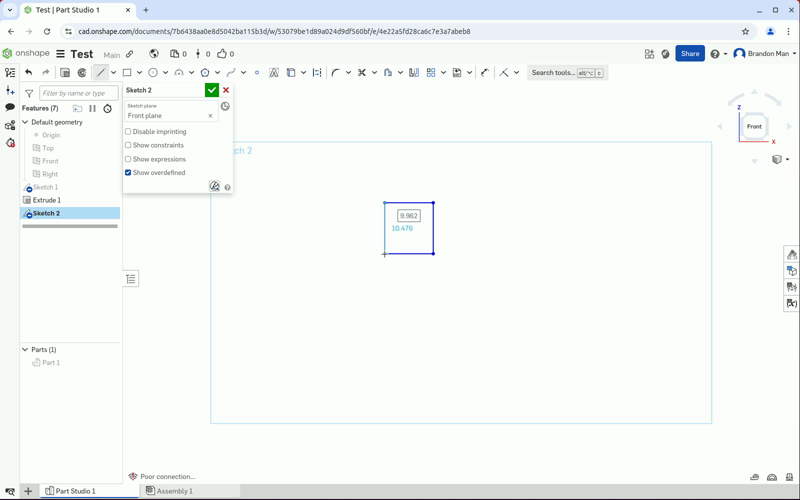
click(384, 253)
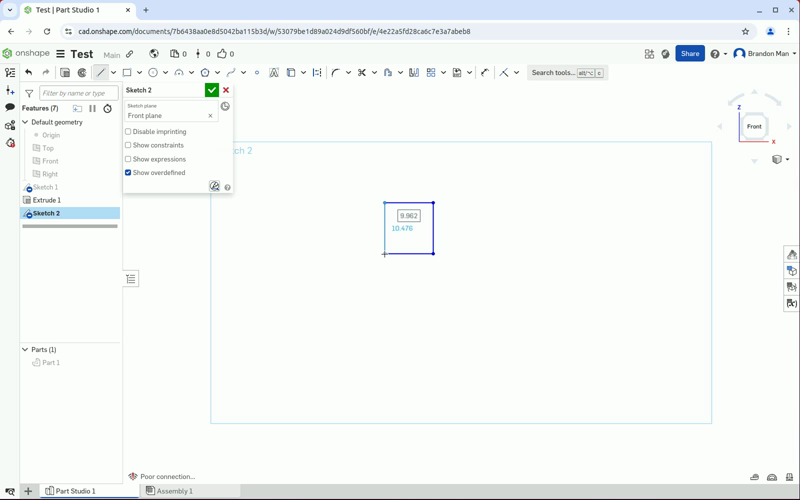
key(esc)
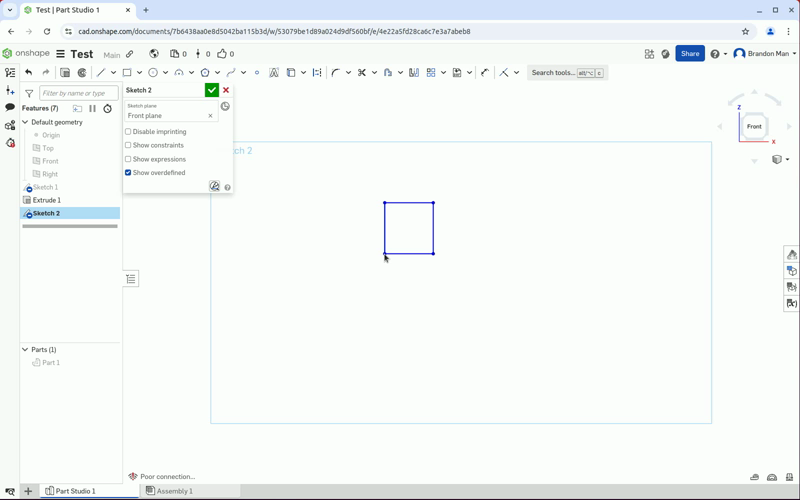
mouse_move(401, 241)
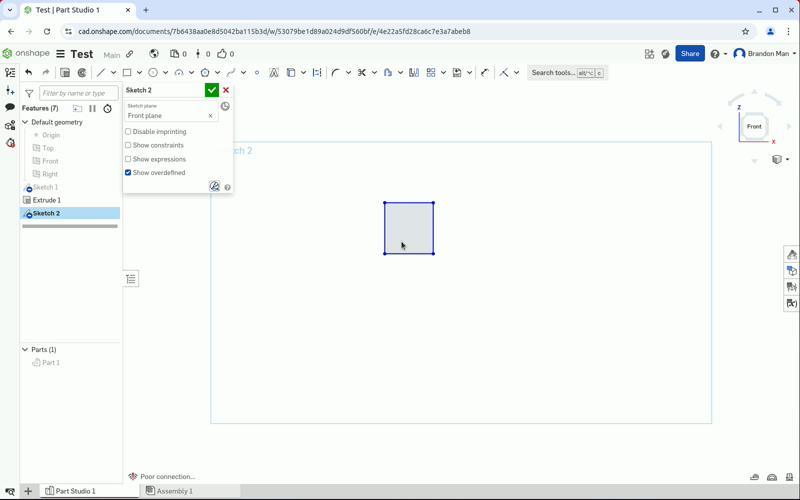
click(401, 241)
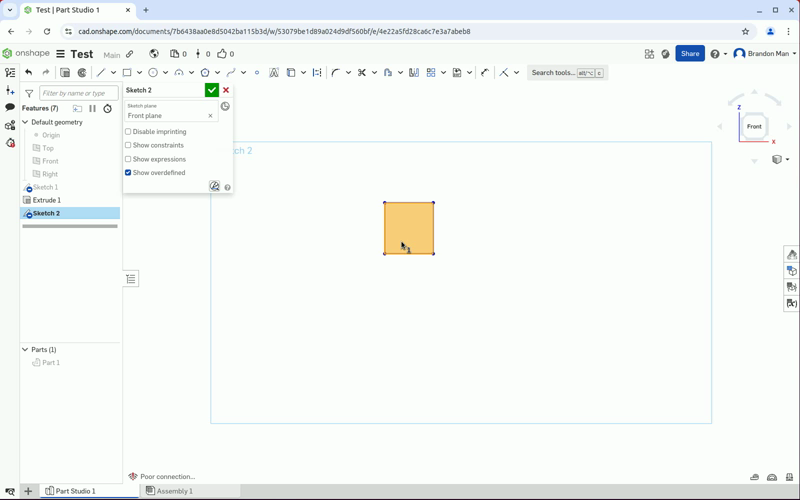
mouse_move(73, 352)
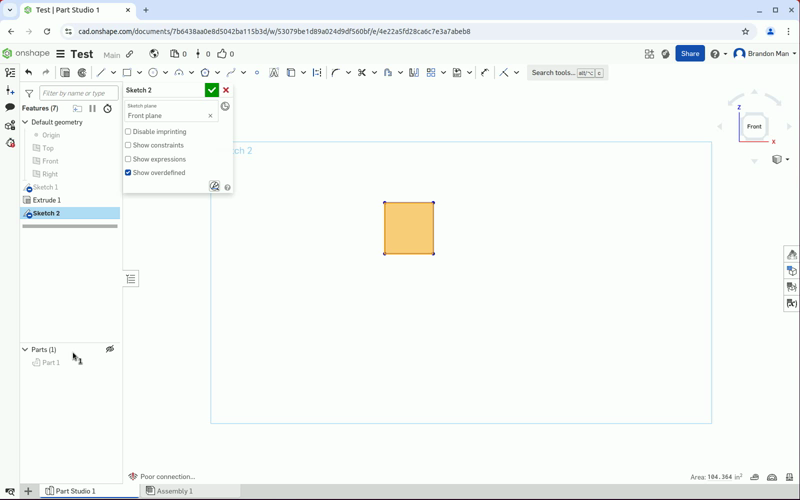
key(shift+y)
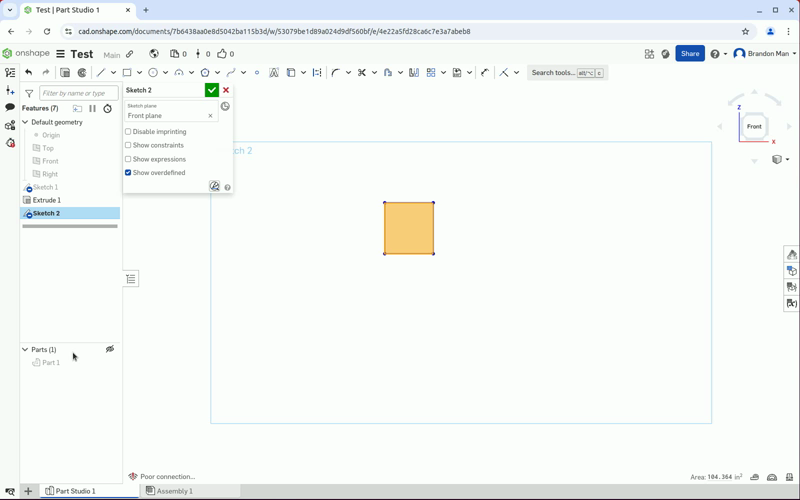
key(shift+e)
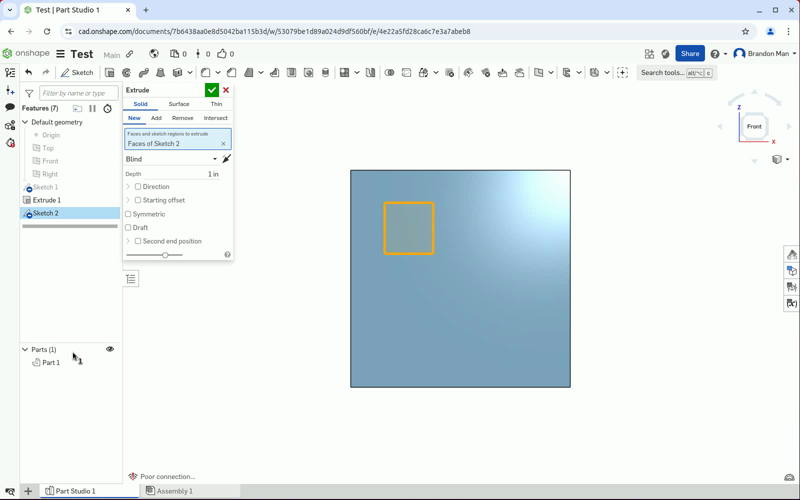
mouse_move(143, 106)
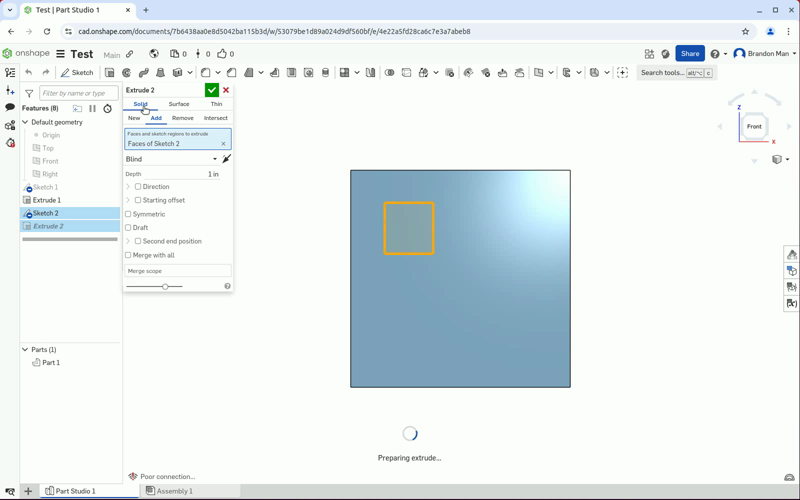
click(143, 106)
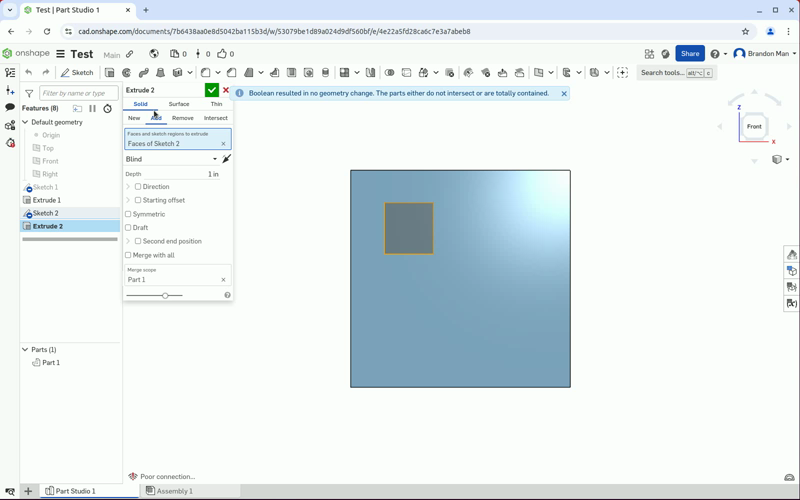
mouse_move(186, 120)
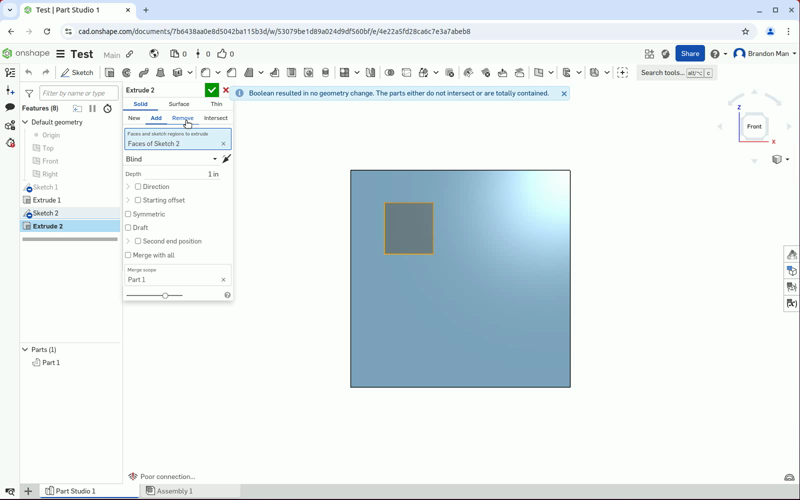
click(186, 120)
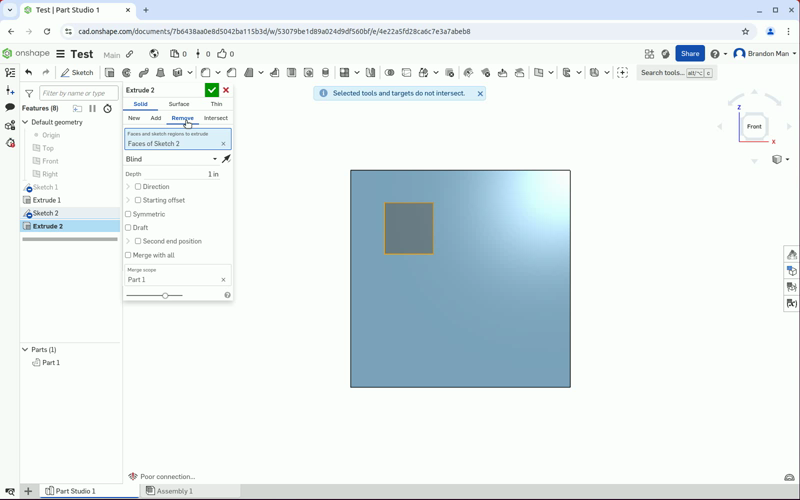
key(tab, 4)
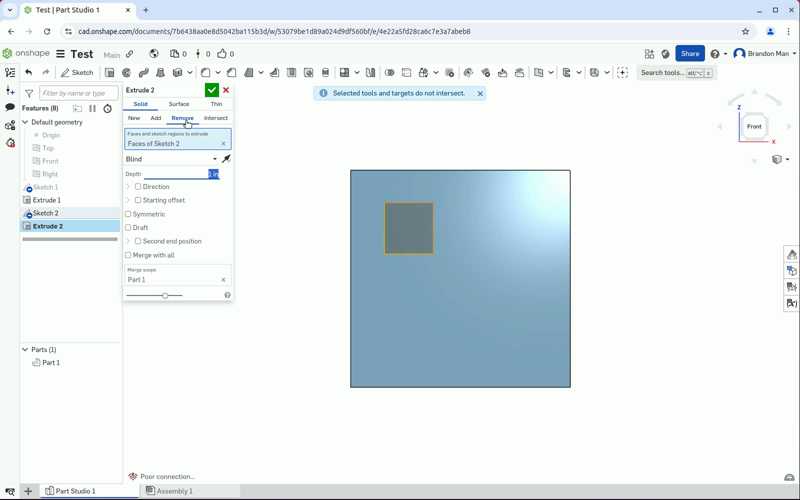
text(-9.147)
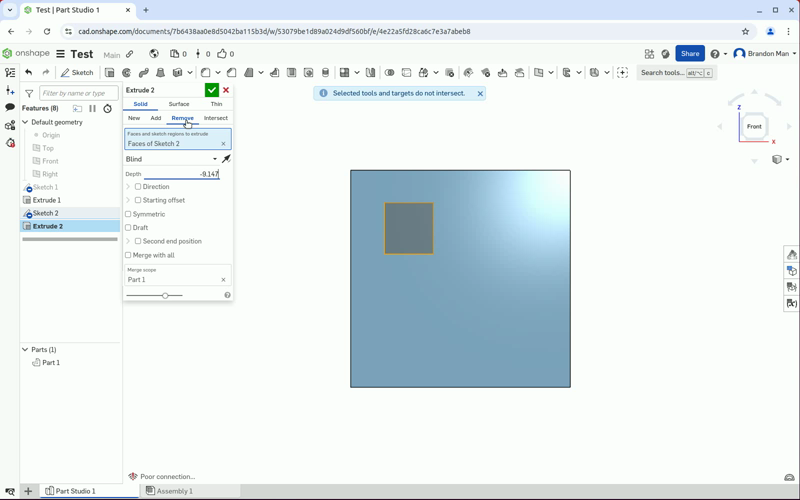
key(tab, 6)
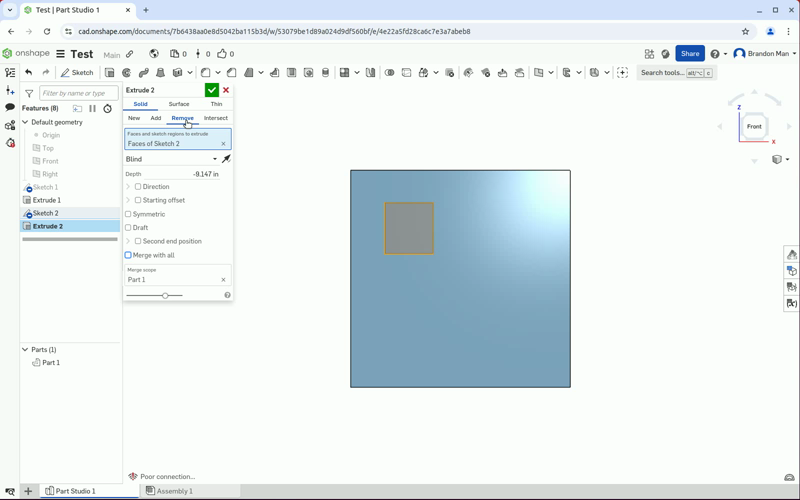
key(space)
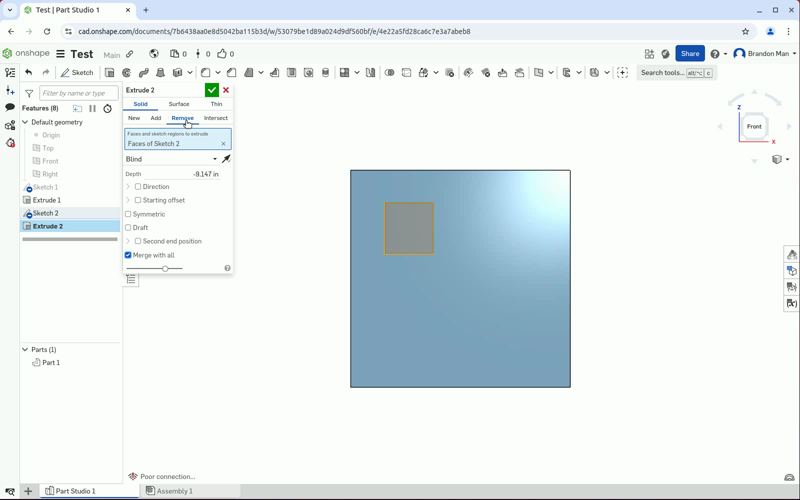
key(enter)
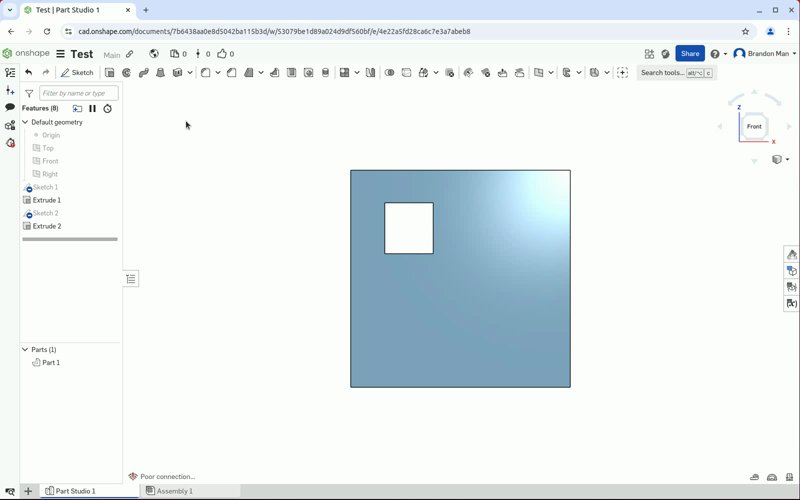
key(shift+h)
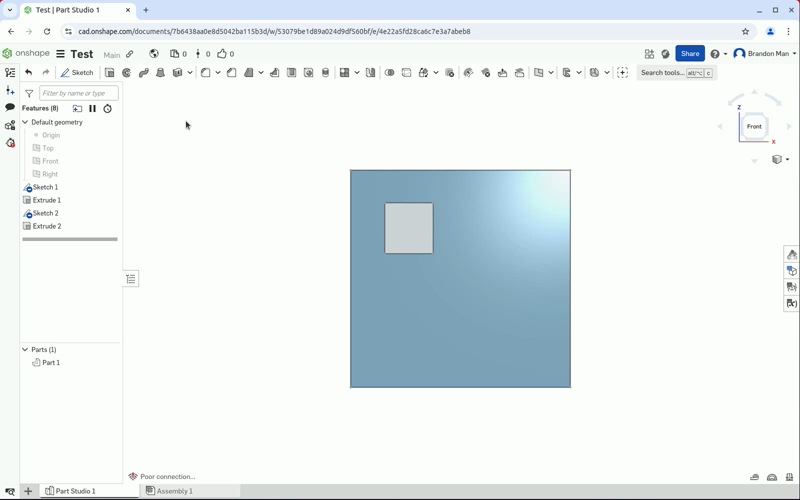
key(shift+h)
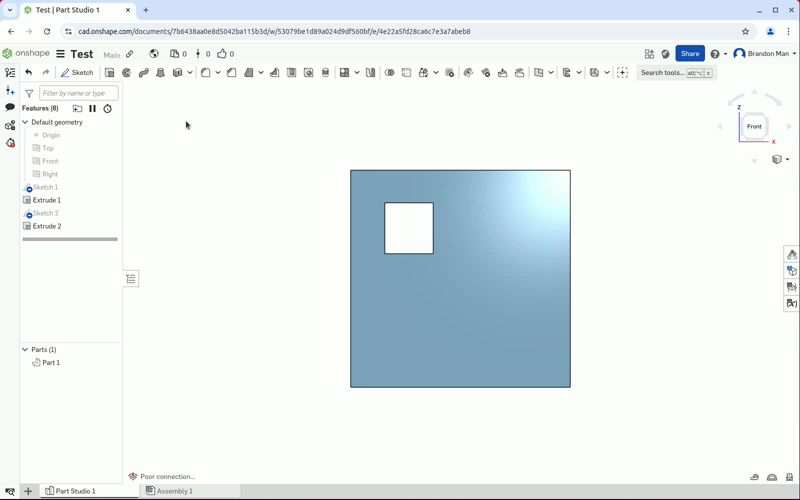
mouse_move(73, 189)
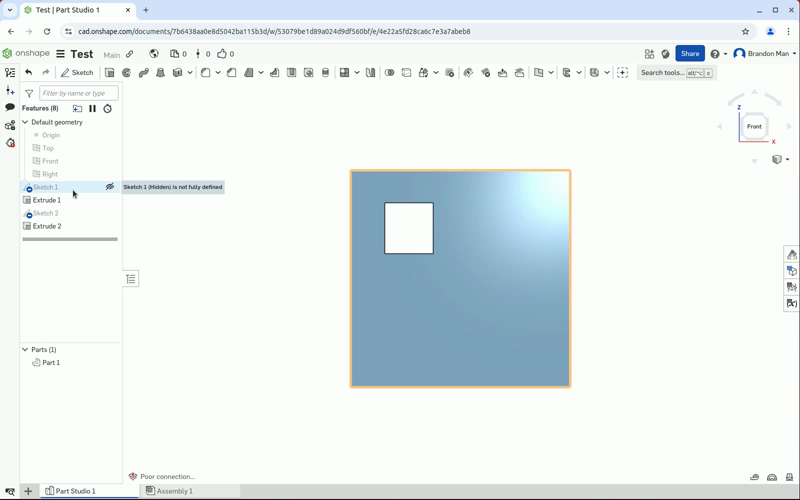
click(73, 189)
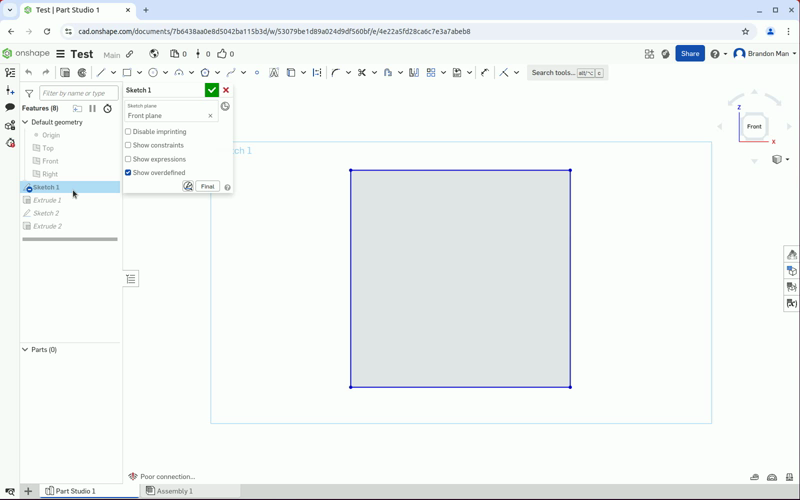
mouse_move(229, 92)
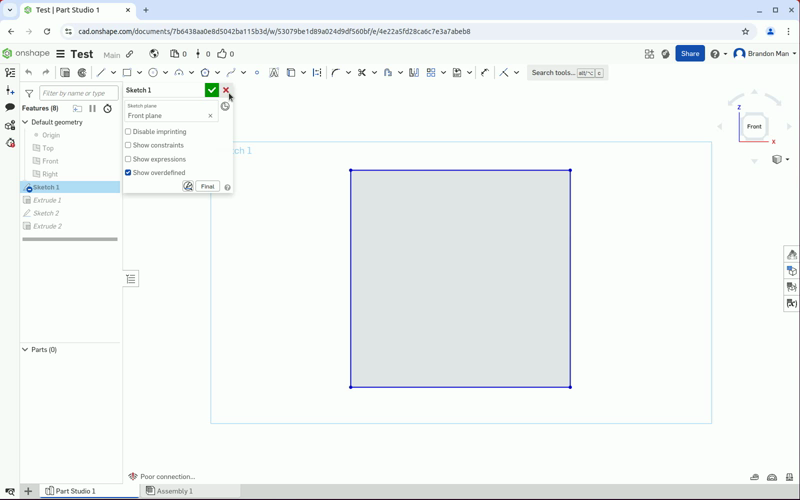
click(229, 92)
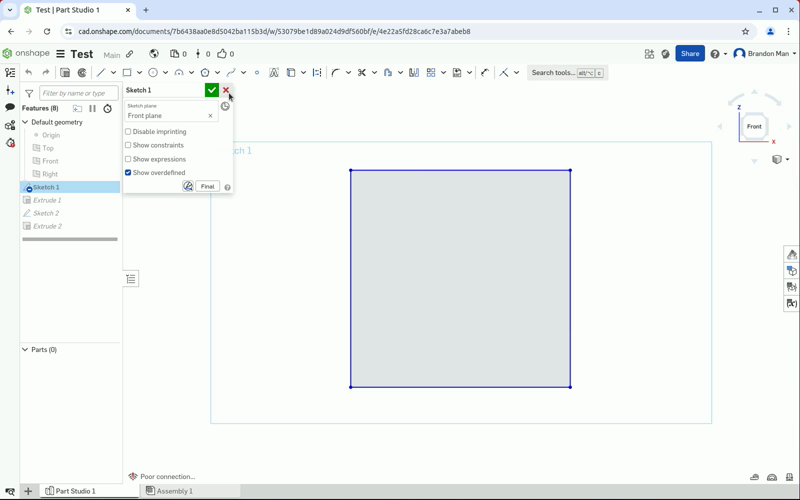
key(shift+s)
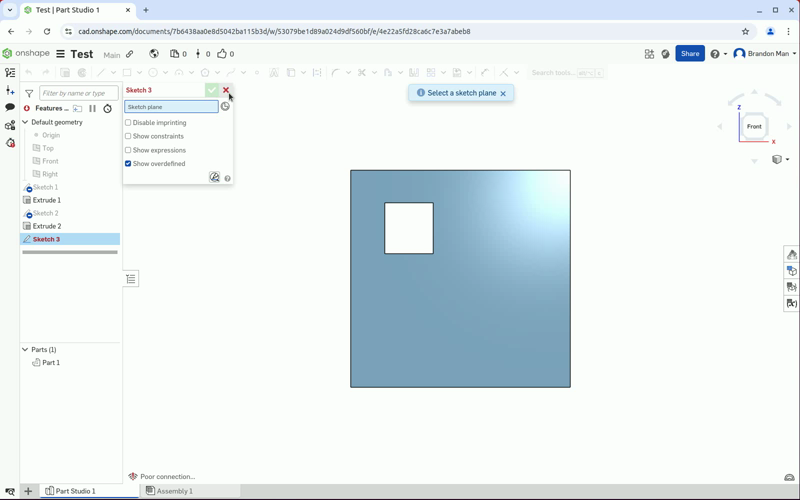
mouse_move(73, 163)
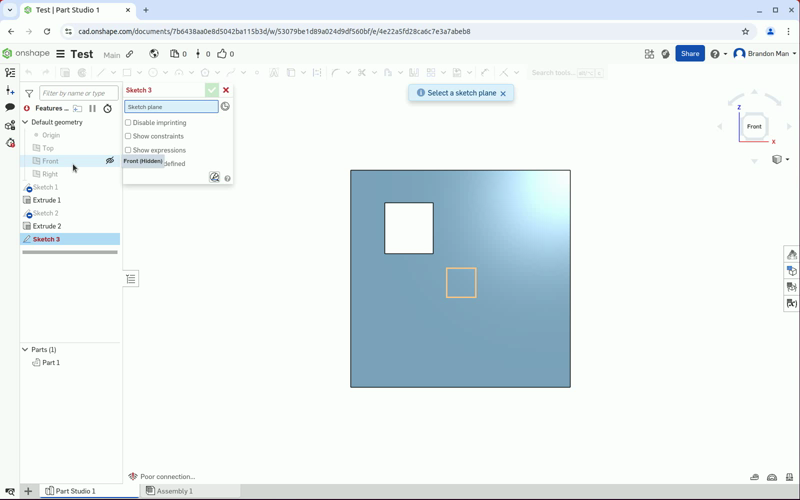
click(73, 163)
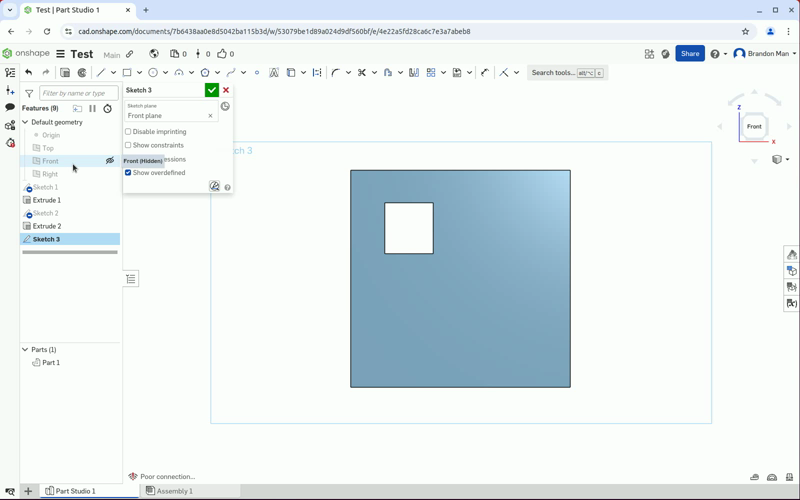
mouse_move(73, 352)
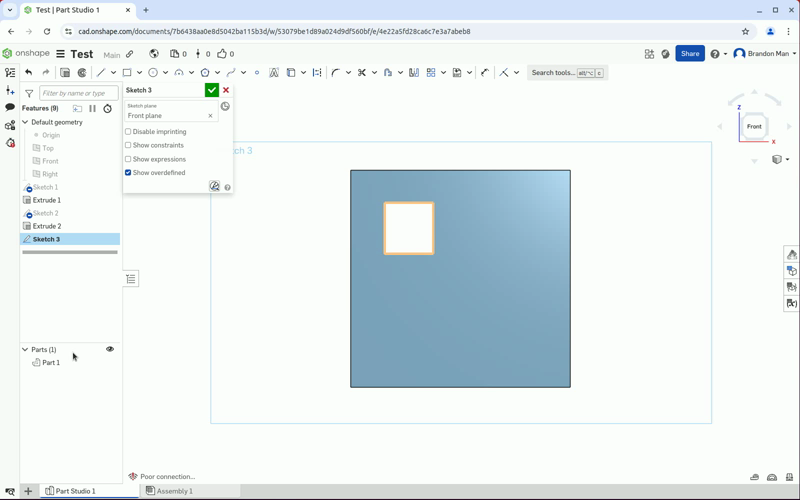
key(y)
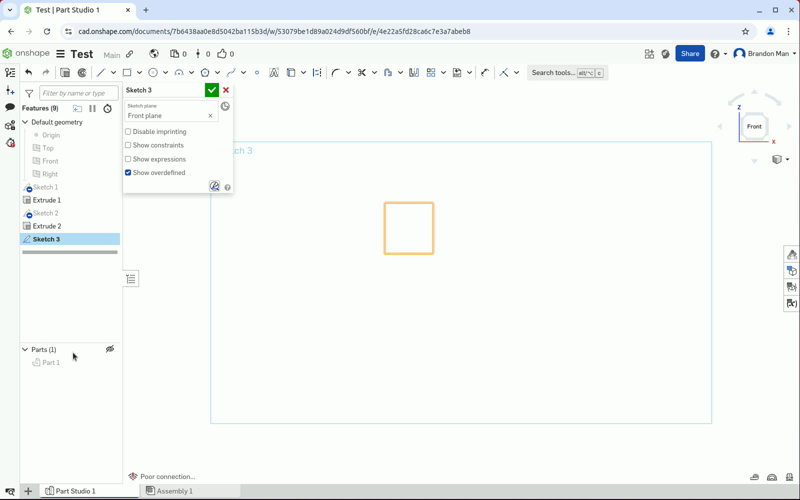
key(l)
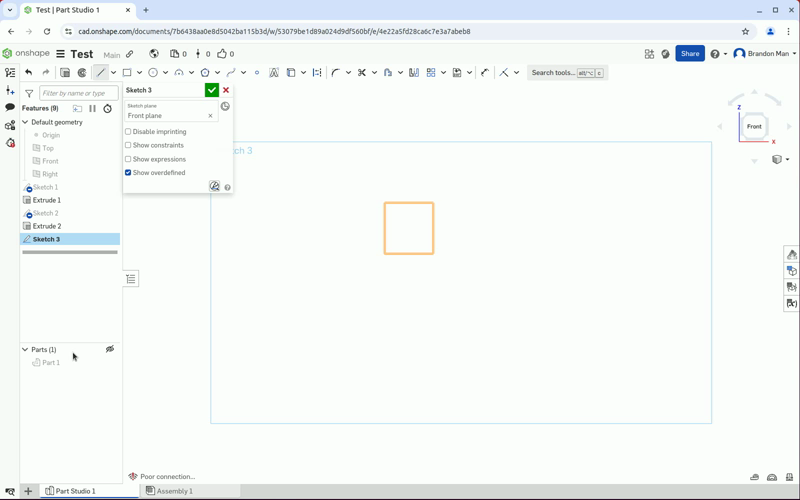
key_down(shift)
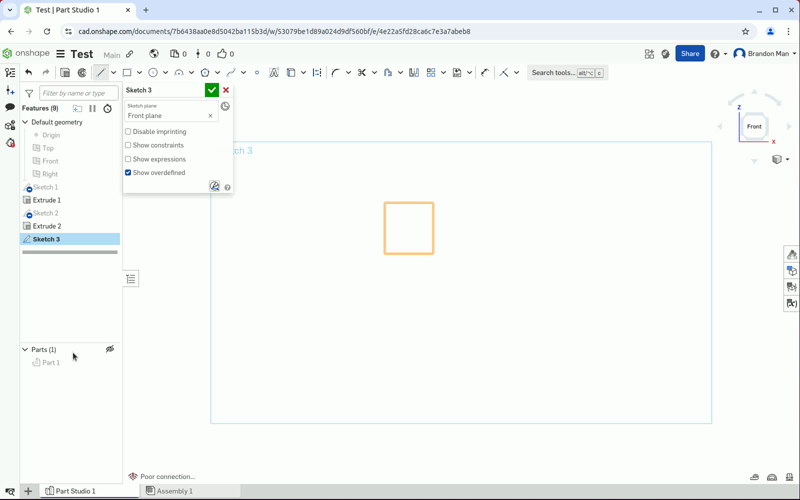
mouse_move(485, 252)
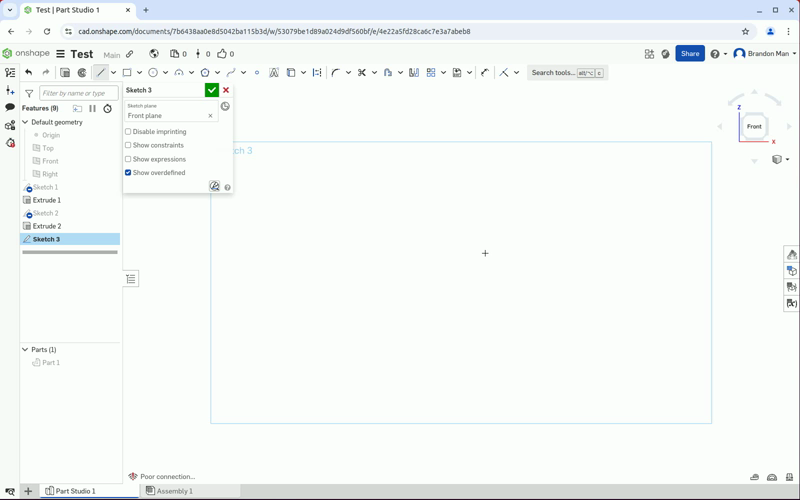
click(485, 252)
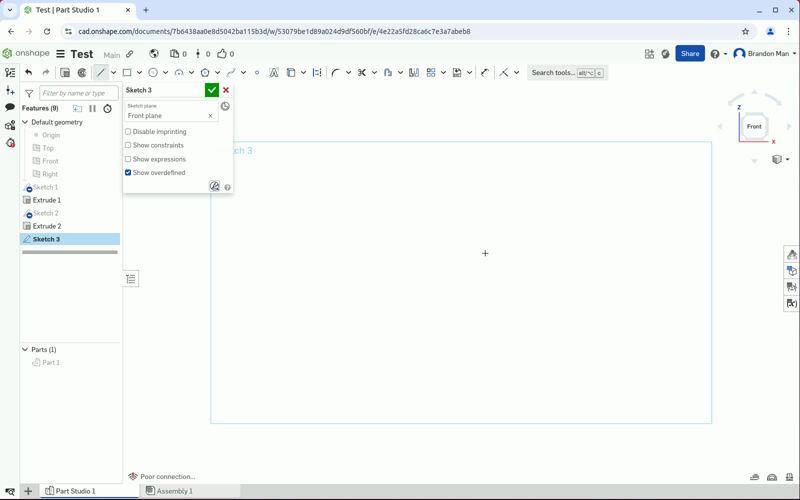
key_up(shift)
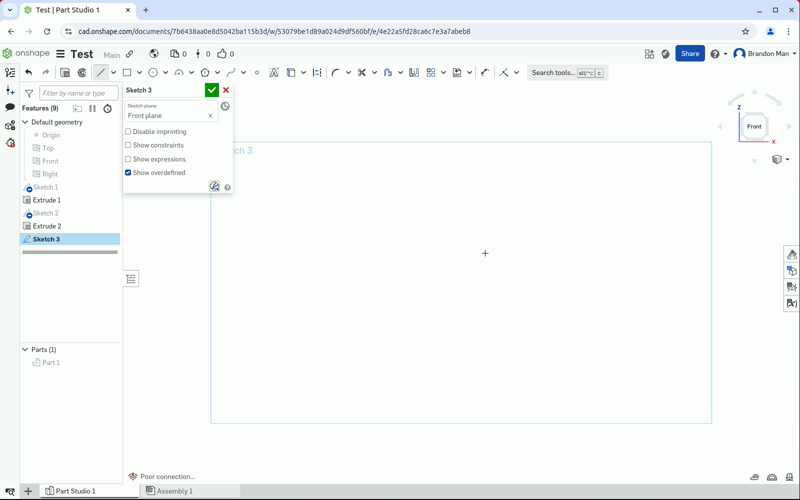
key_down(shift)
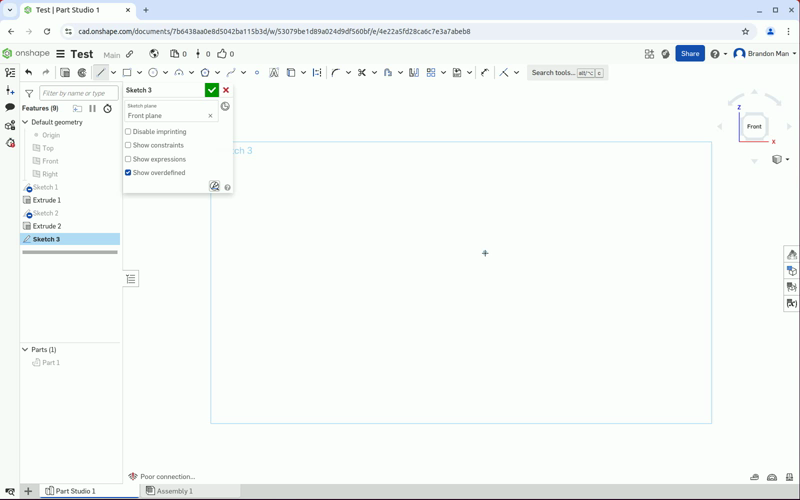
mouse_move(515, 252)
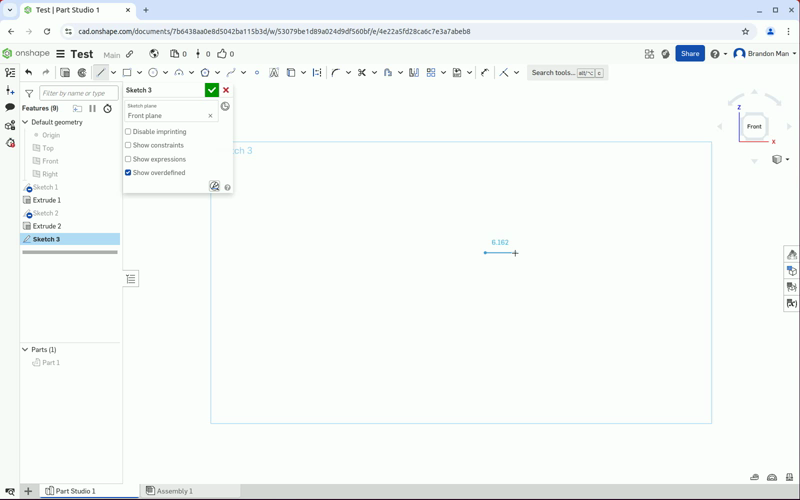
mouse_move(536, 252)
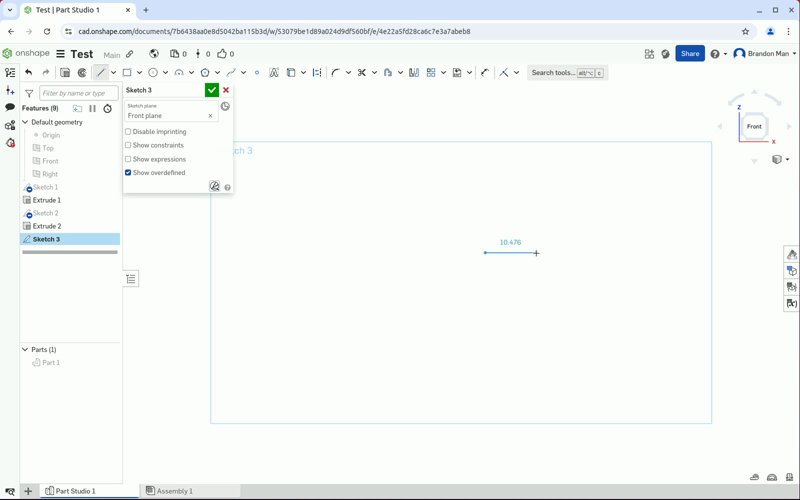
click(536, 252)
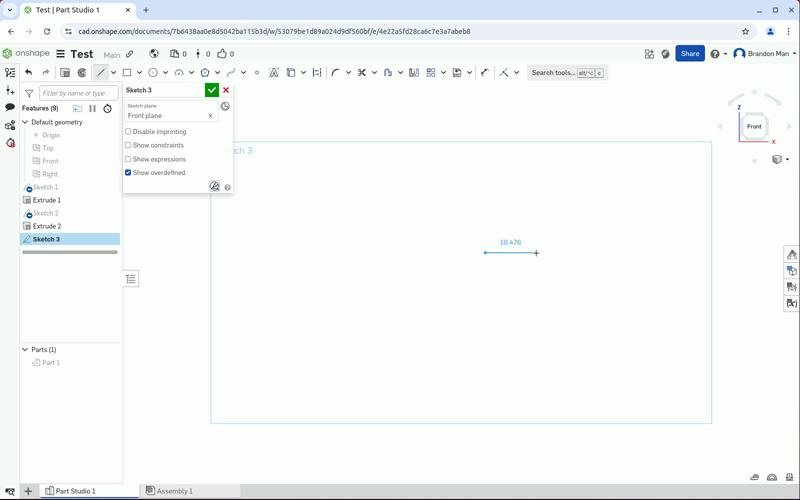
key_up(shift)
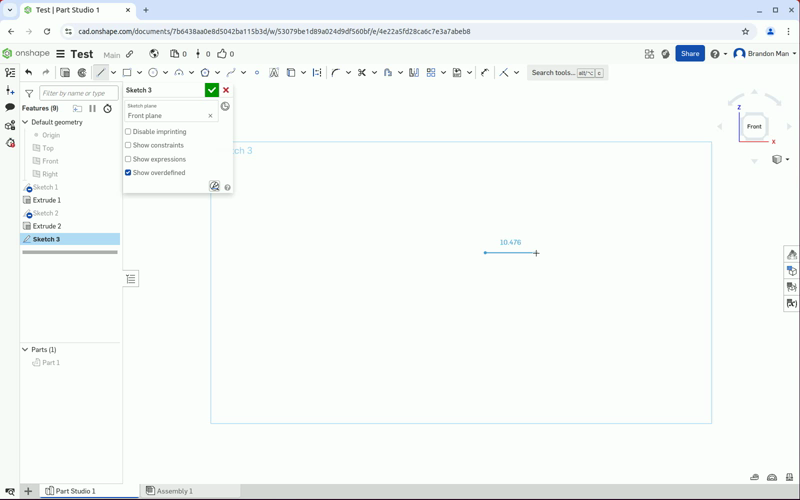
key_down(shift)
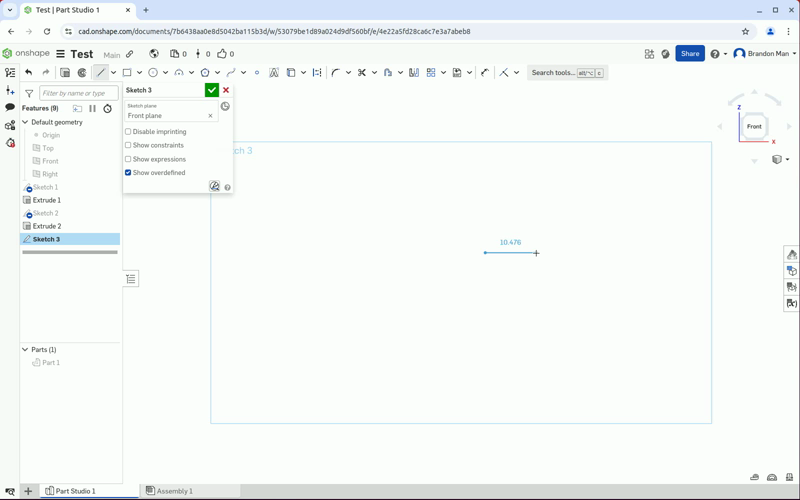
mouse_move(566, 252)
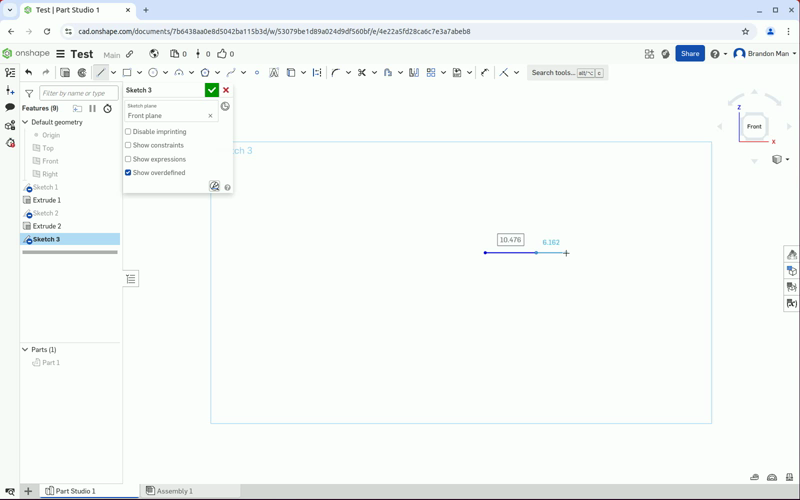
mouse_move(536, 202)
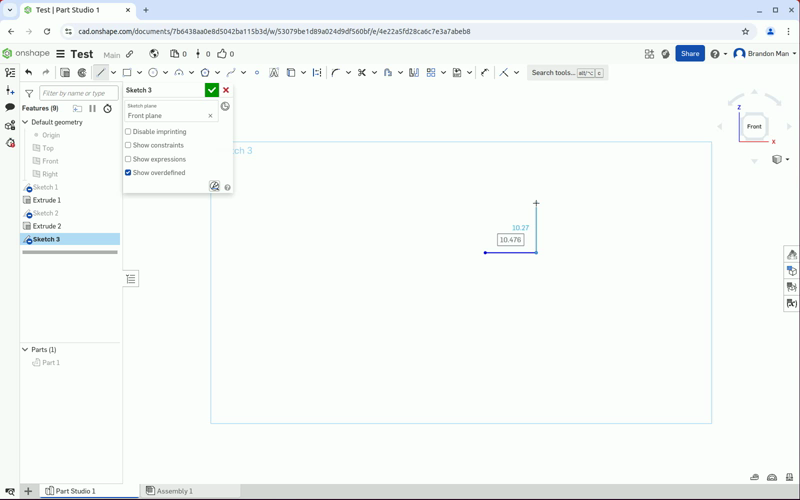
click(536, 202)
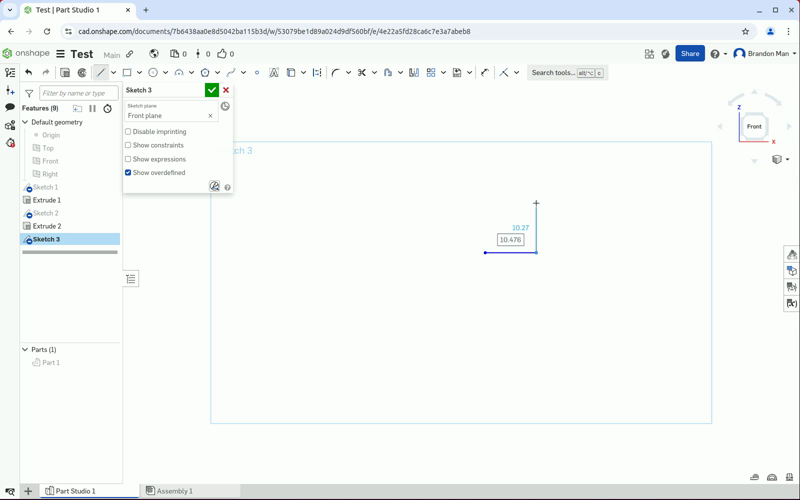
key_up(shift)
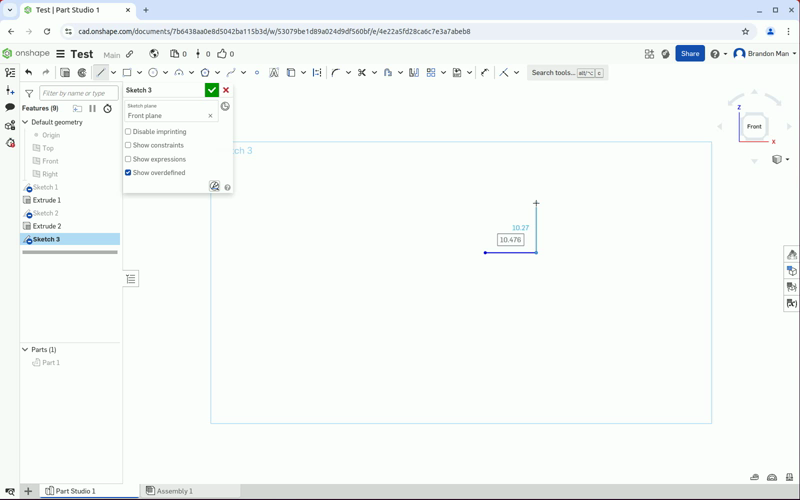
key_down(shift)
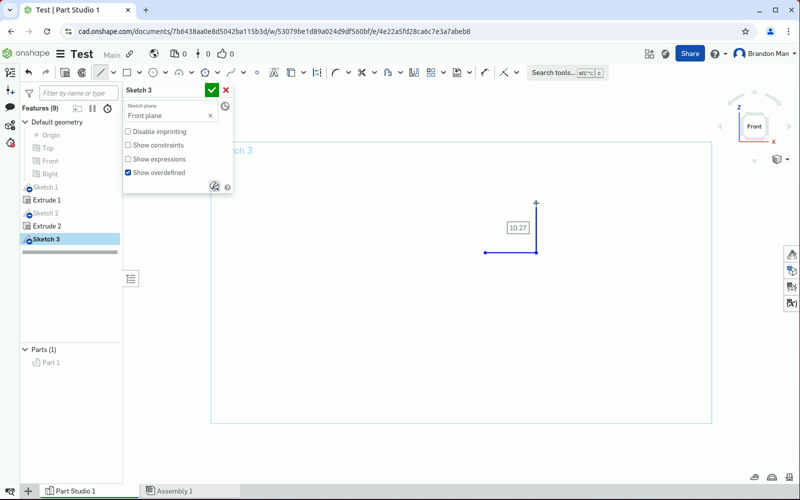
mouse_move(566, 202)
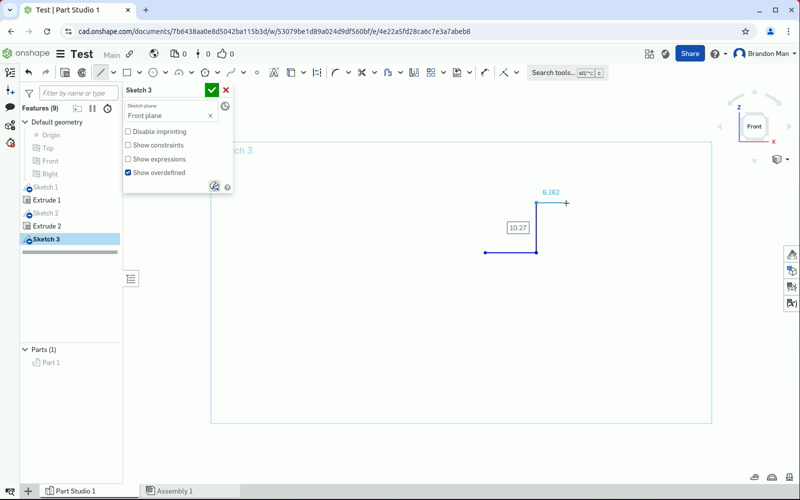
mouse_move(485, 202)
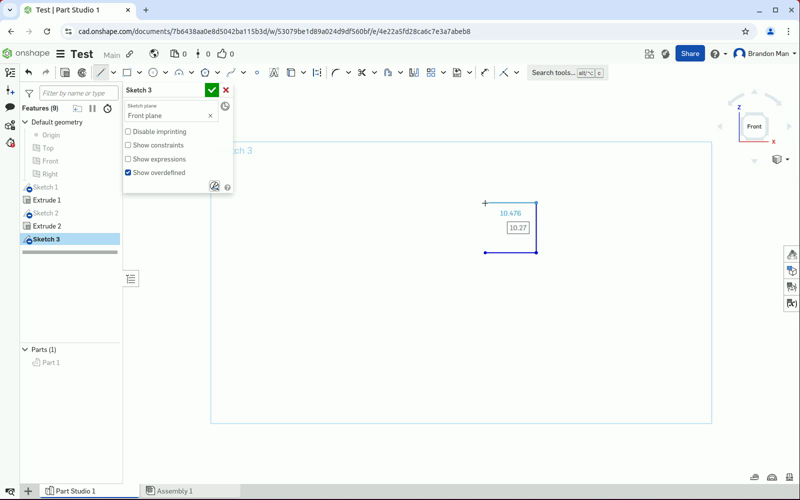
click(485, 202)
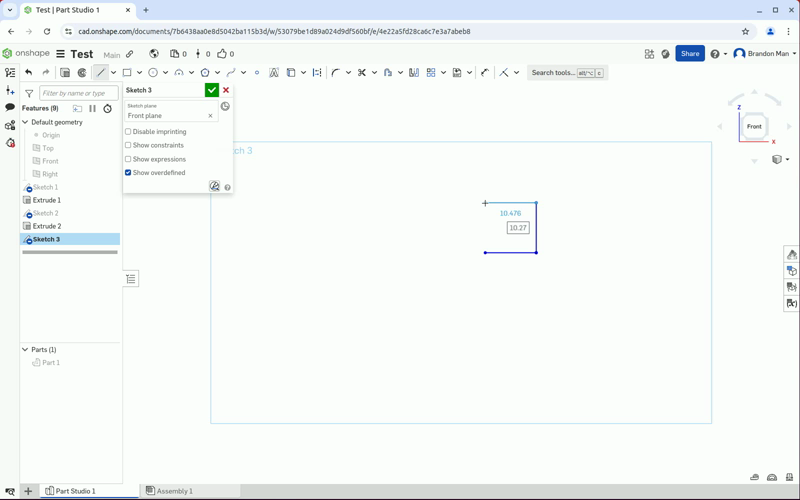
key_up(shift)
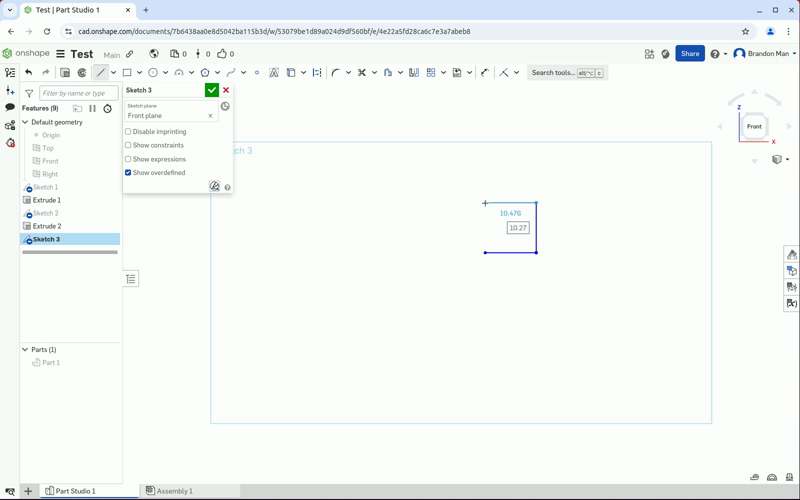
mouse_move(515, 202)
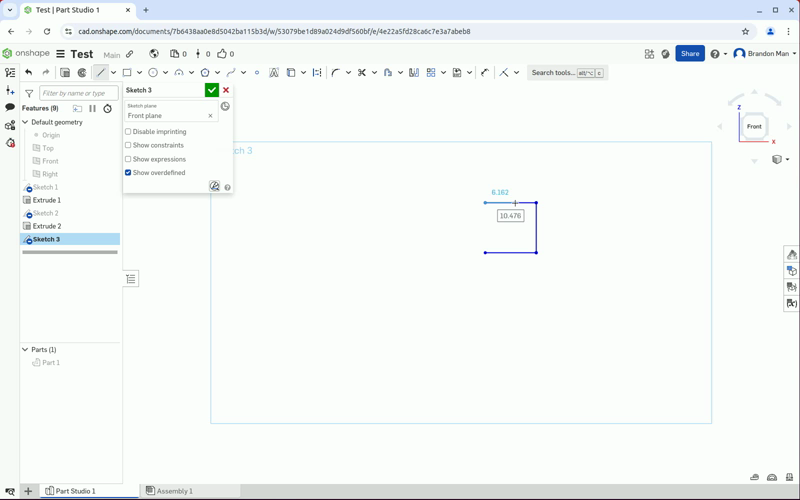
key_down(shift)
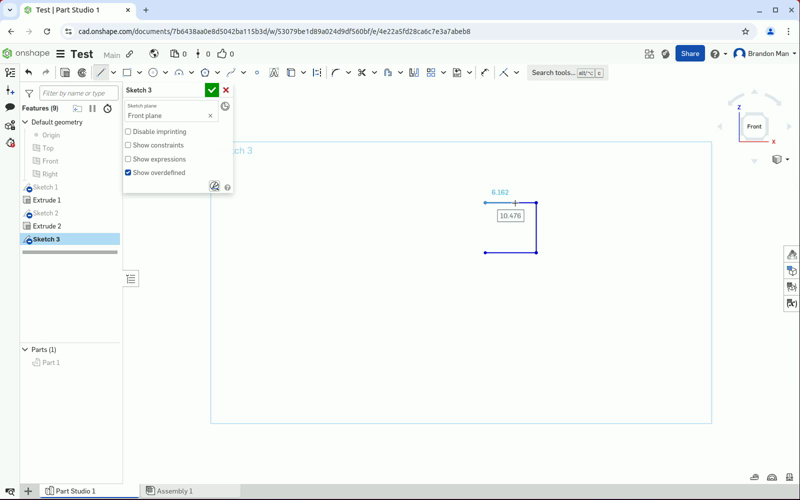
mouse_move(485, 252)
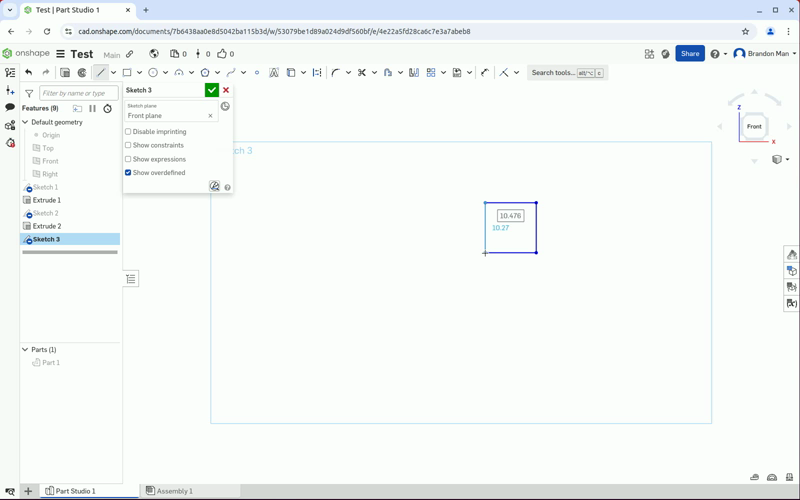
key_up(shift)
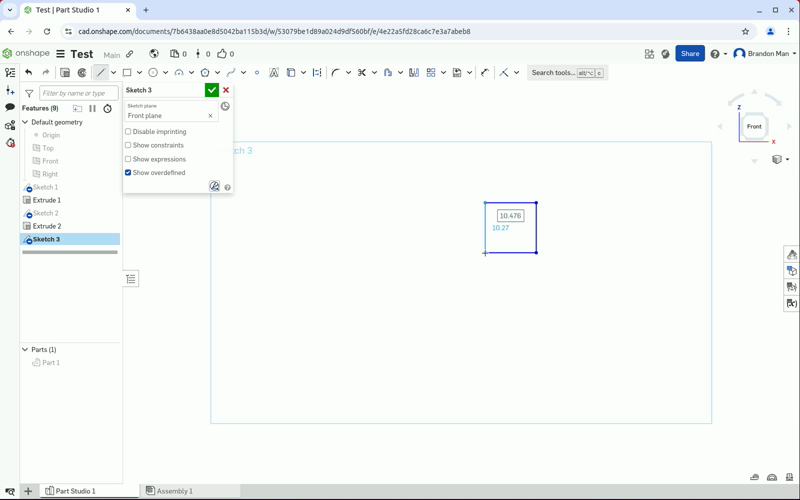
click(485, 252)
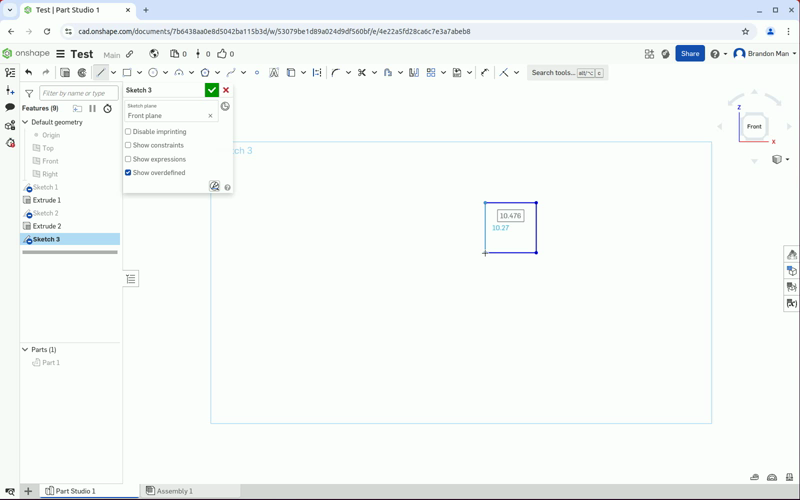
key(esc)
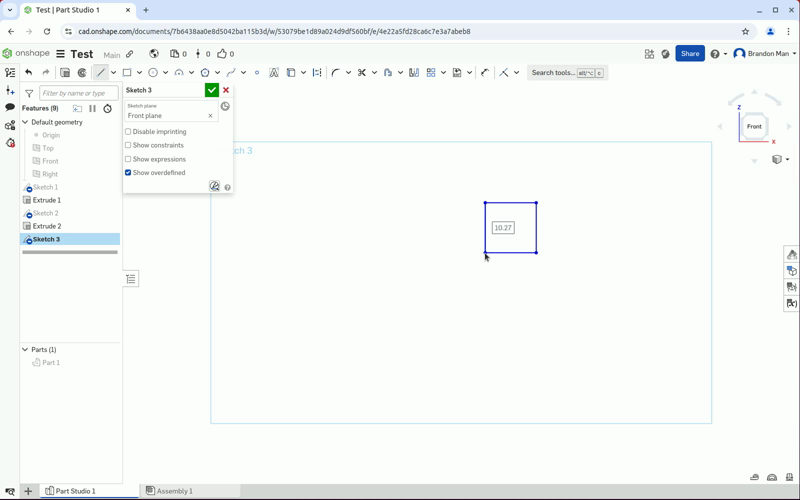
mouse_move(491, 208)
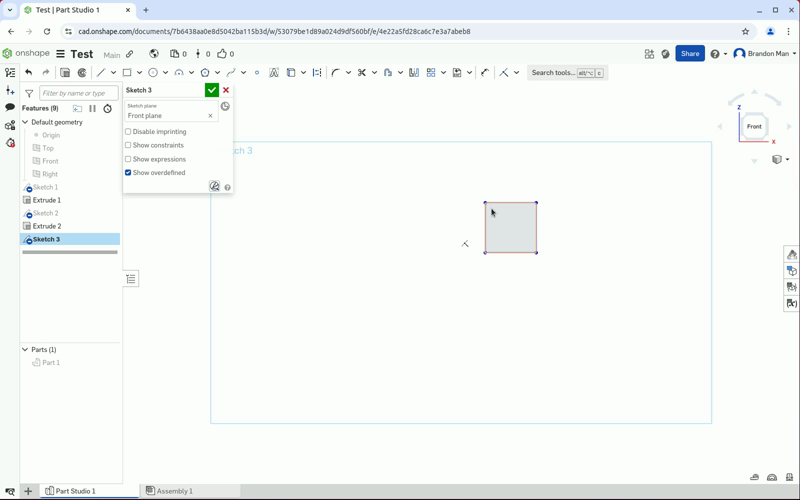
click(491, 208)
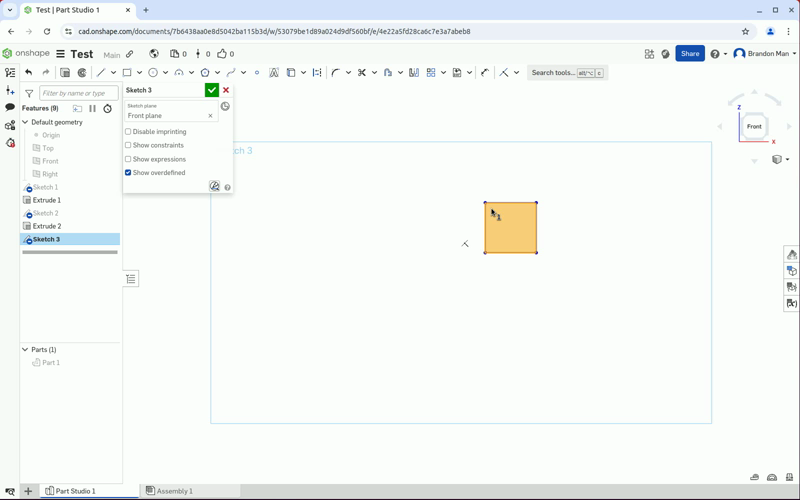
mouse_move(73, 352)
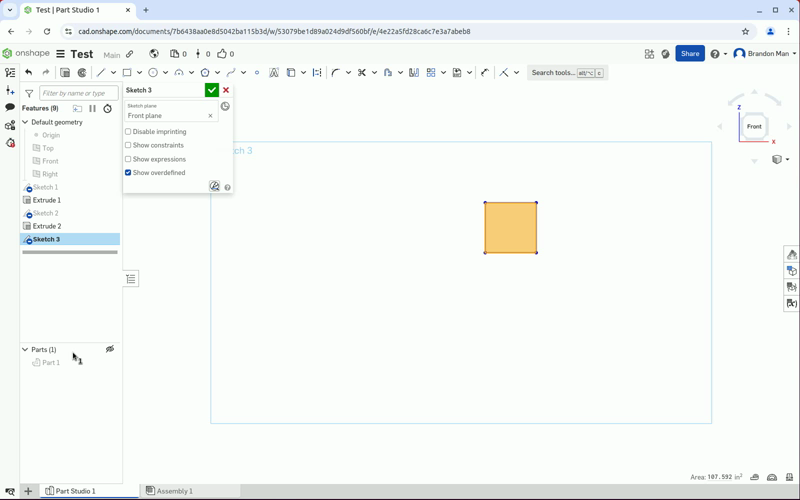
key(shift+y)
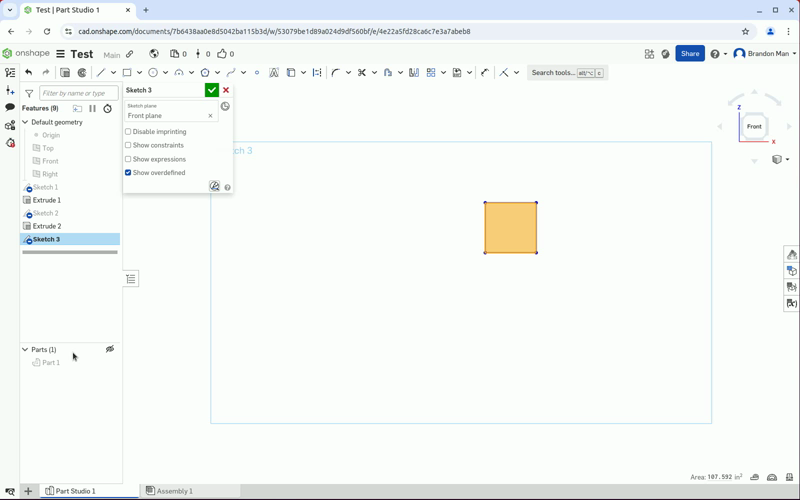
key(shift+e)
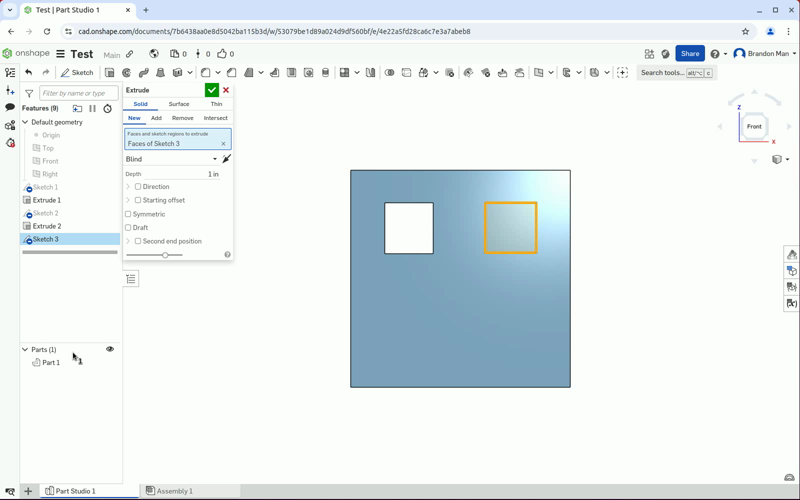
mouse_move(143, 106)
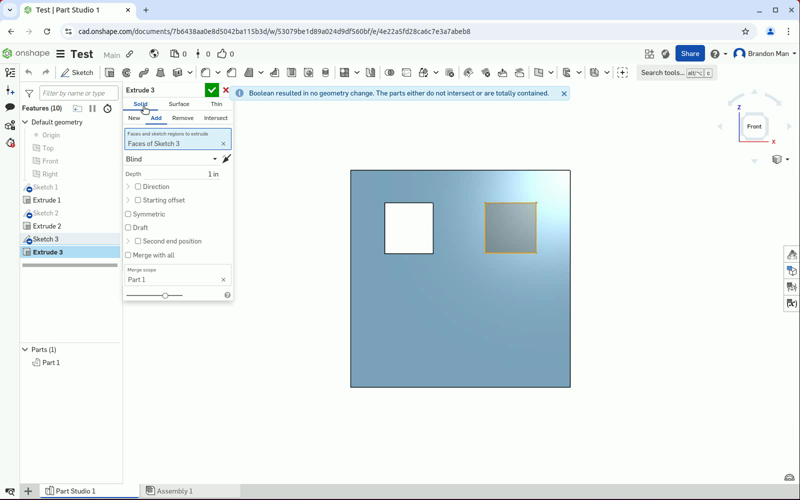
click(143, 106)
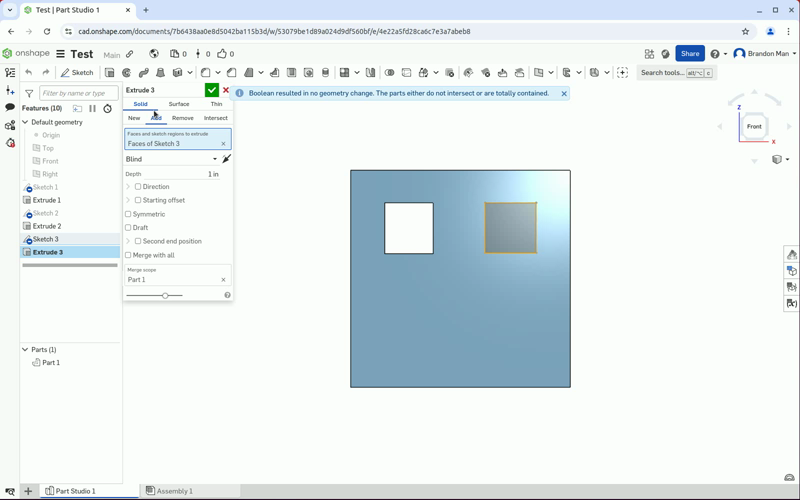
mouse_move(186, 120)
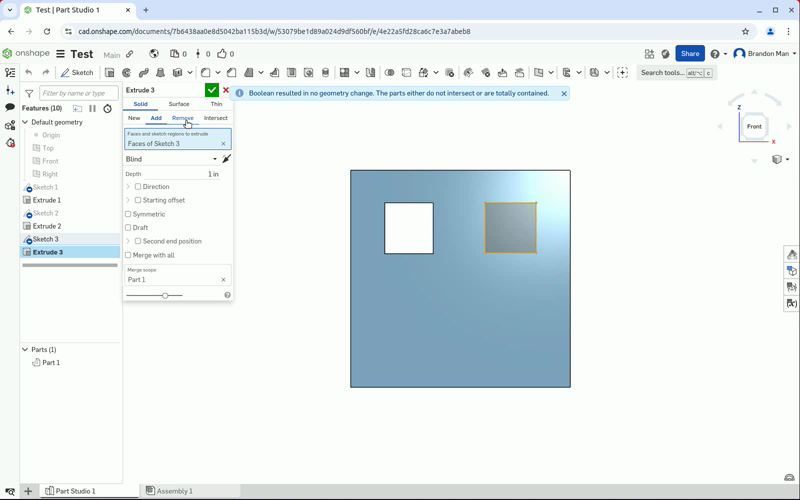
click(186, 120)
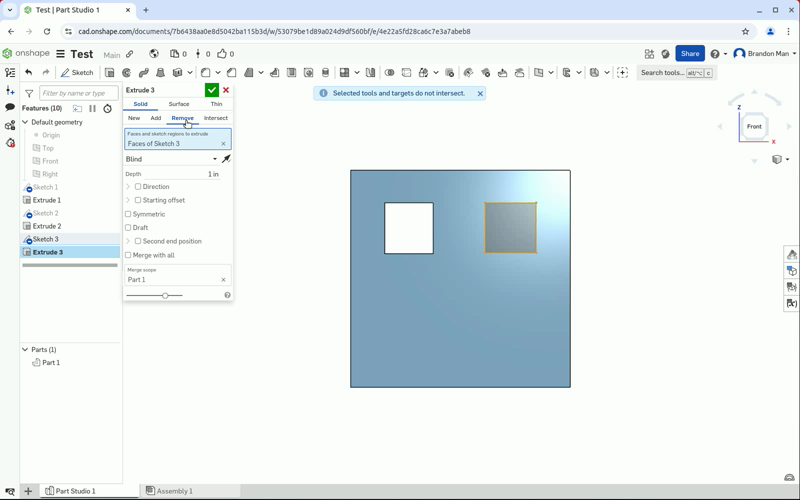
key(tab, 4)
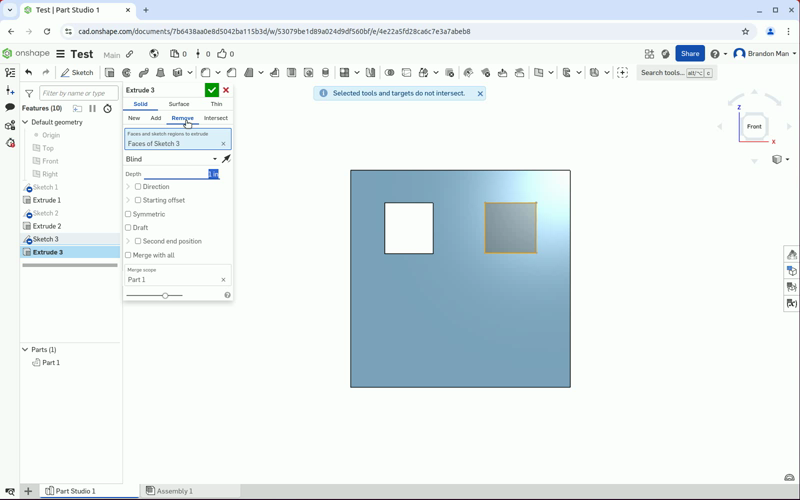
text(-9.147)
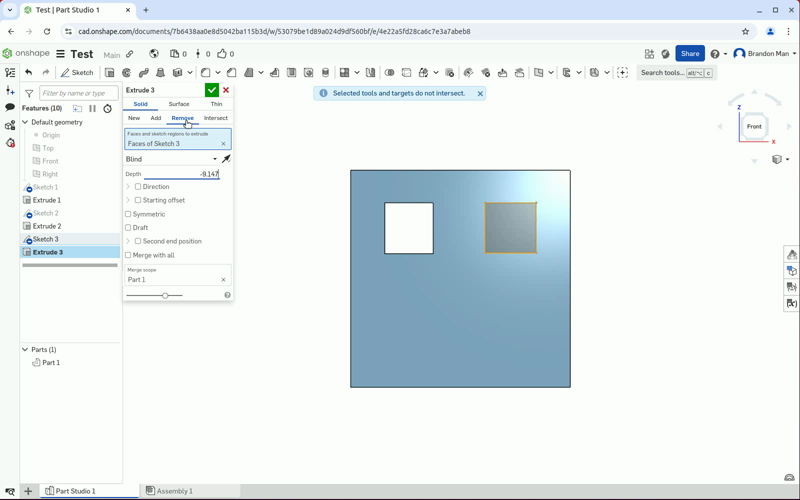
key(tab, 6)
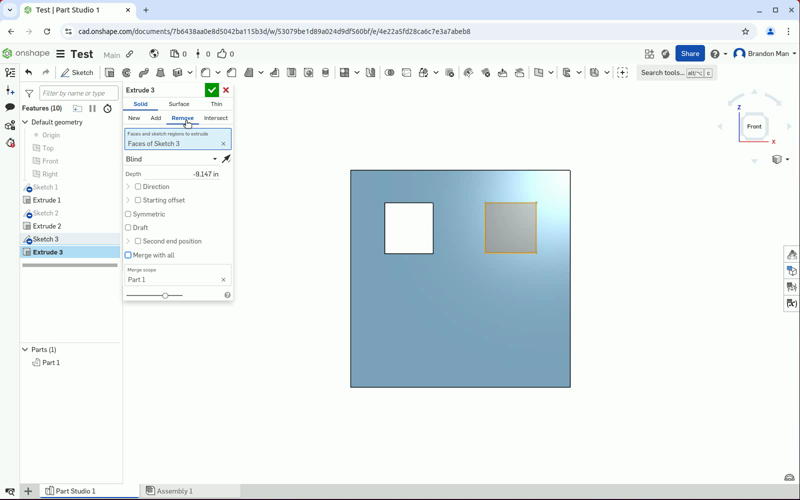
key(space)
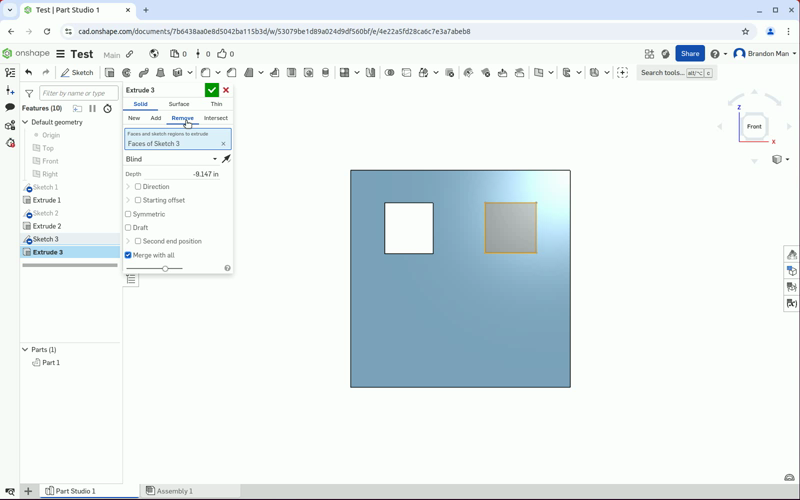
key(enter)
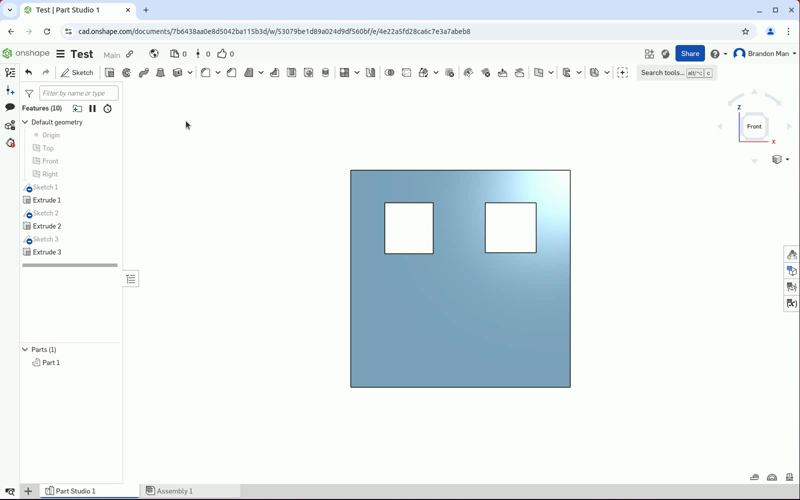
key(shift+h)
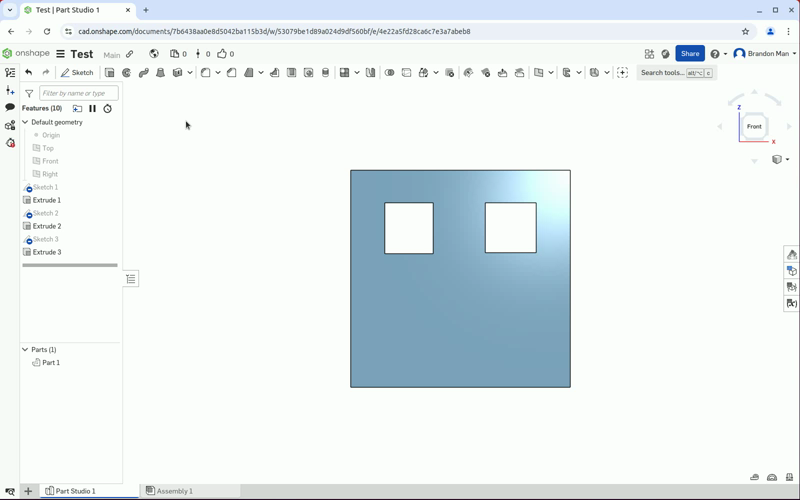
key(shift+h)
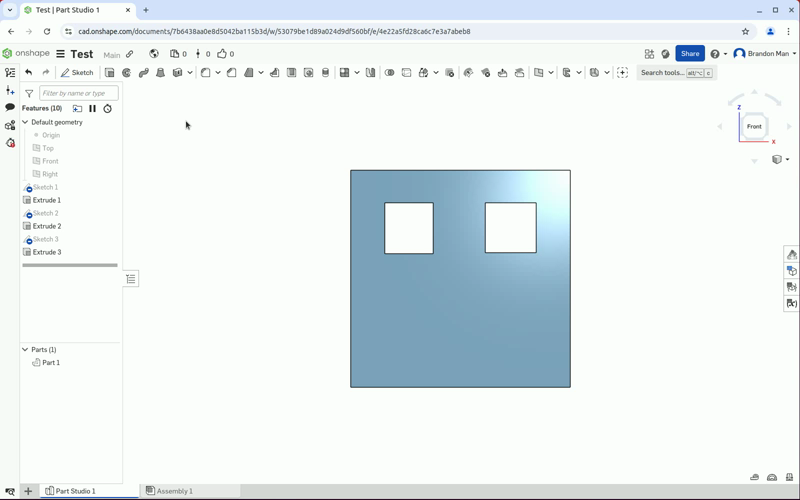
mouse_move(73, 189)
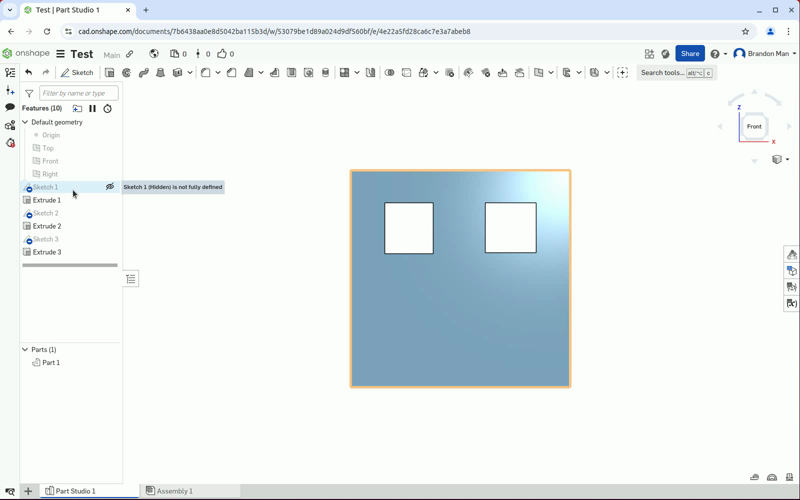
click(73, 189)
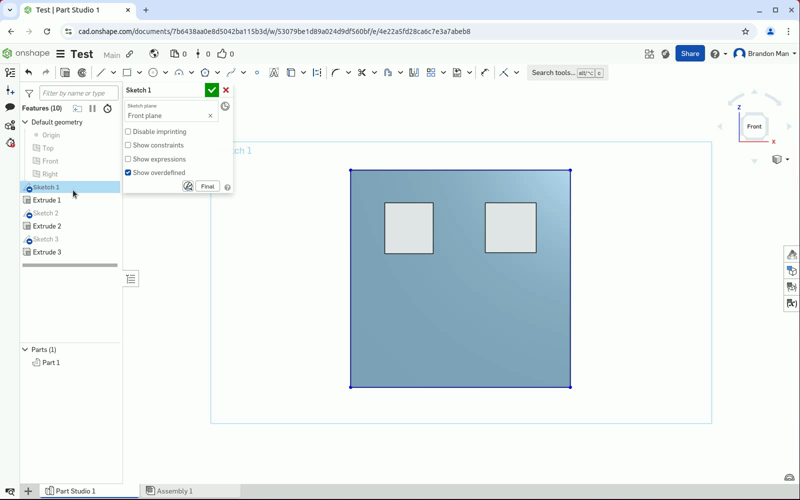
mouse_move(229, 92)
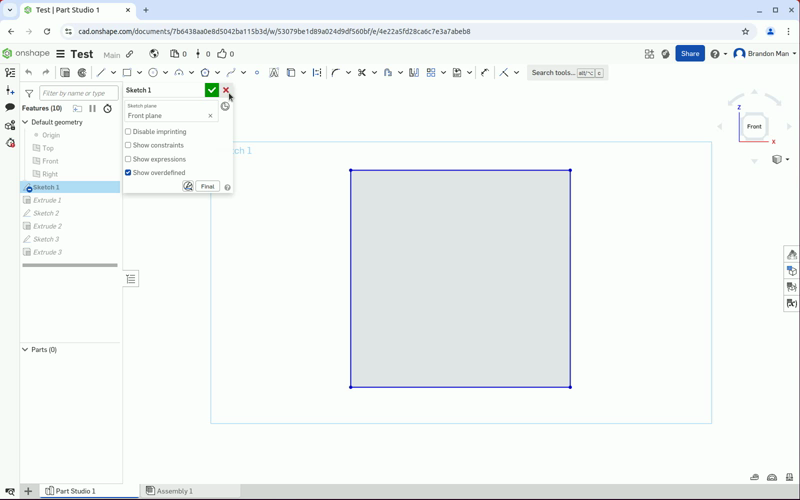
click(229, 92)
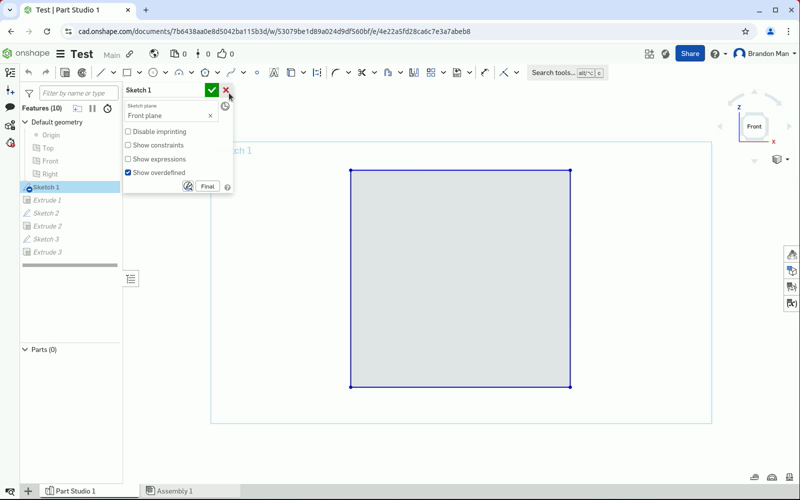
key(shift+s)
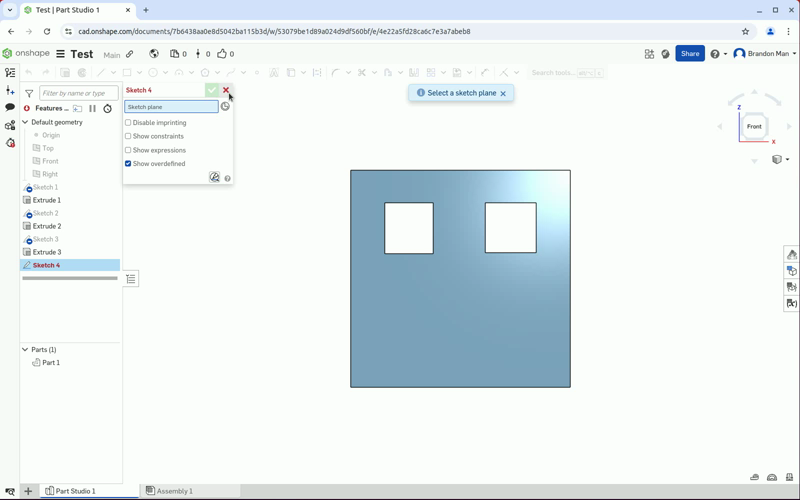
mouse_move(73, 163)
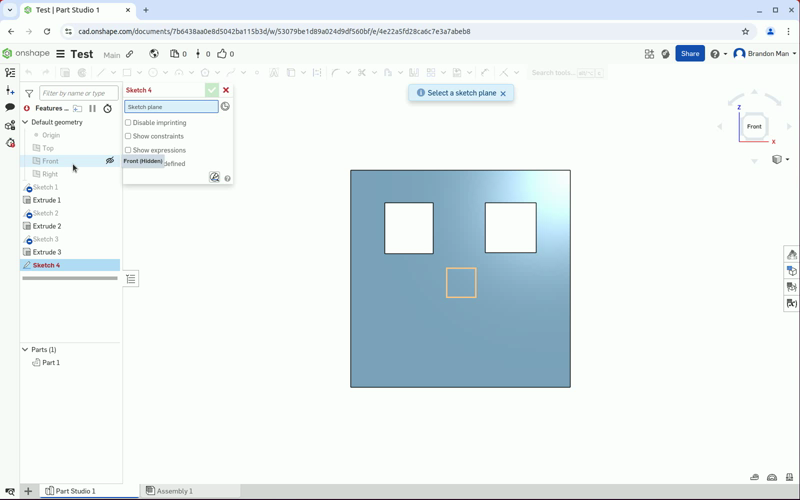
click(73, 163)
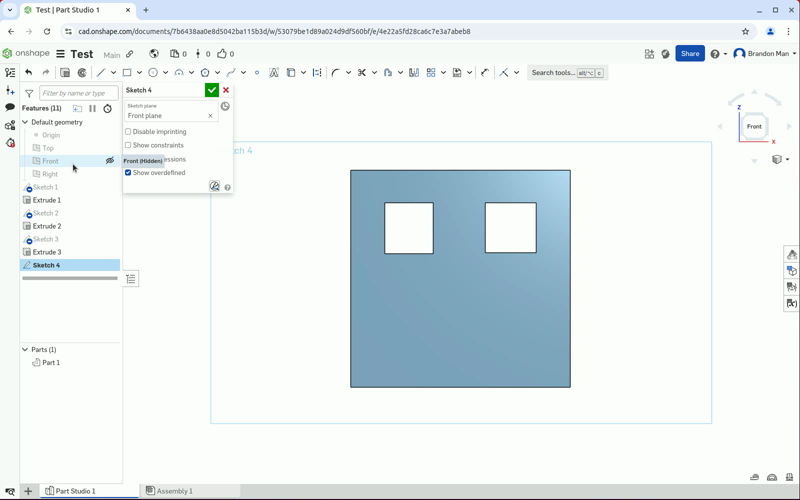
mouse_move(73, 352)
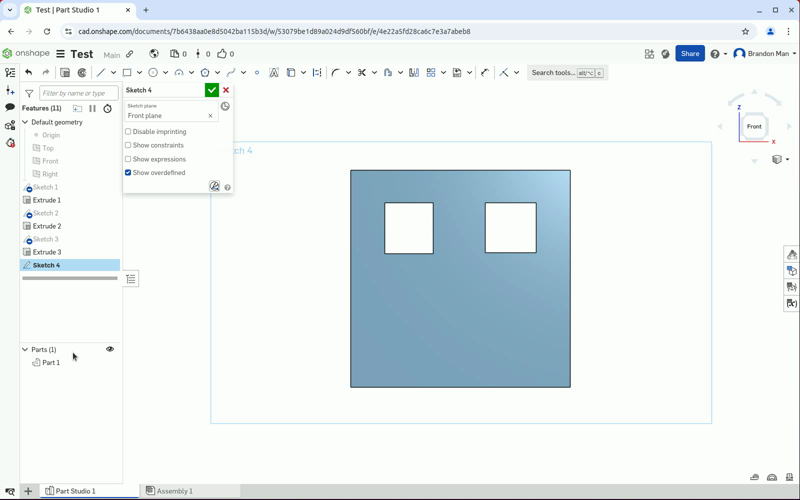
key(y)
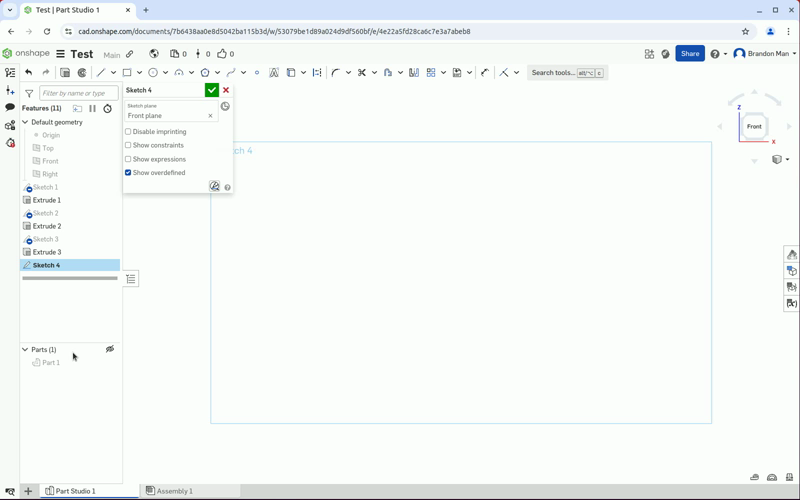
key(l)
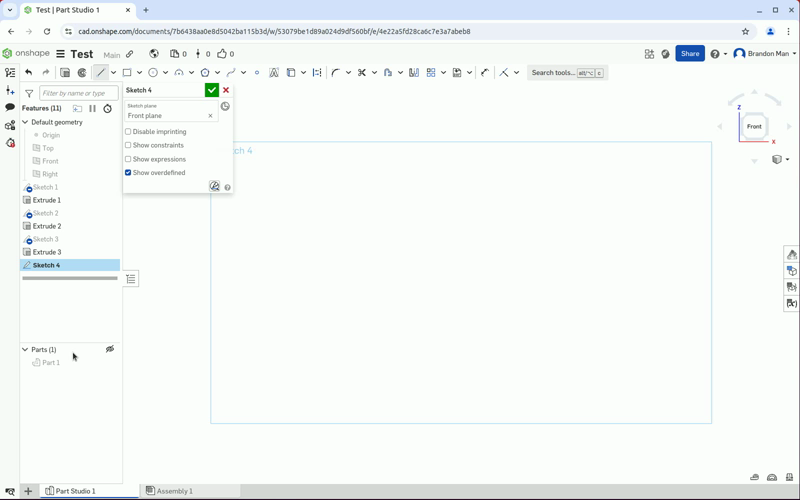
key_down(shift)
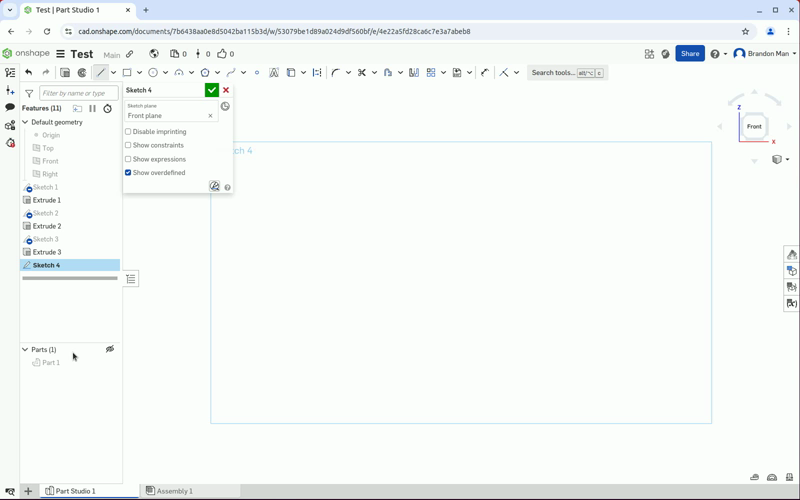
mouse_move(409, 356)
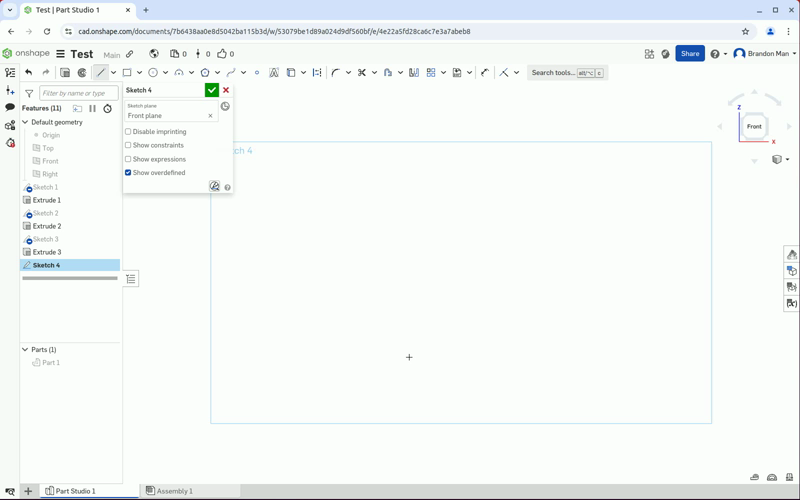
click(409, 356)
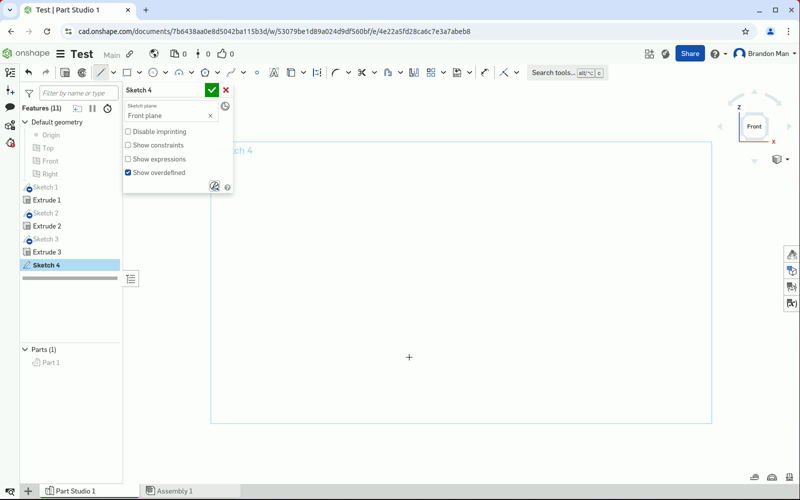
key_up(shift)
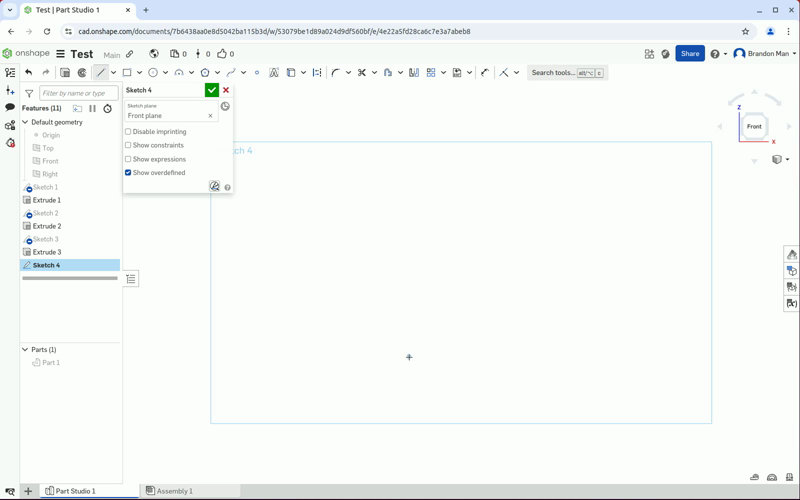
key_down(shift)
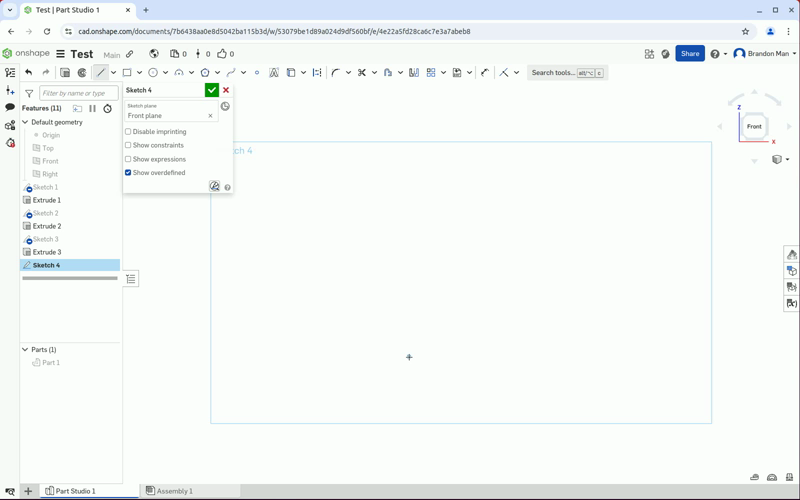
mouse_move(439, 356)
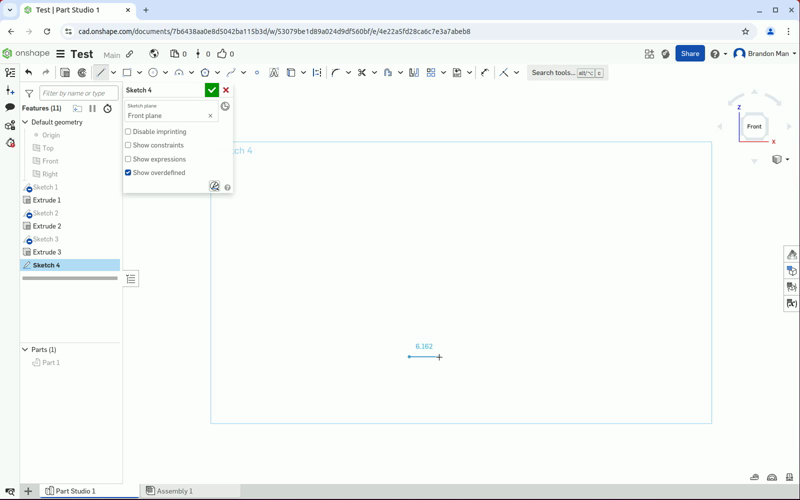
mouse_move(436, 356)
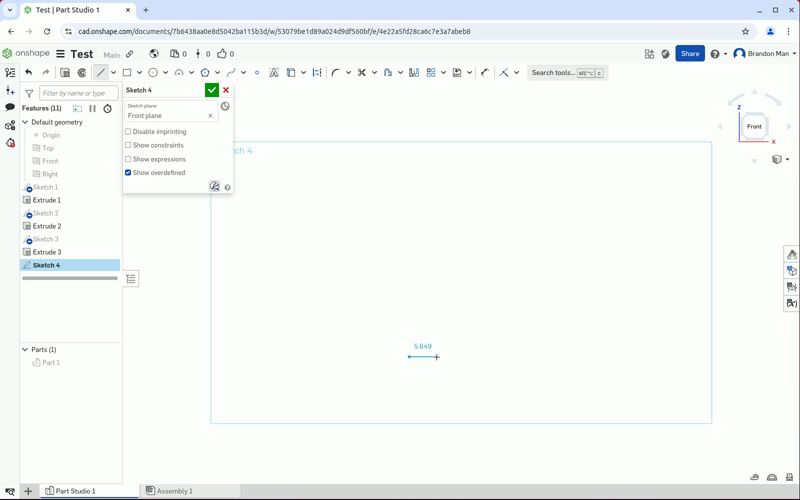
click(436, 356)
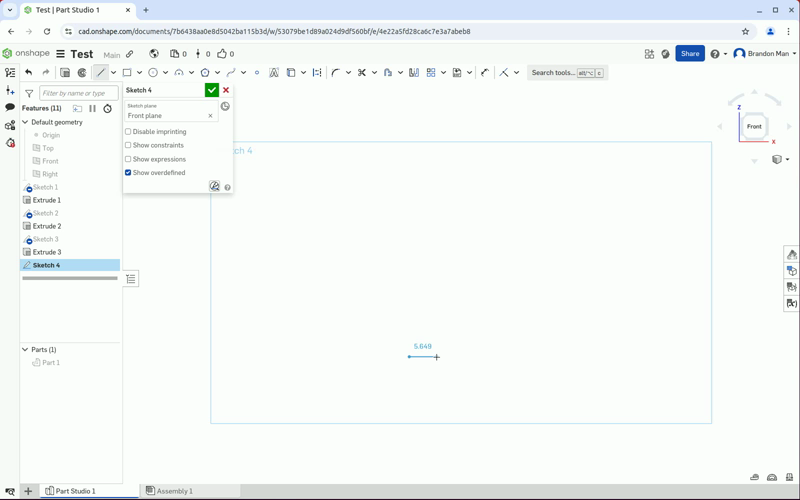
key_up(shift)
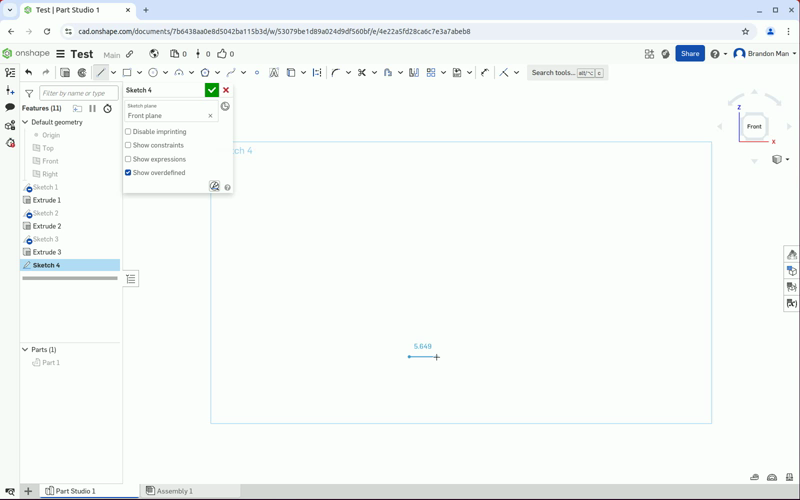
key_down(shift)
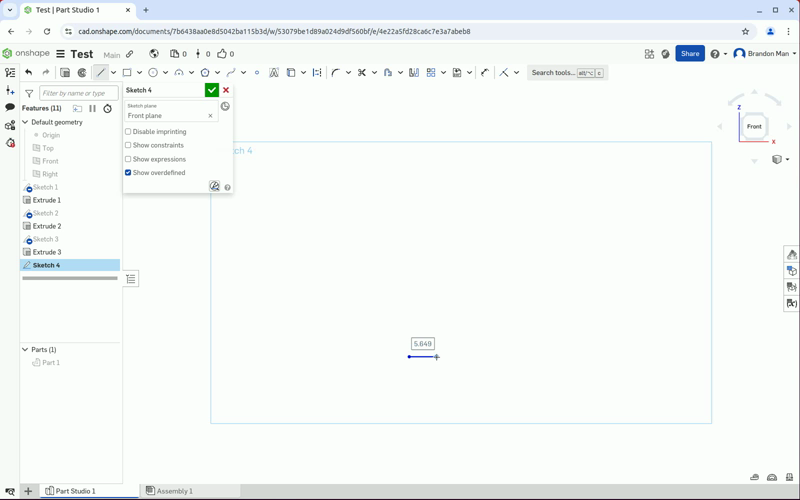
mouse_move(466, 356)
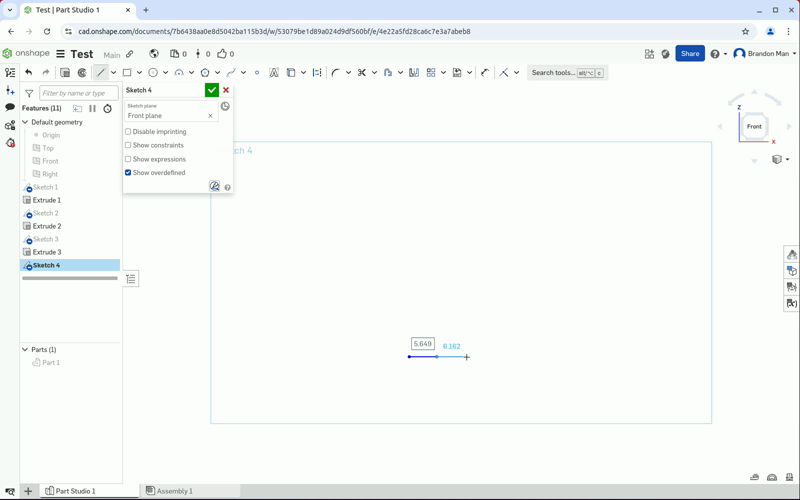
mouse_move(436, 331)
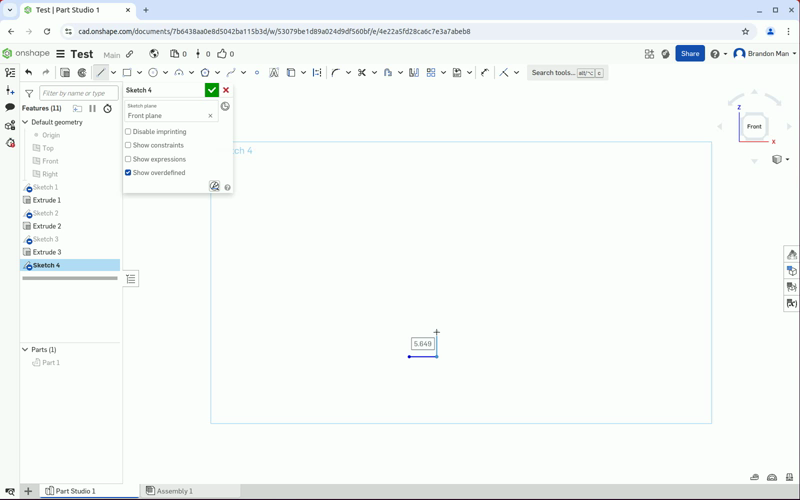
click(436, 331)
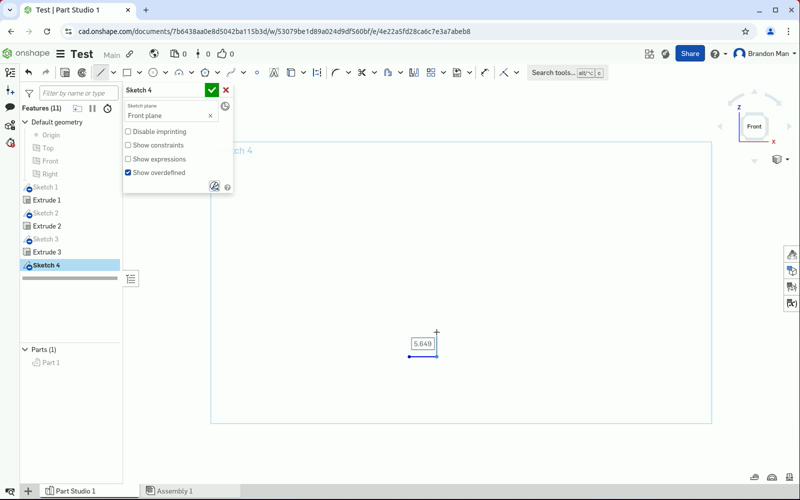
key_up(shift)
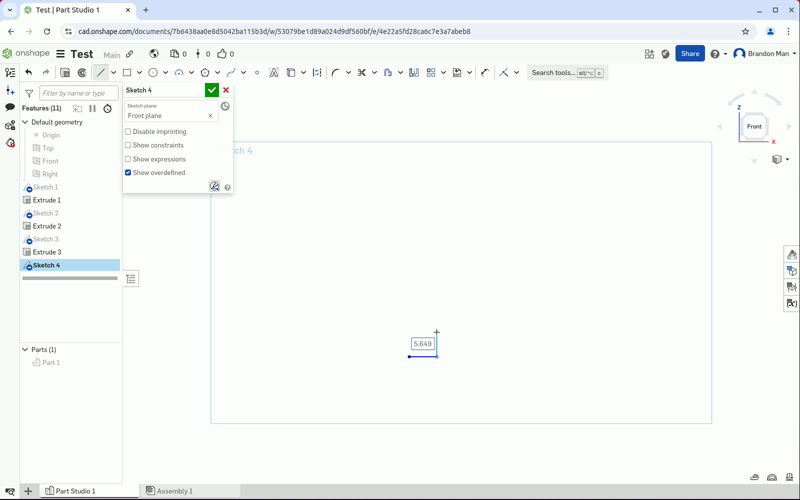
key_down(shift)
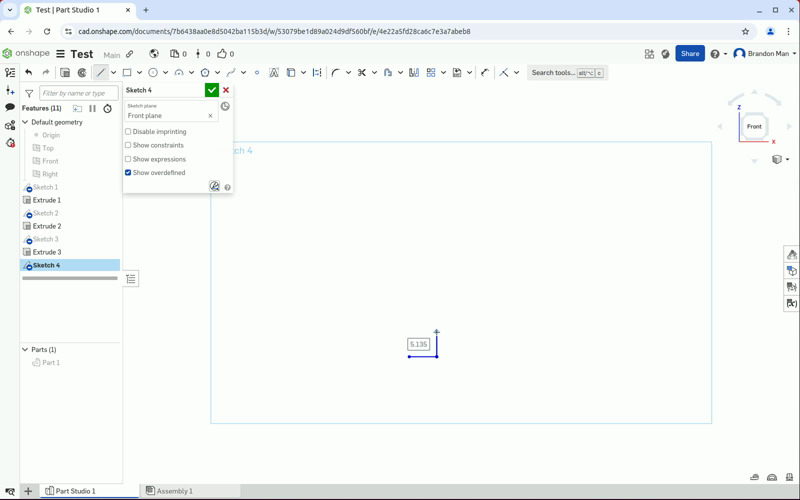
mouse_move(466, 331)
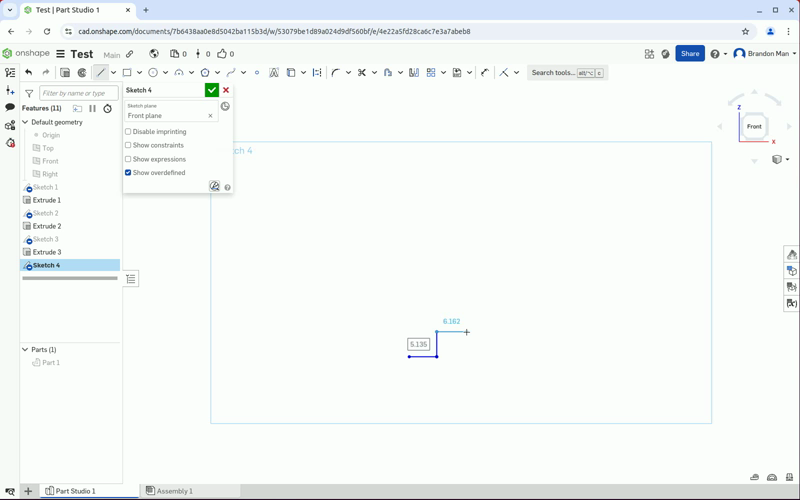
mouse_move(487, 331)
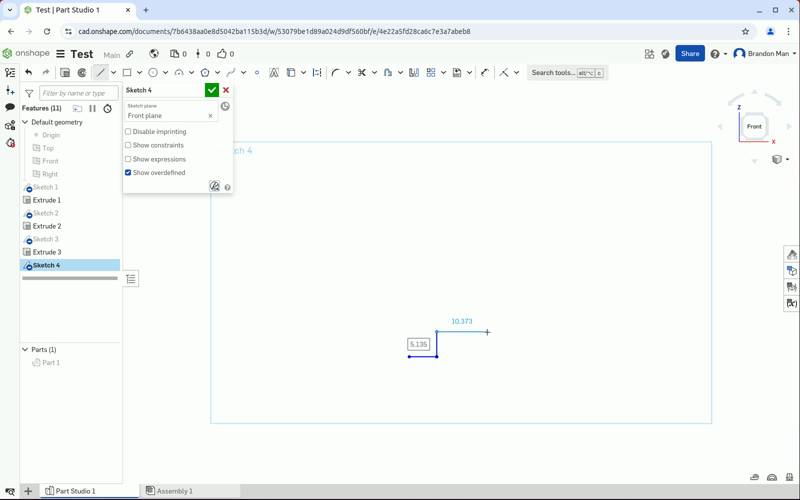
click(487, 331)
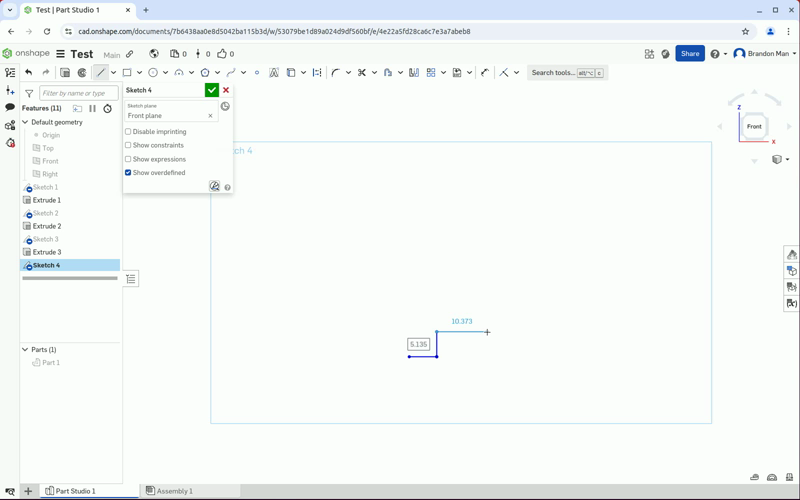
key_up(shift)
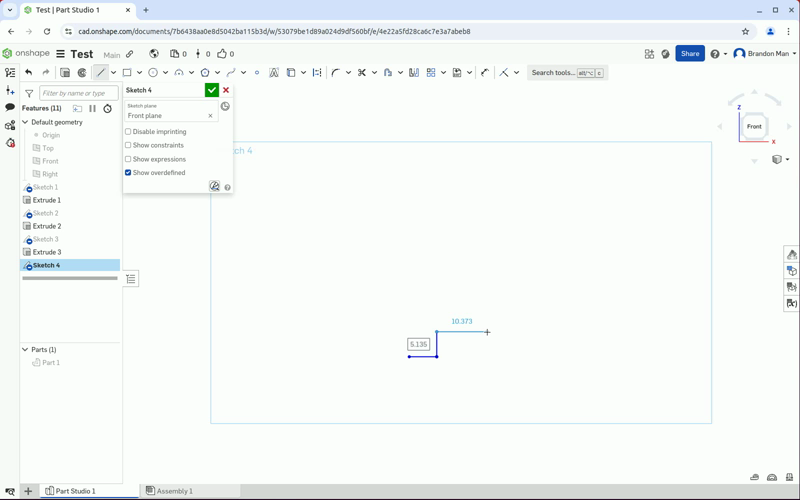
key_down(shift)
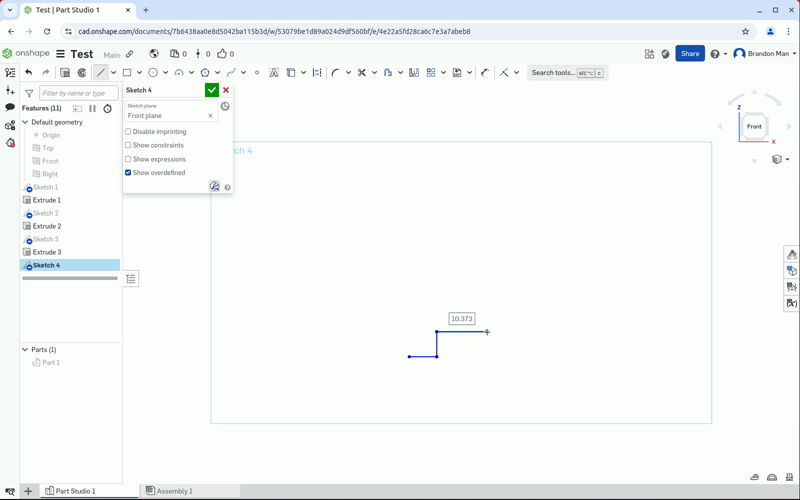
mouse_move(517, 331)
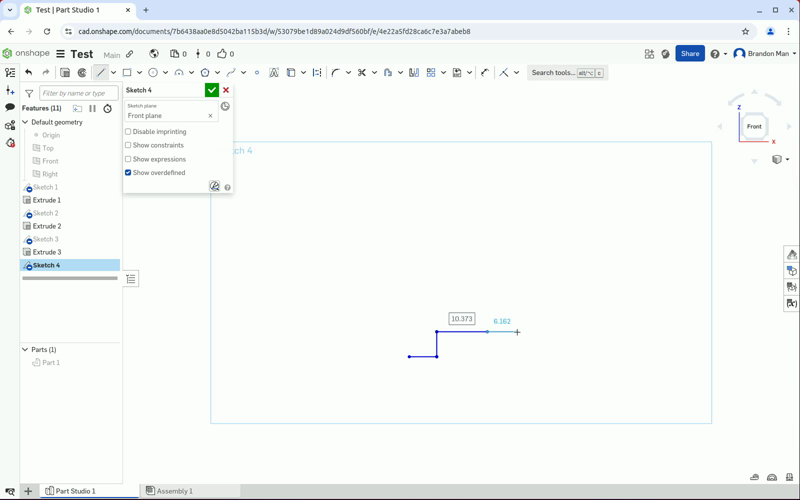
mouse_move(487, 356)
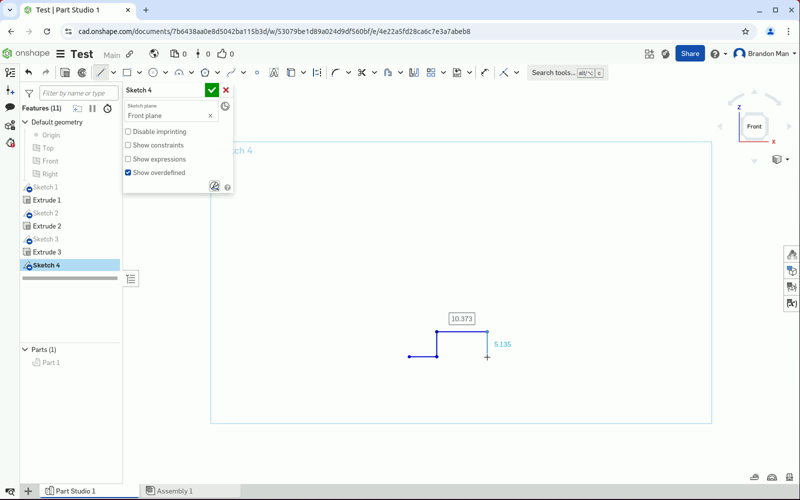
click(487, 356)
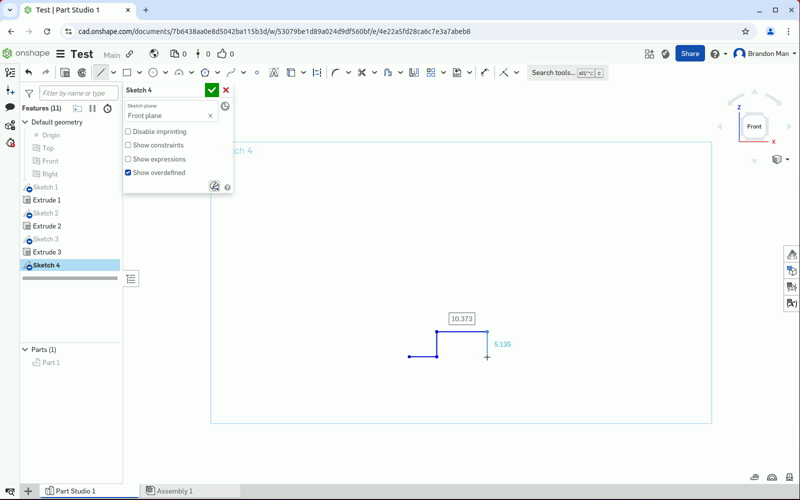
key_up(shift)
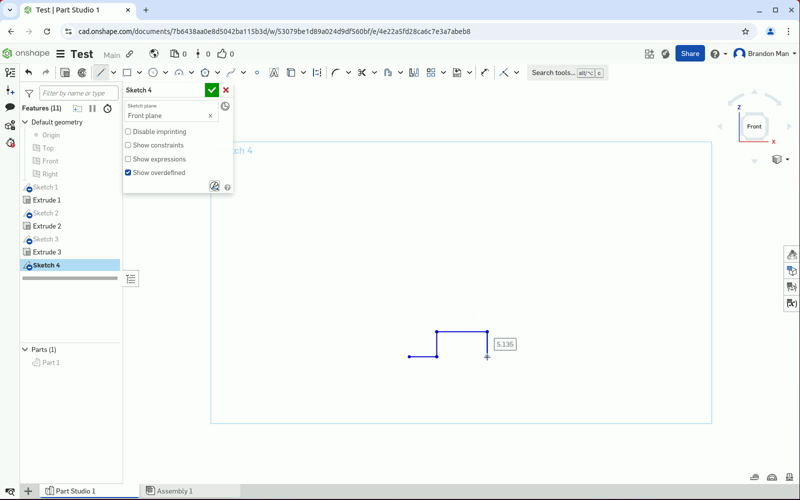
key_down(shift)
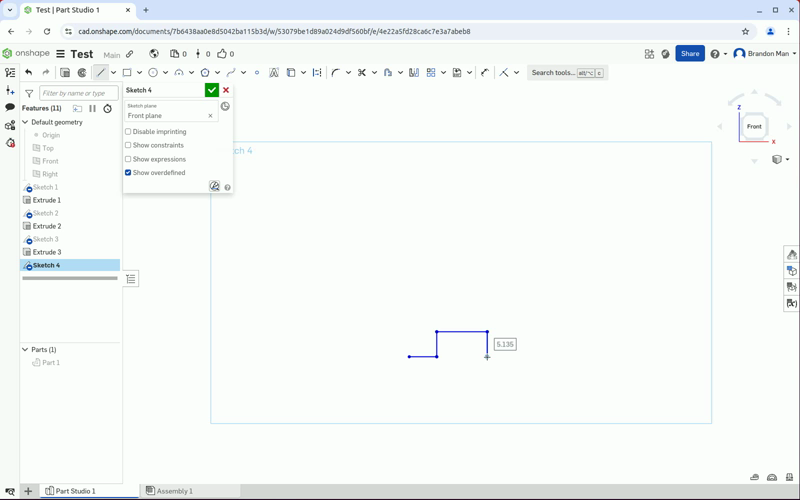
mouse_move(517, 356)
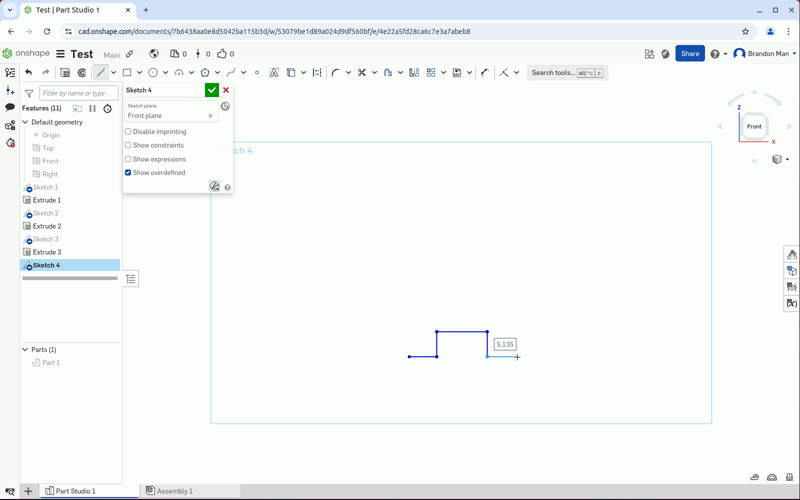
mouse_move(513, 356)
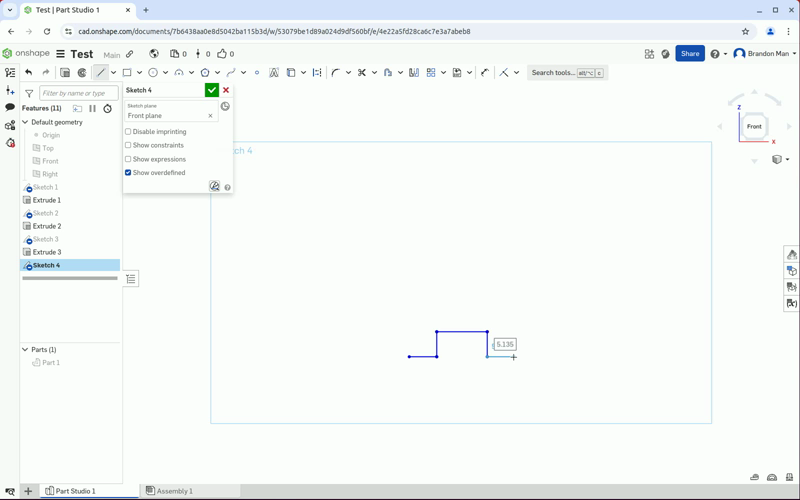
click(513, 356)
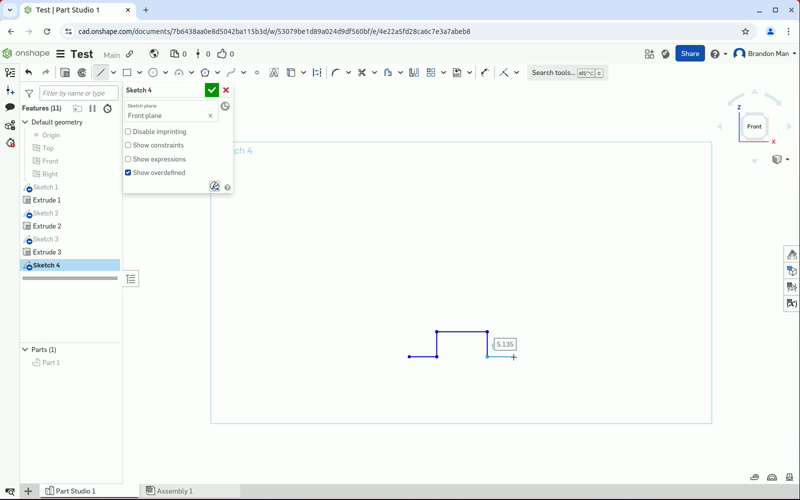
key_up(shift)
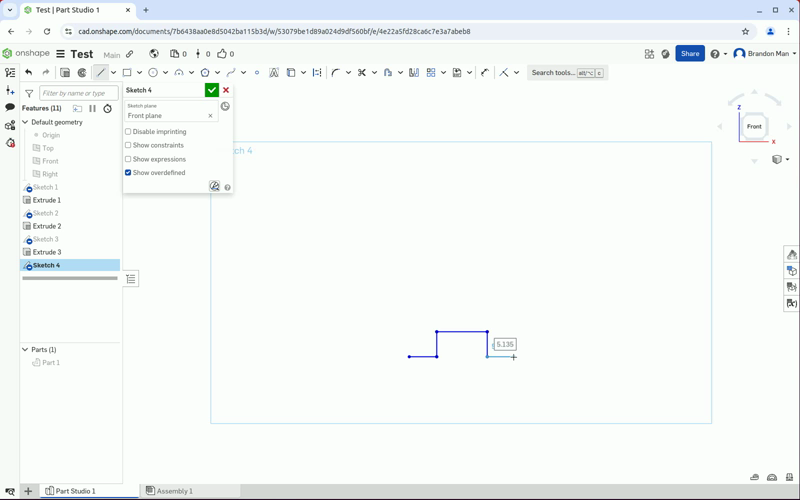
key_down(shift)
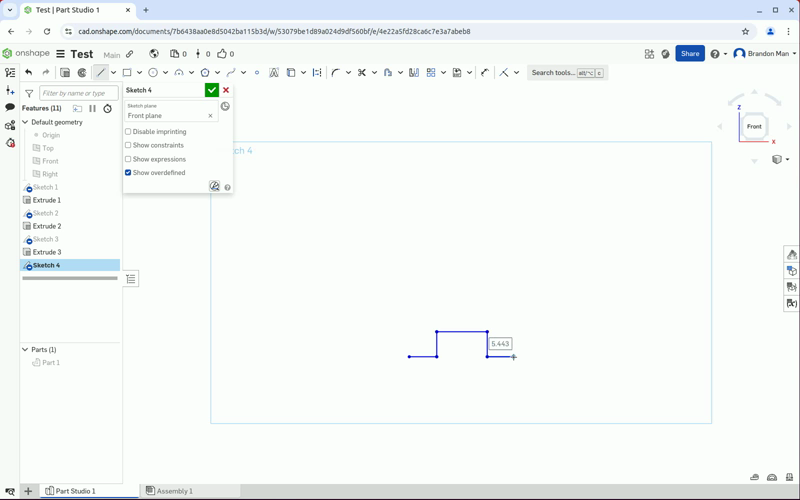
mouse_move(513, 278)
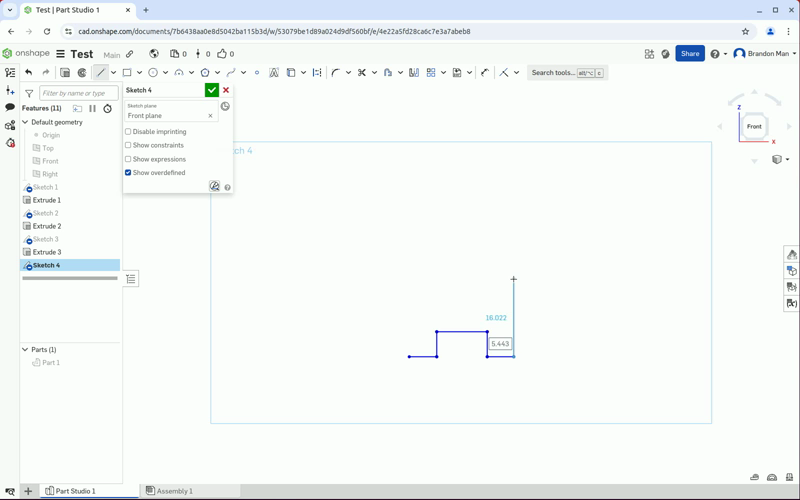
click(513, 278)
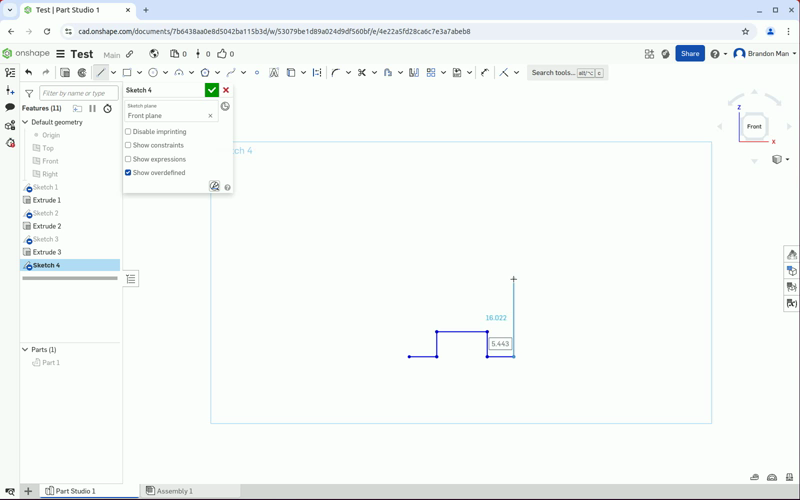
key_up(shift)
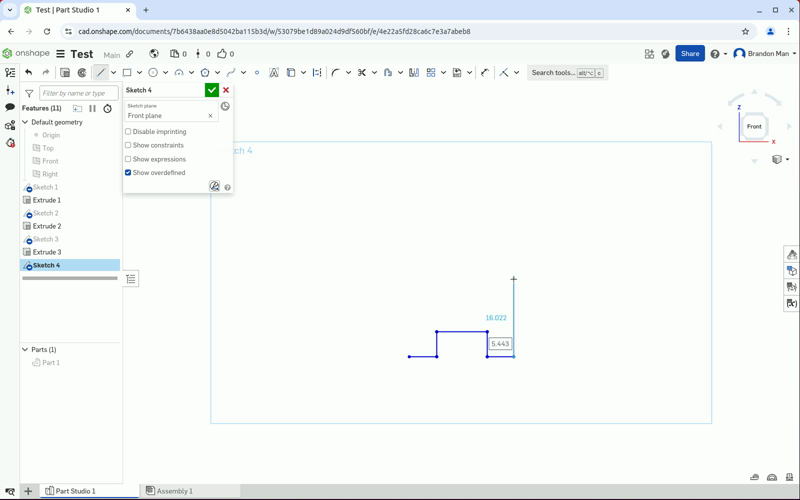
key_down(shift)
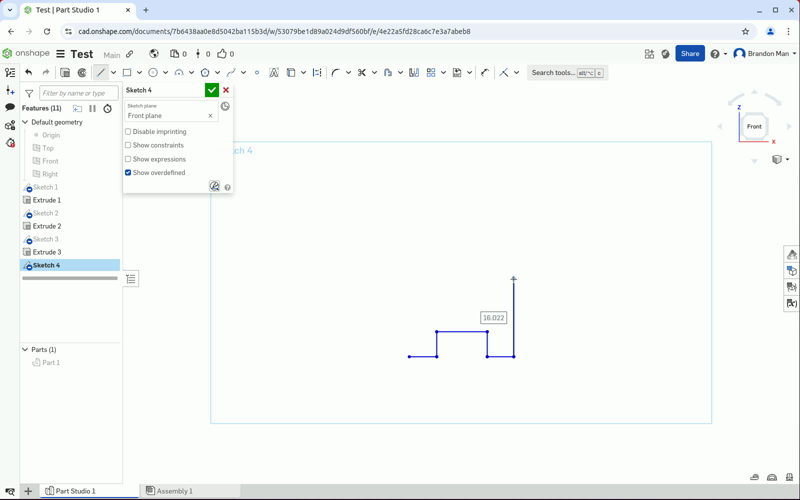
mouse_move(543, 278)
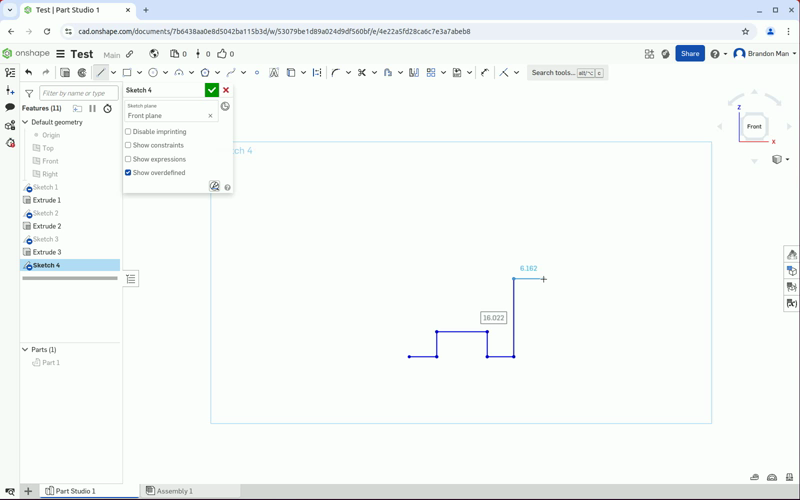
mouse_move(487, 278)
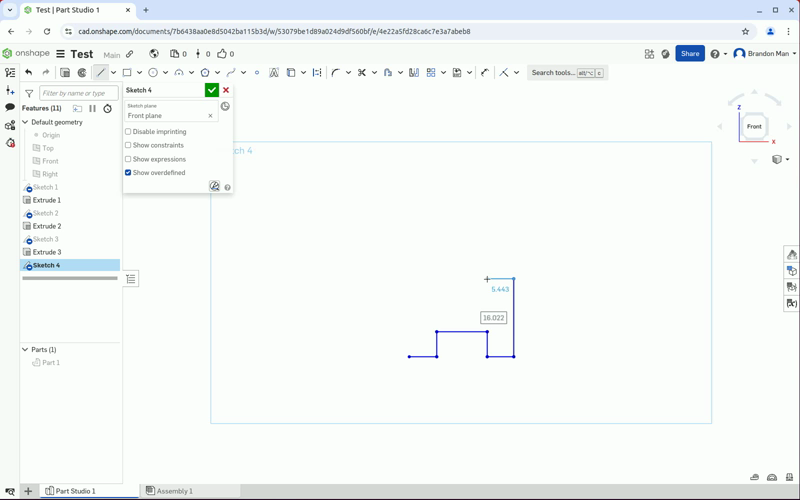
click(487, 278)
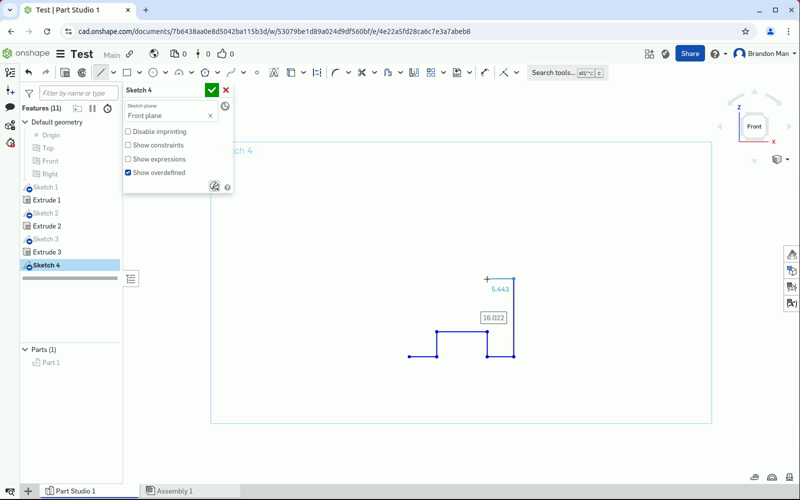
key_up(shift)
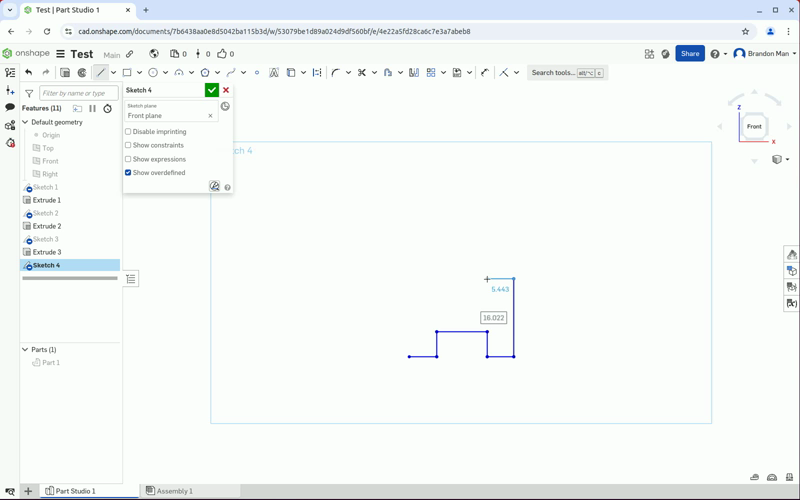
key_down(shift)
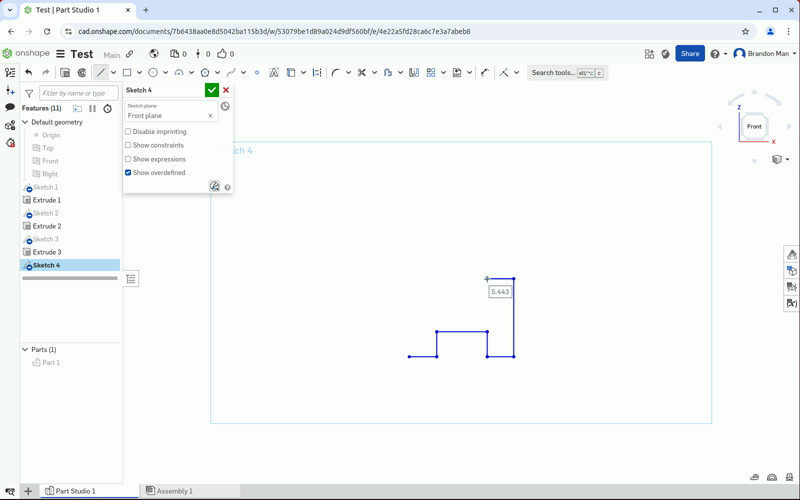
mouse_move(517, 278)
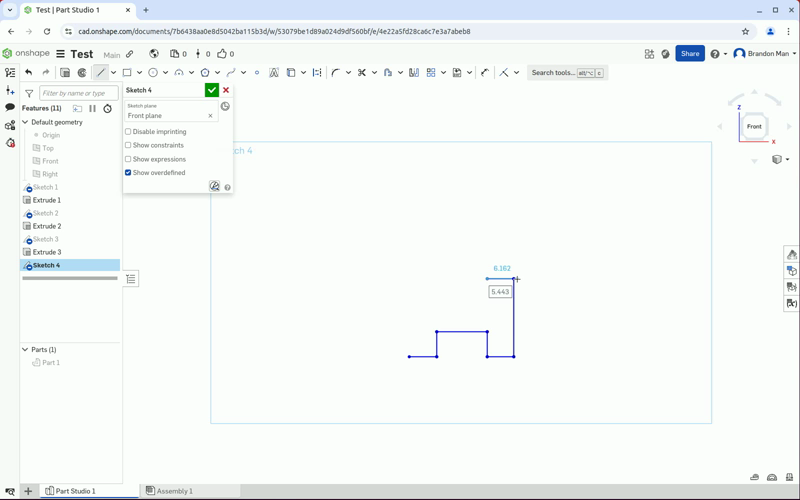
mouse_move(487, 252)
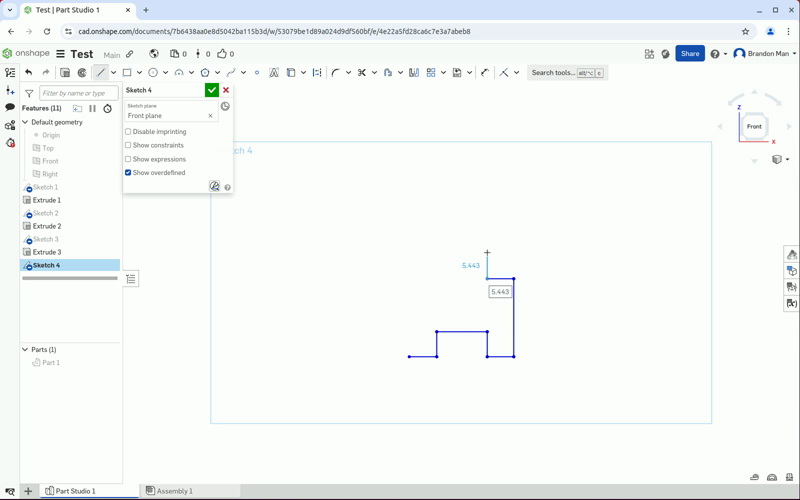
click(487, 252)
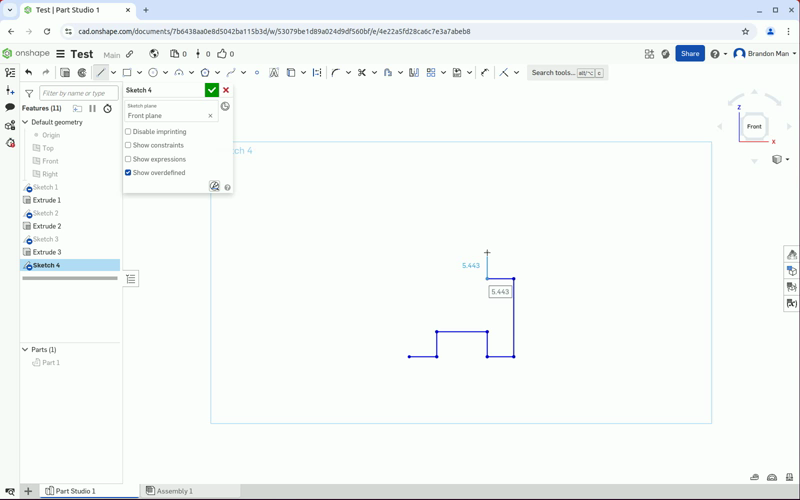
key_up(shift)
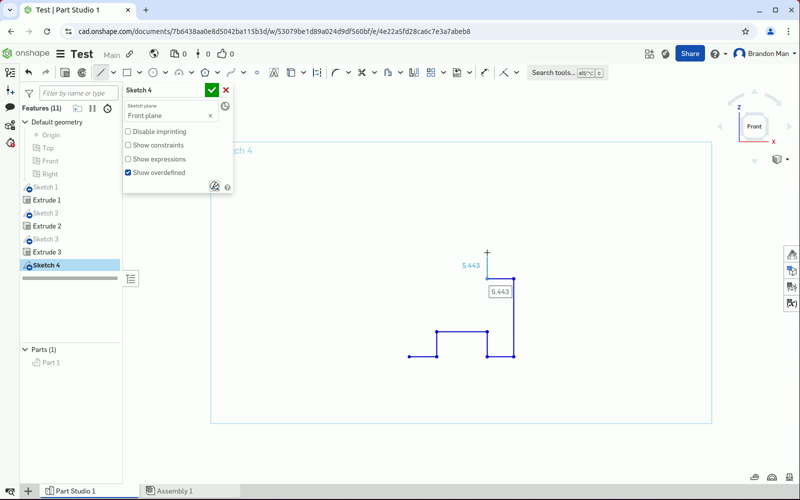
key_down(shift)
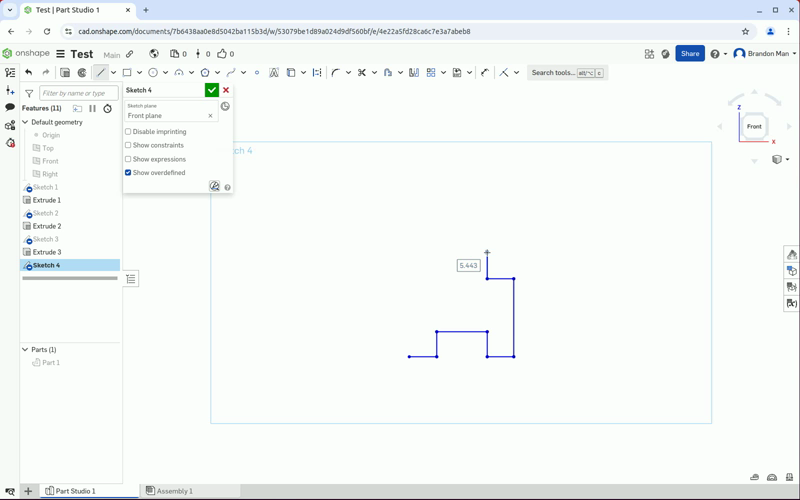
mouse_move(517, 252)
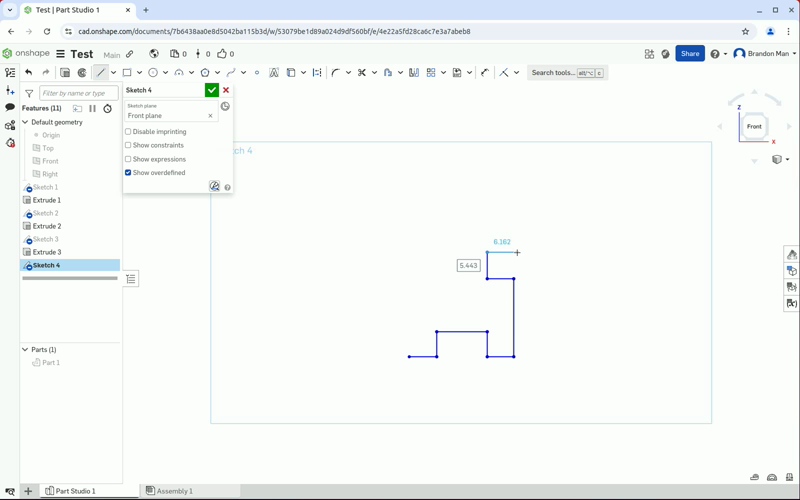
mouse_move(436, 252)
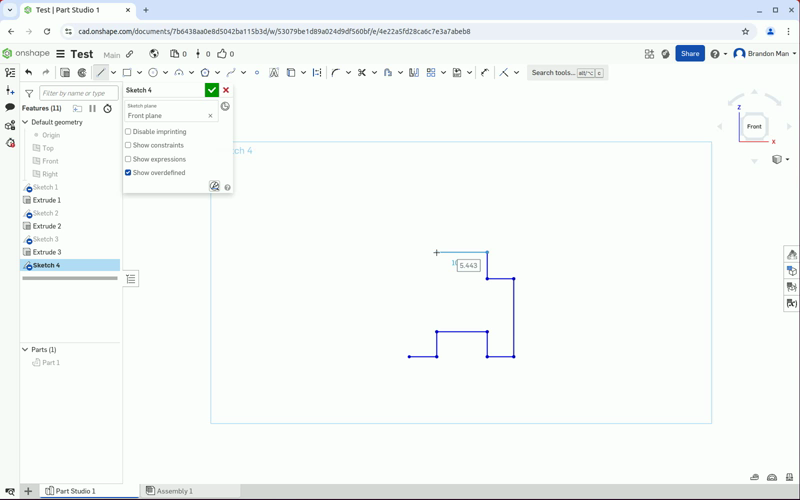
click(436, 252)
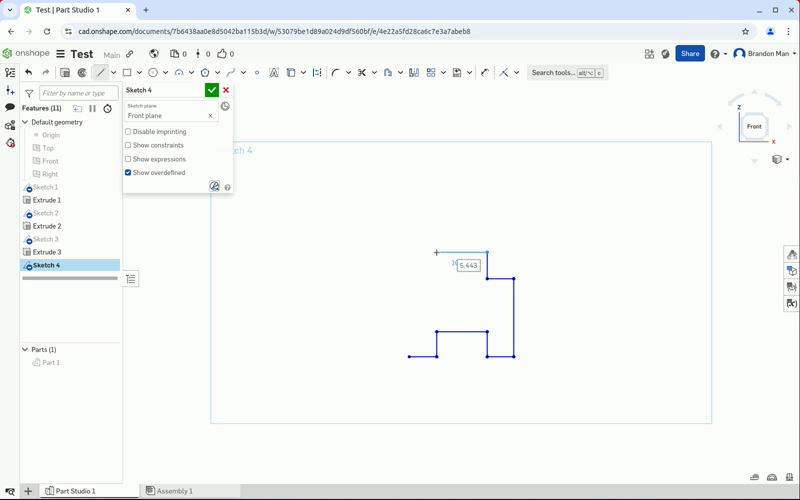
key_up(shift)
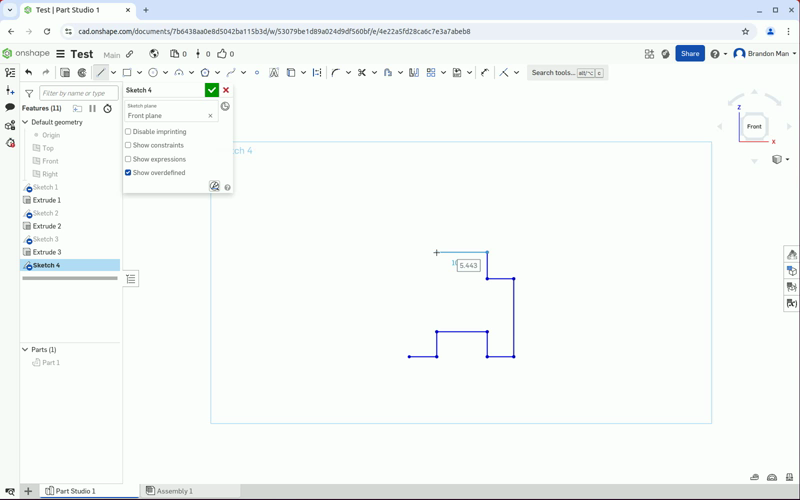
key_down(shift)
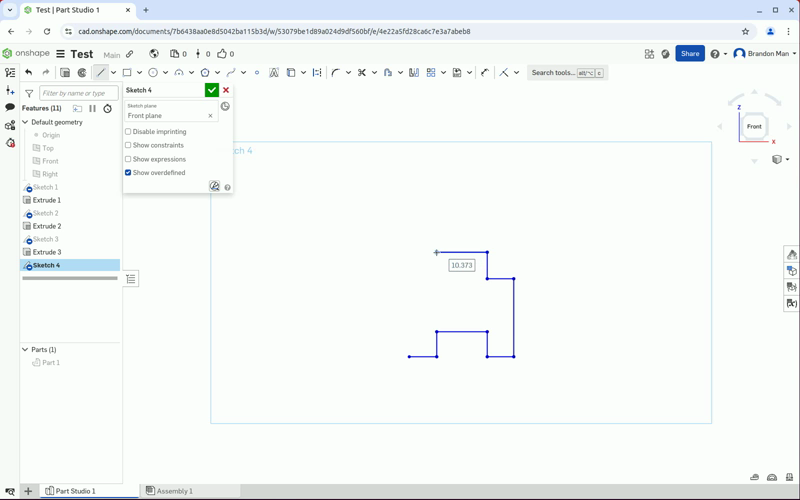
mouse_move(466, 252)
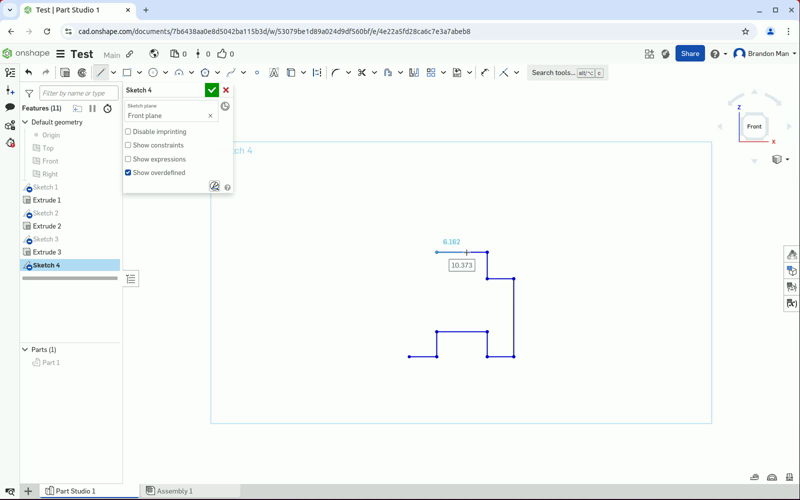
mouse_move(436, 278)
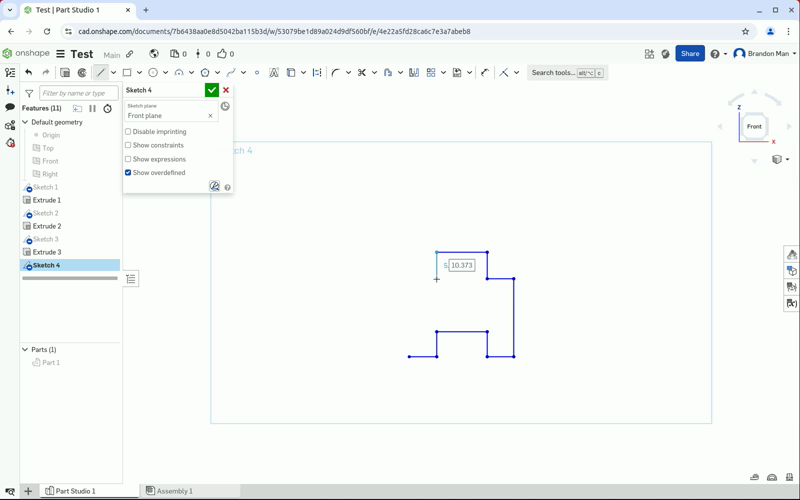
click(436, 278)
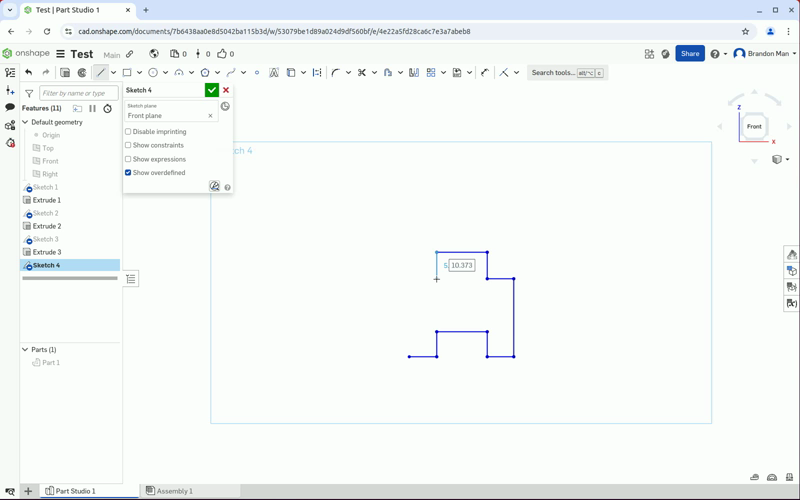
key_up(shift)
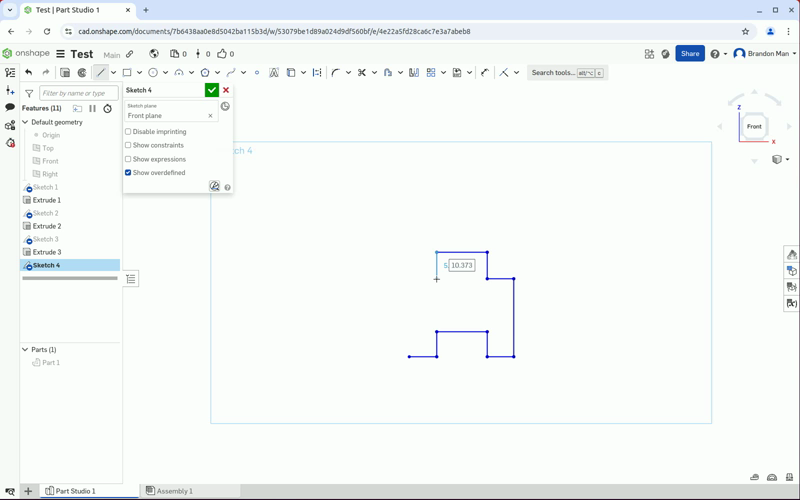
key_down(shift)
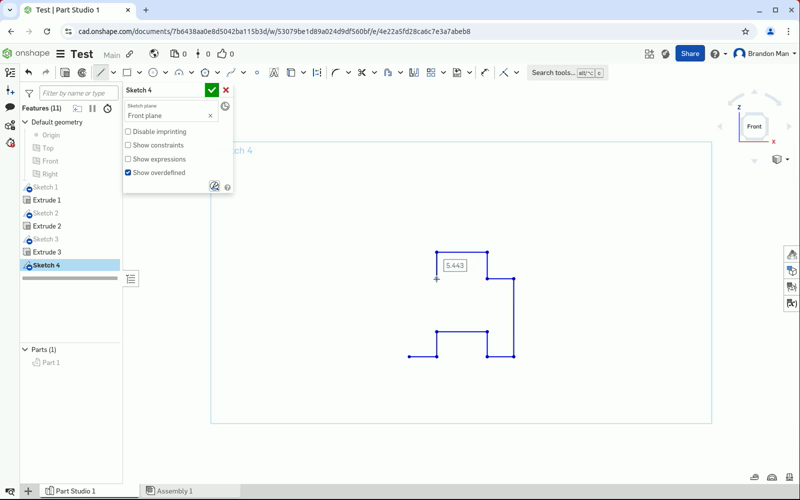
mouse_move(466, 278)
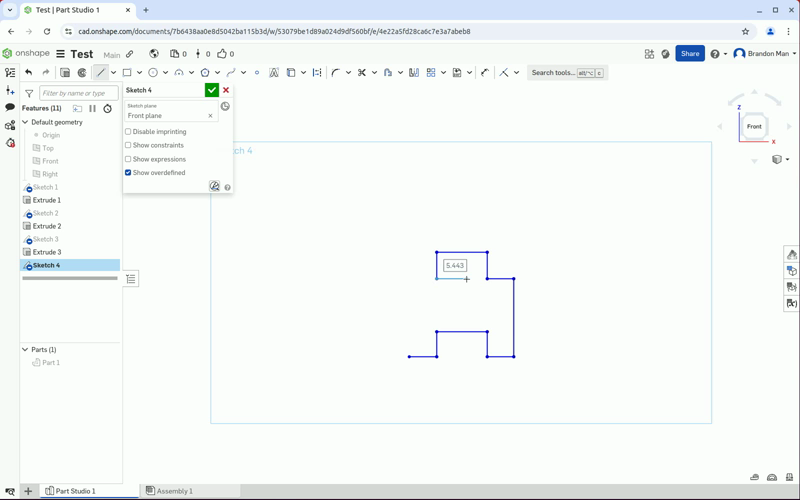
mouse_move(409, 278)
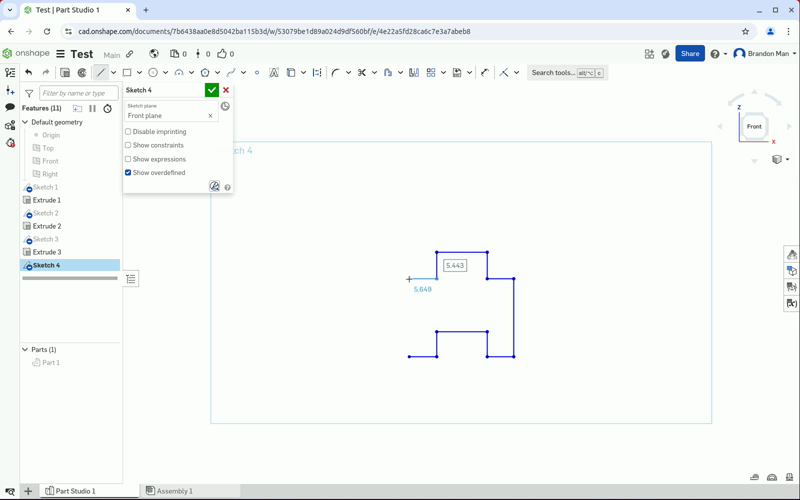
click(409, 278)
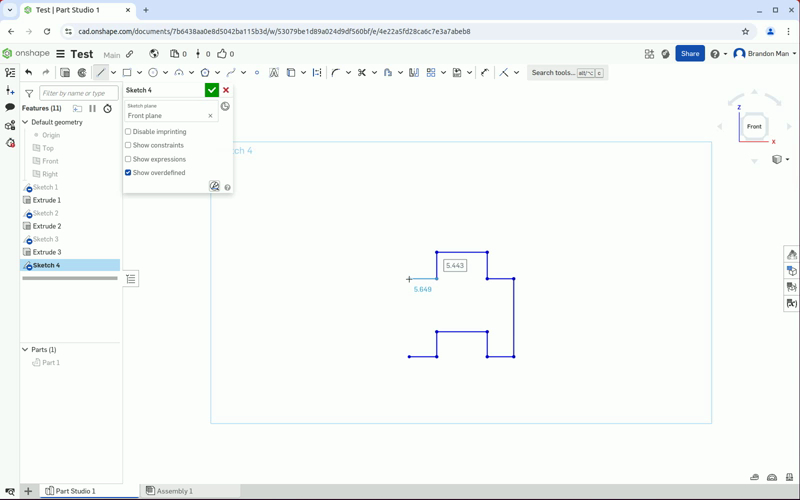
key_up(shift)
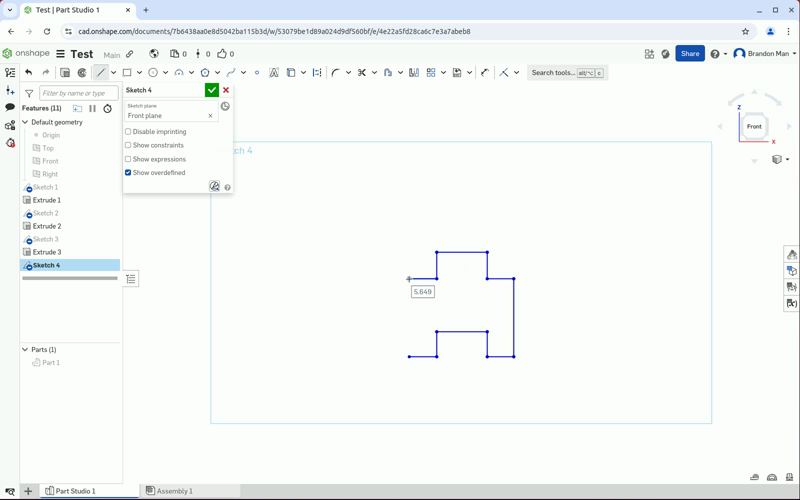
key_down(shift)
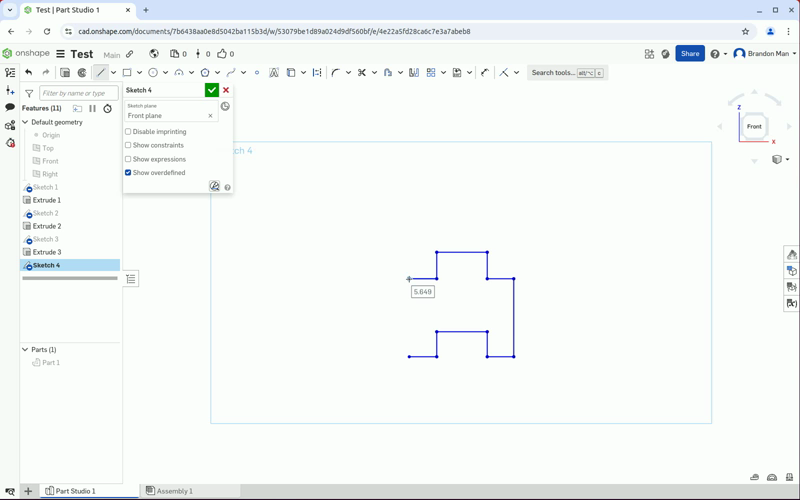
mouse_move(409, 355)
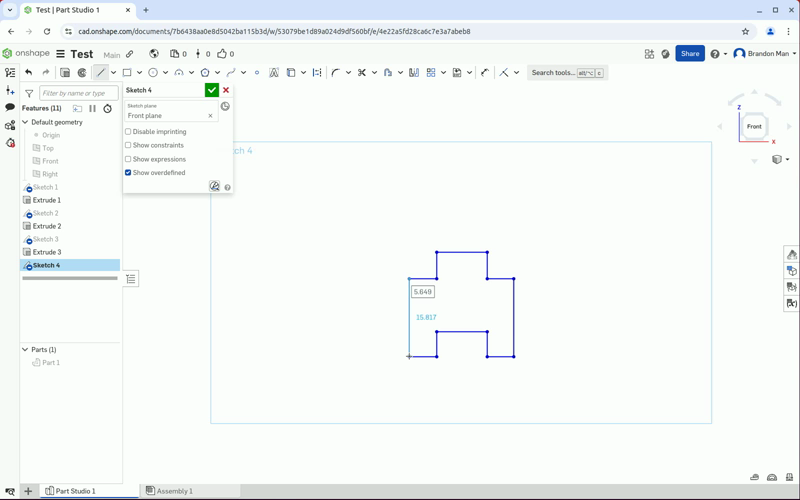
scroll(6)
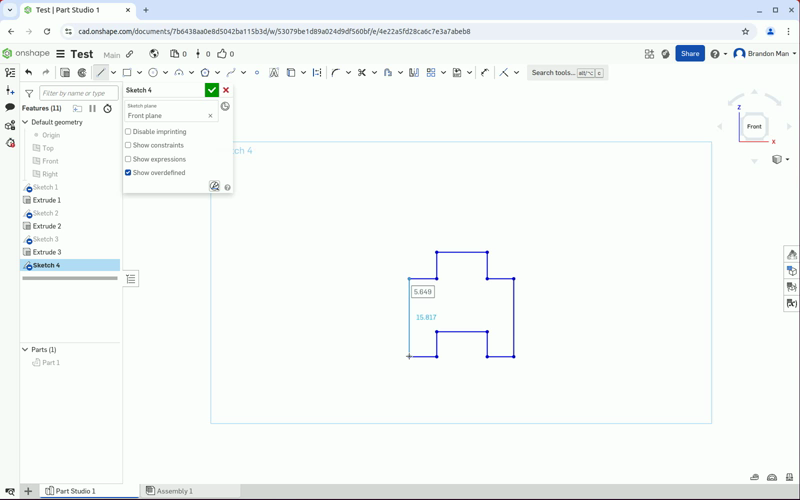
scroll(6)
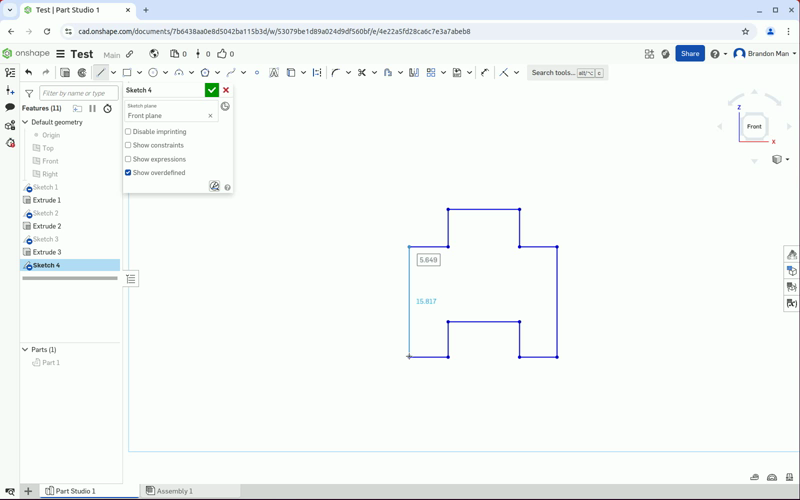
scroll(6)
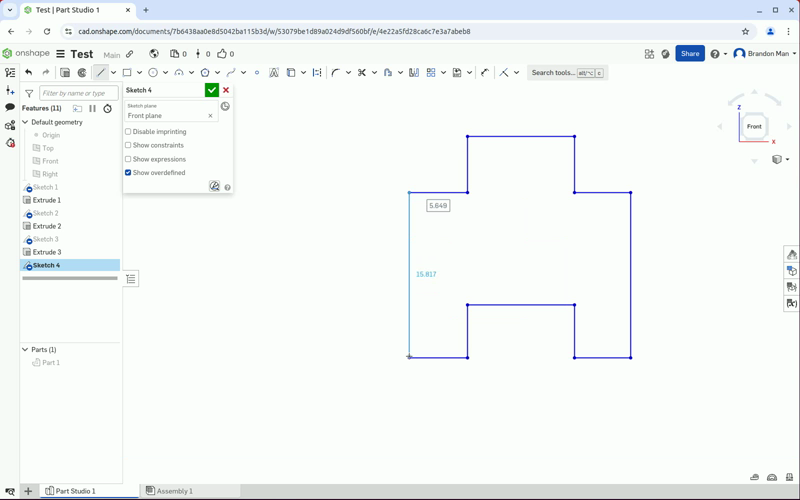
scroll(6)
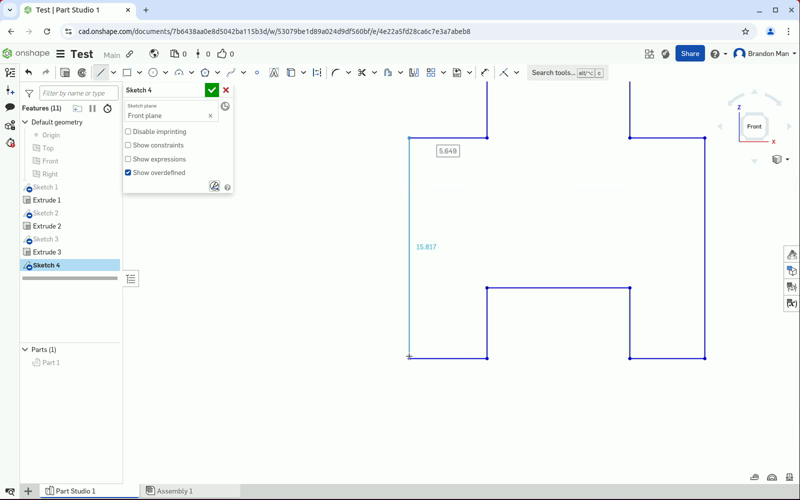
scroll(6)
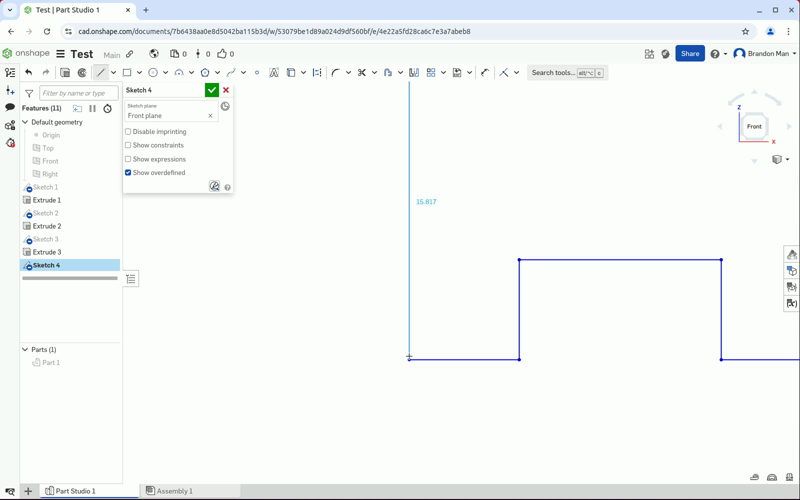
scroll(6)
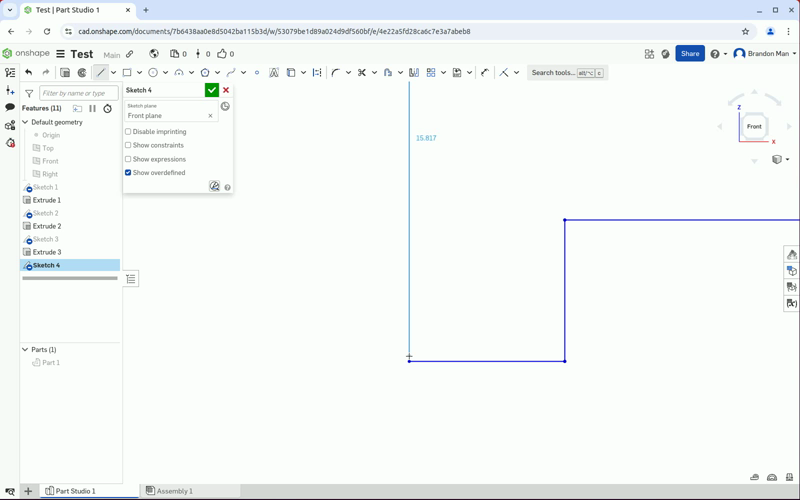
scroll(6)
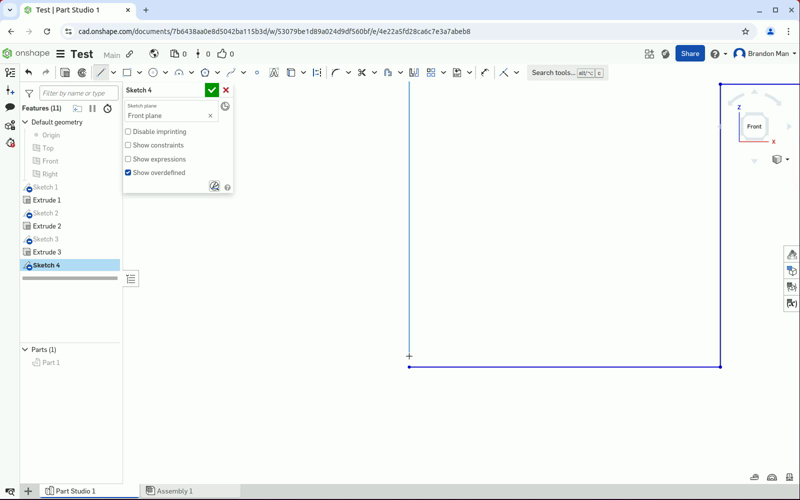
click(409, 355)
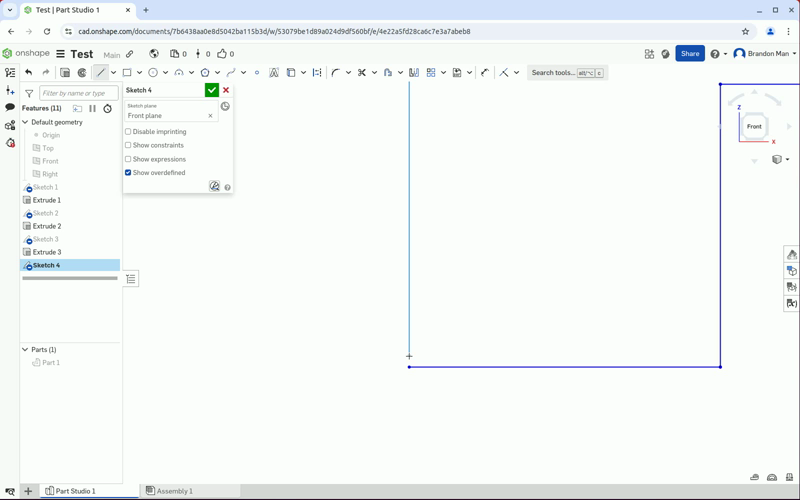
scroll(-6)
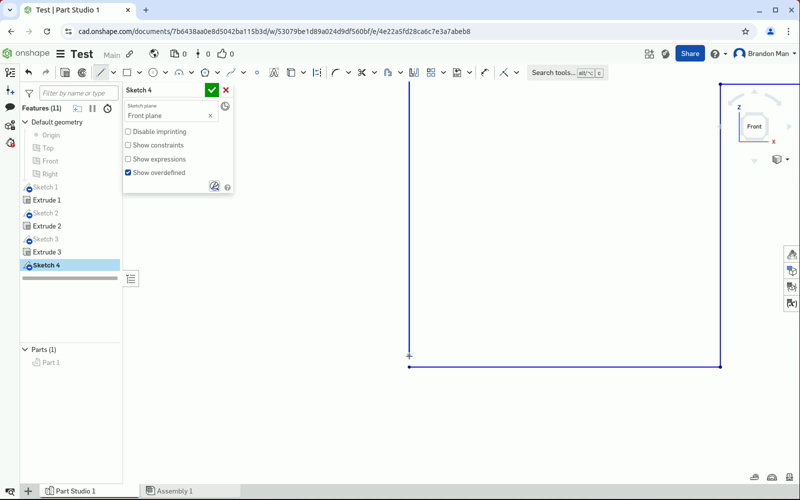
scroll(-6)
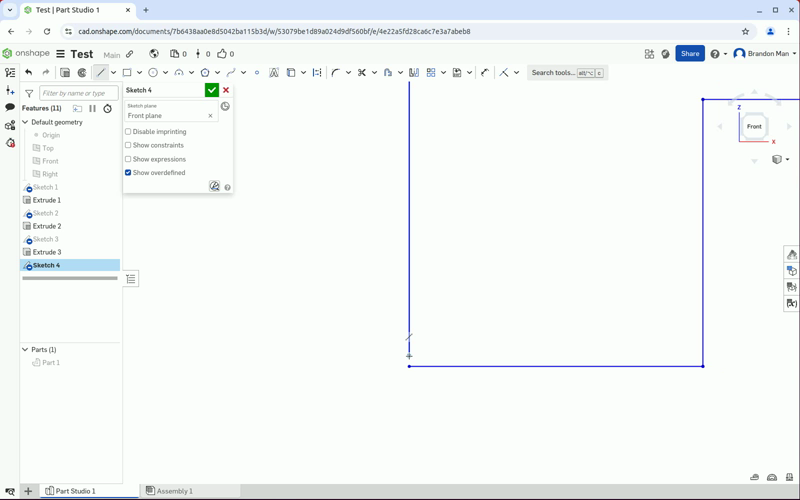
scroll(-6)
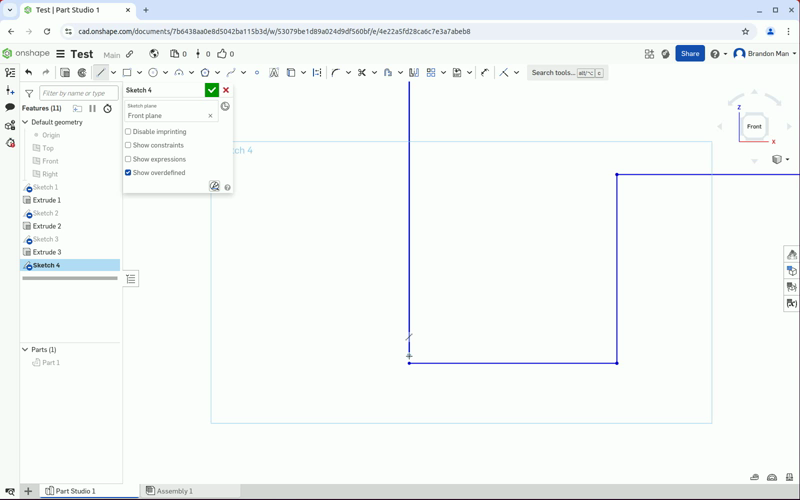
scroll(-6)
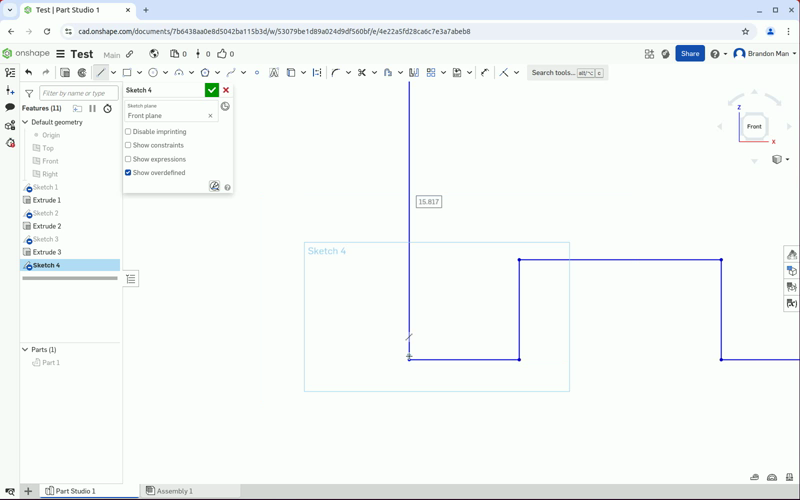
scroll(-6)
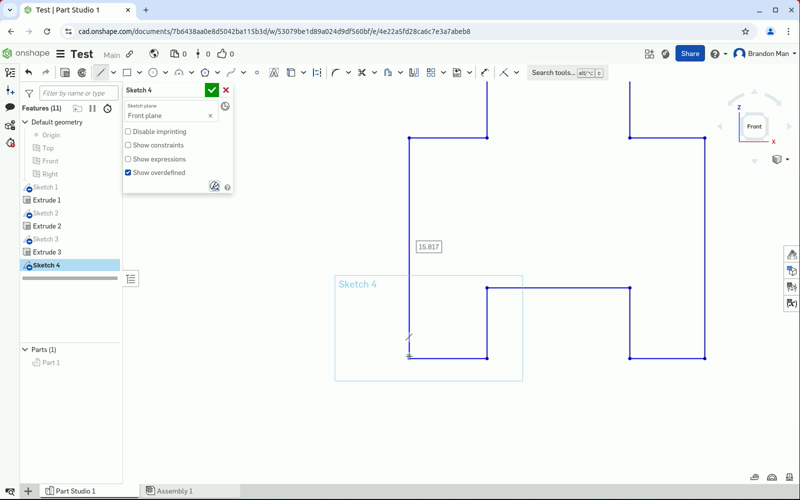
scroll(-6)
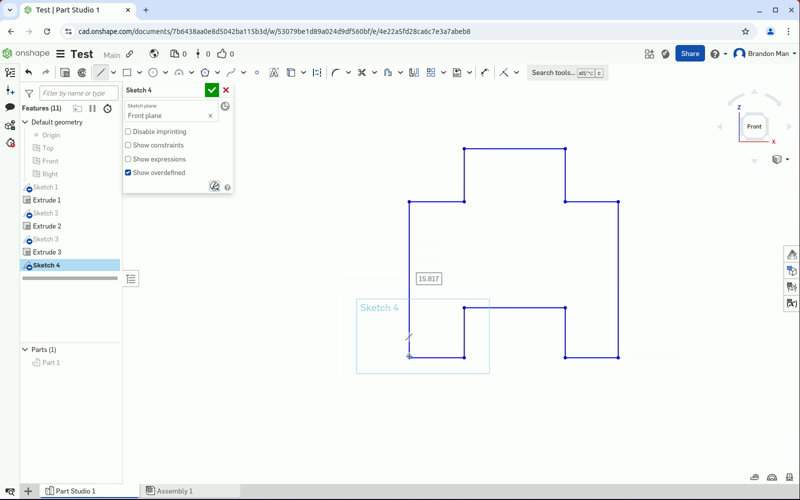
scroll(-6)
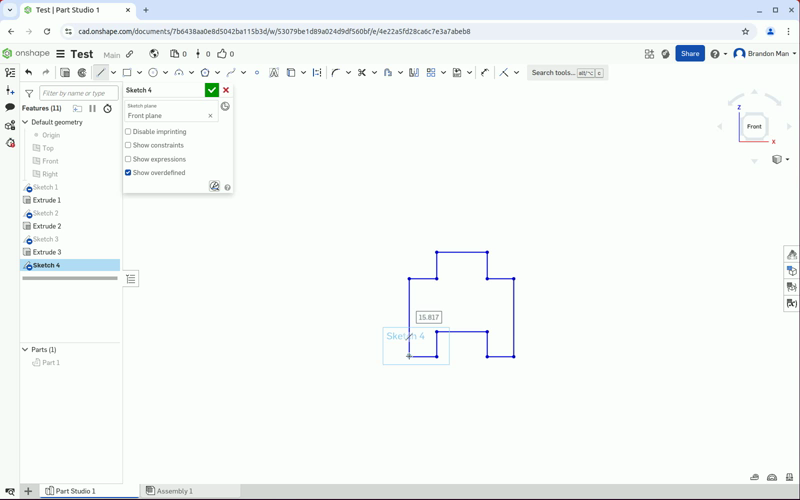
key_up(shift)
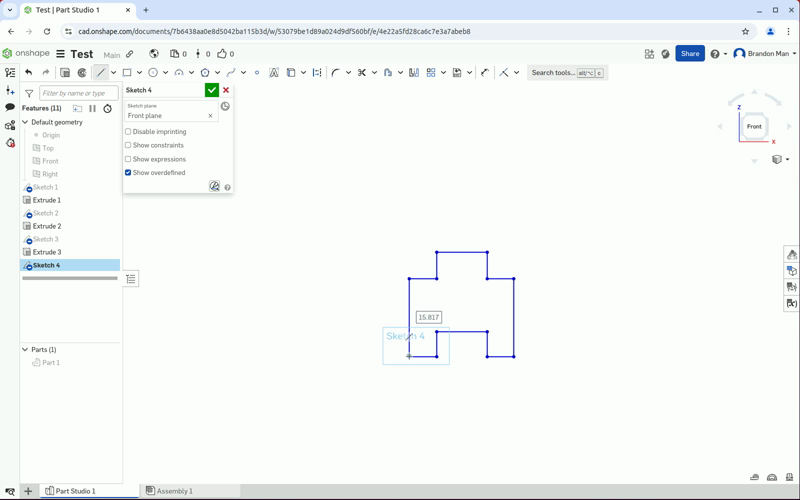
mouse_move(439, 355)
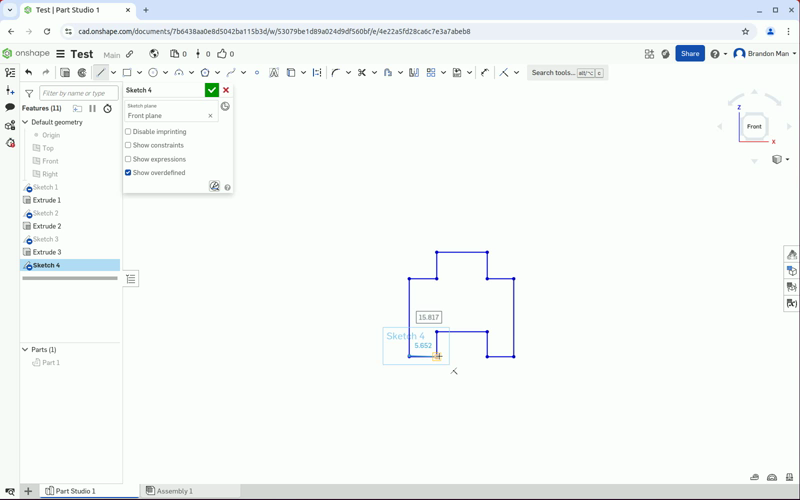
key_down(shift)
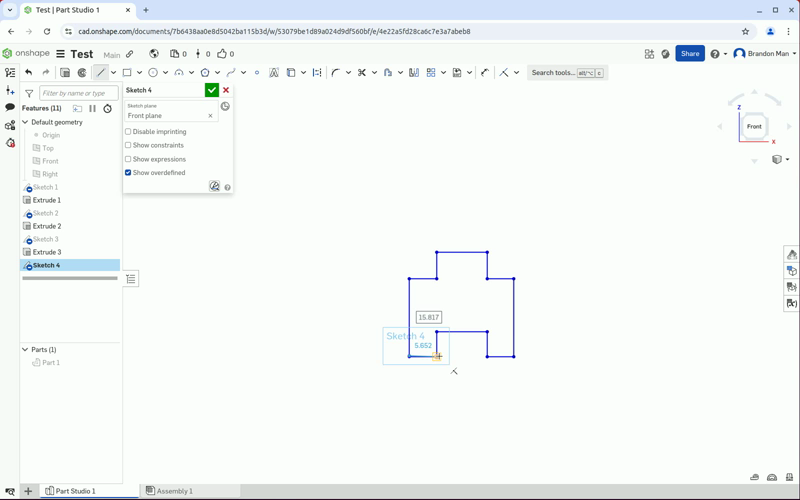
mouse_move(409, 356)
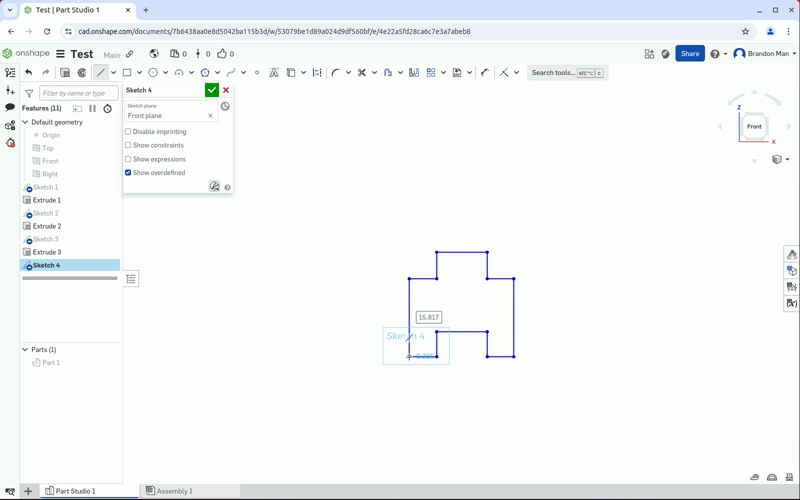
scroll(6)
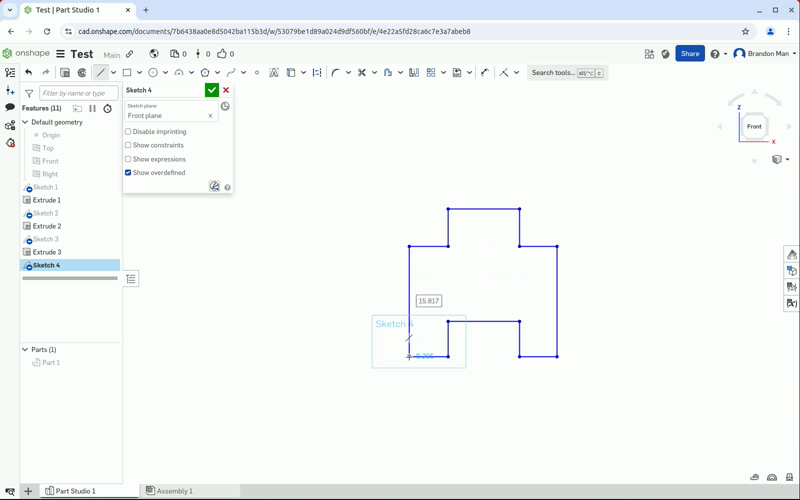
scroll(6)
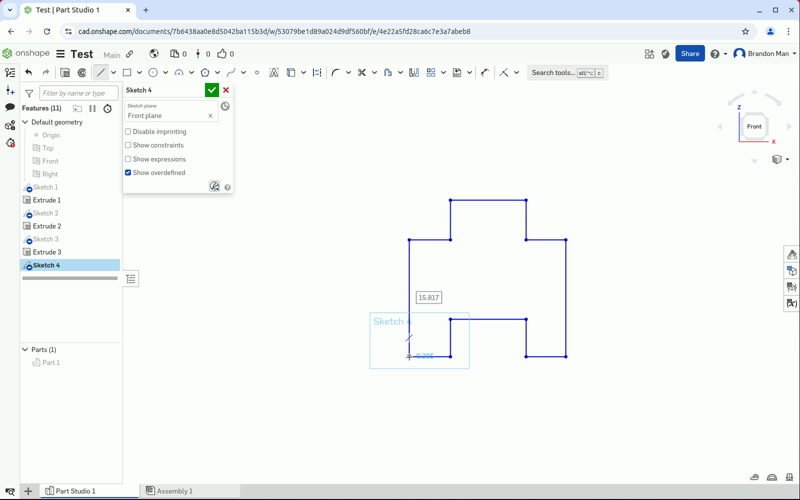
scroll(6)
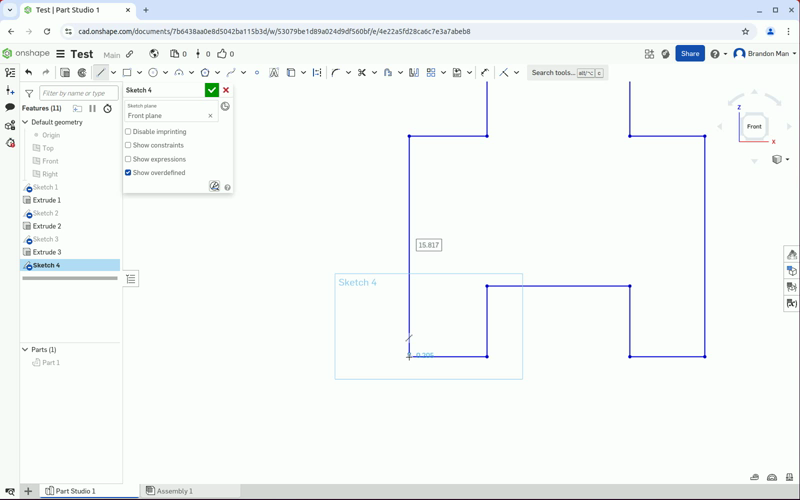
scroll(6)
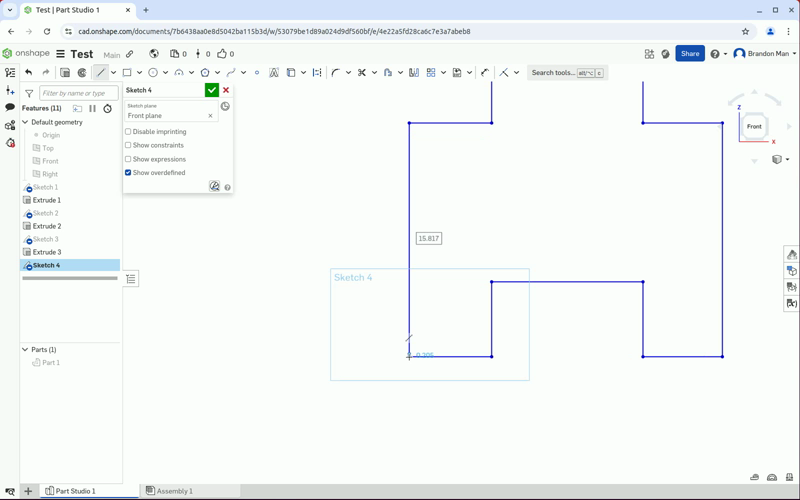
scroll(6)
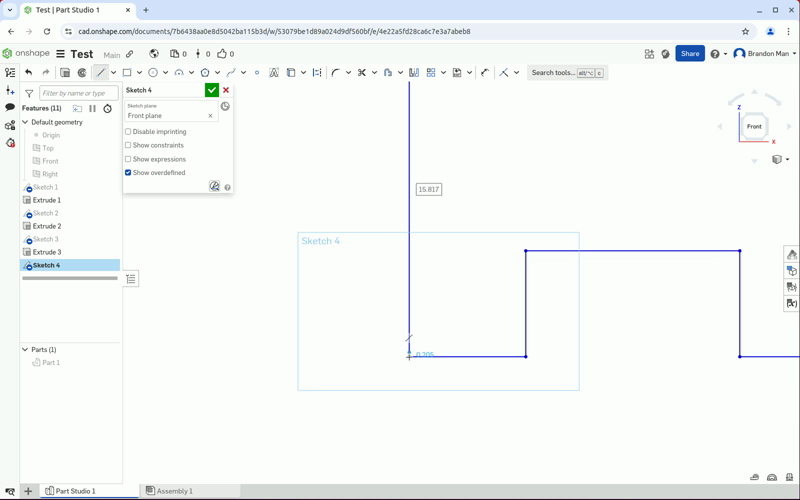
scroll(6)
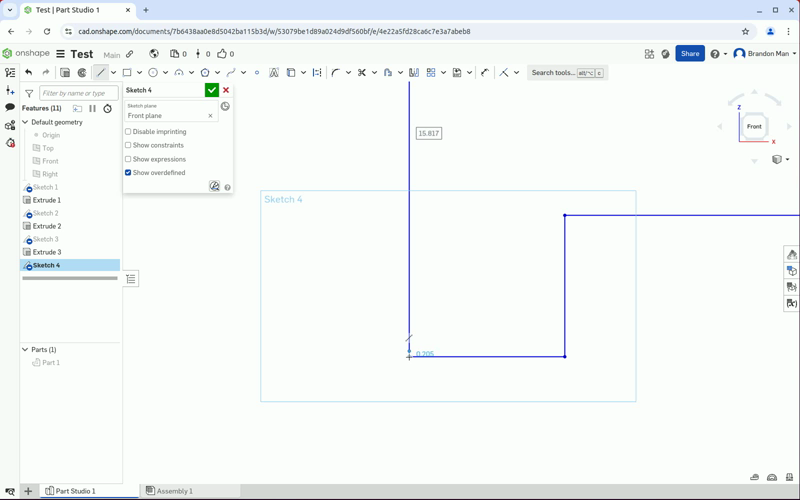
scroll(6)
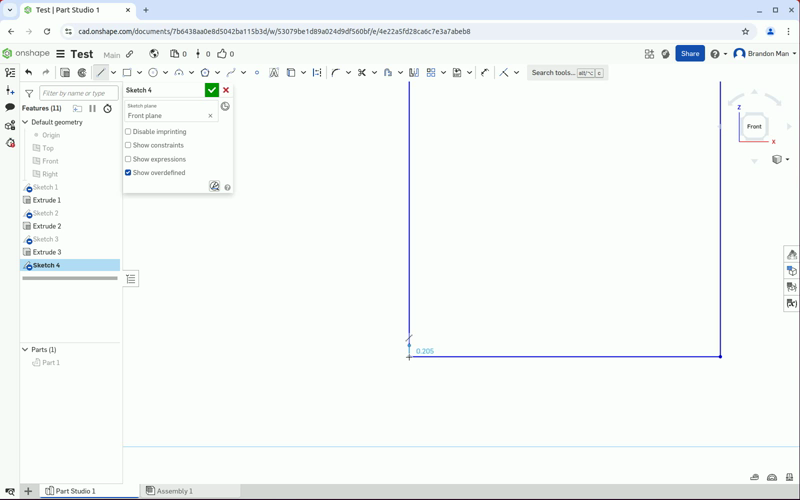
key_up(shift)
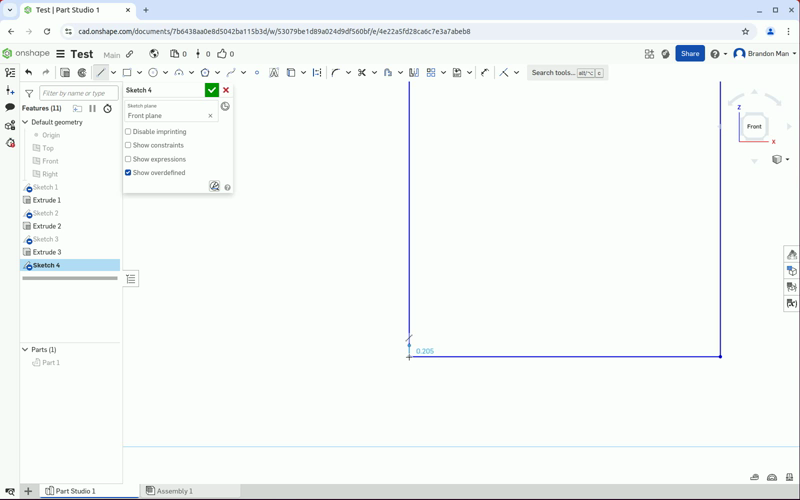
click(409, 356)
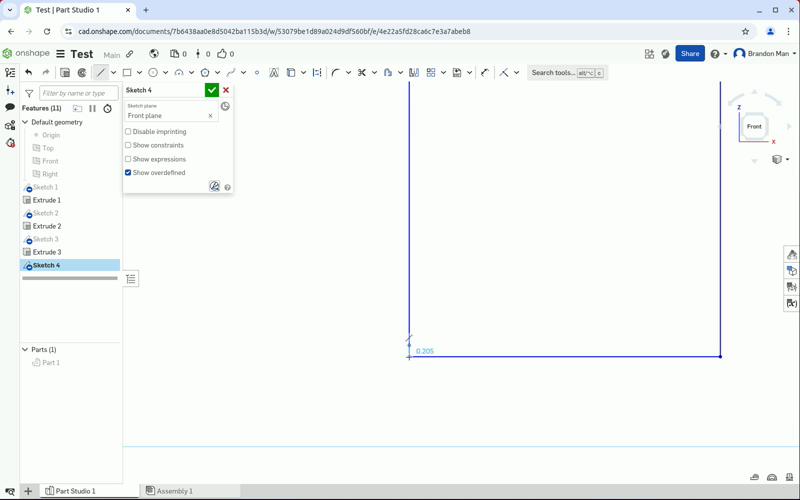
scroll(-6)
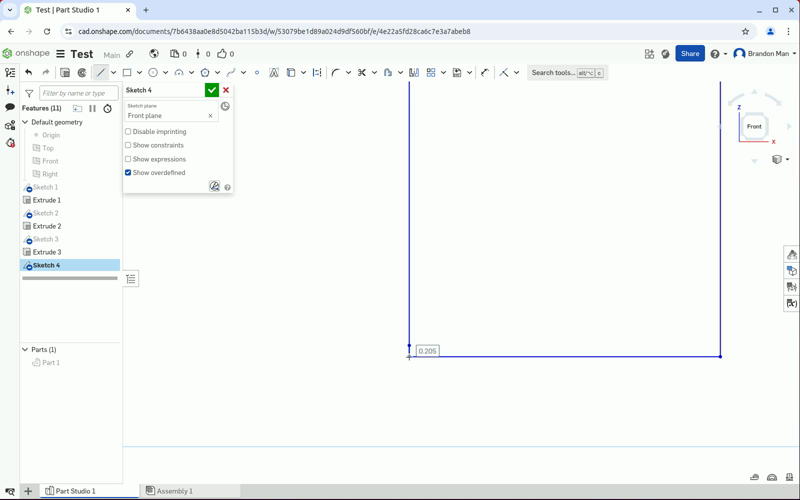
scroll(-6)
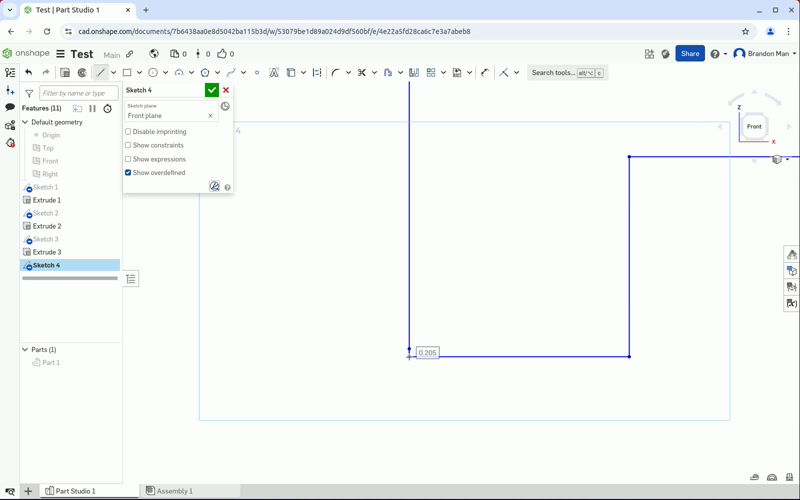
scroll(-6)
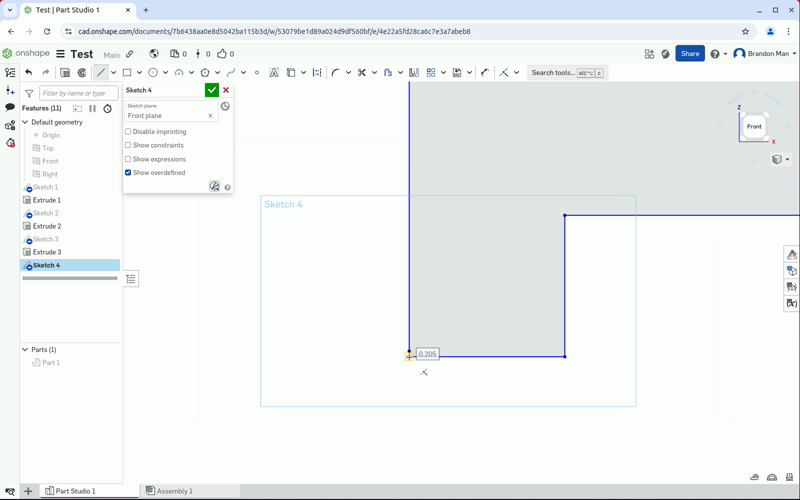
scroll(-6)
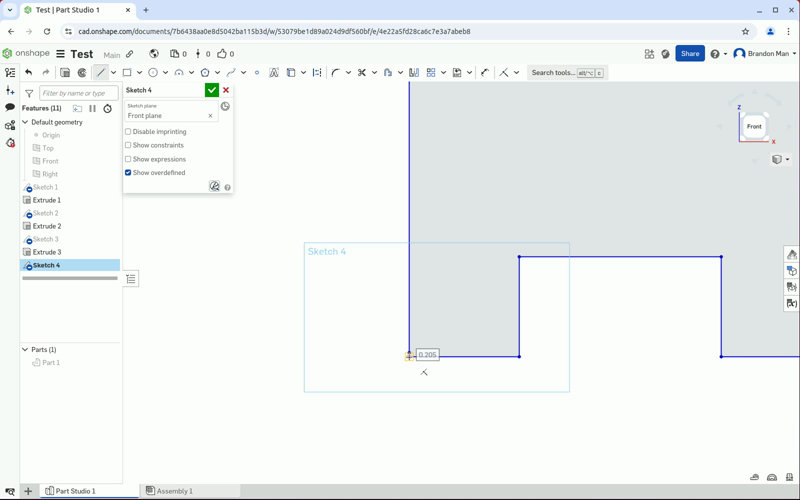
scroll(-6)
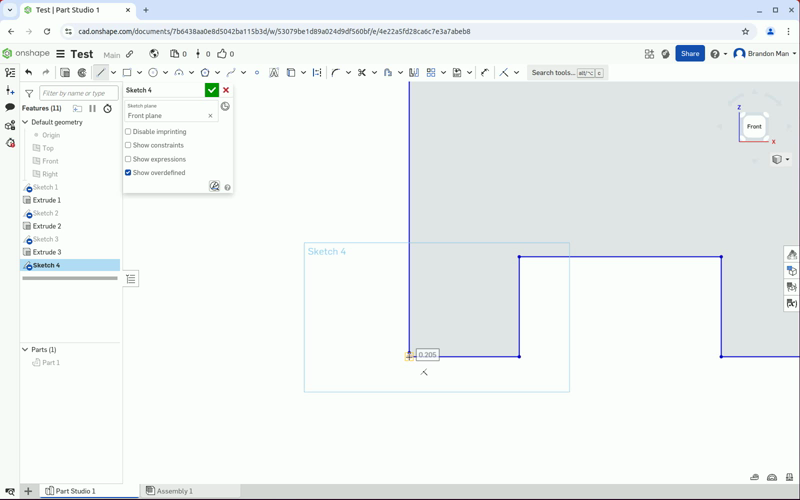
scroll(-6)
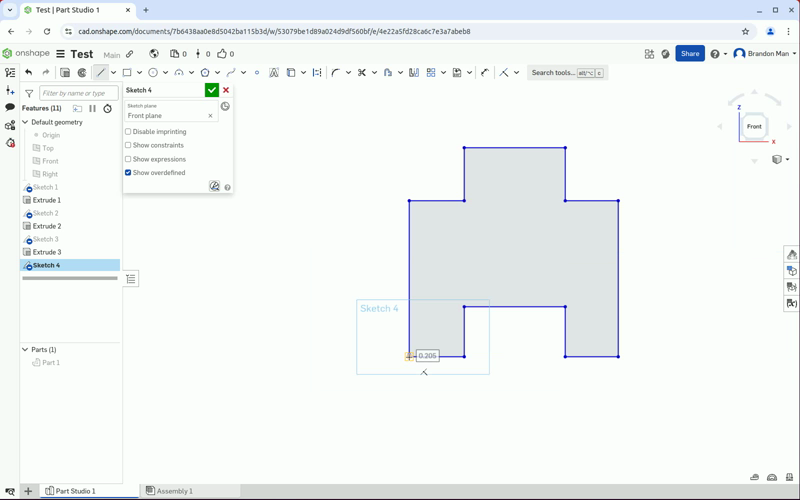
scroll(-6)
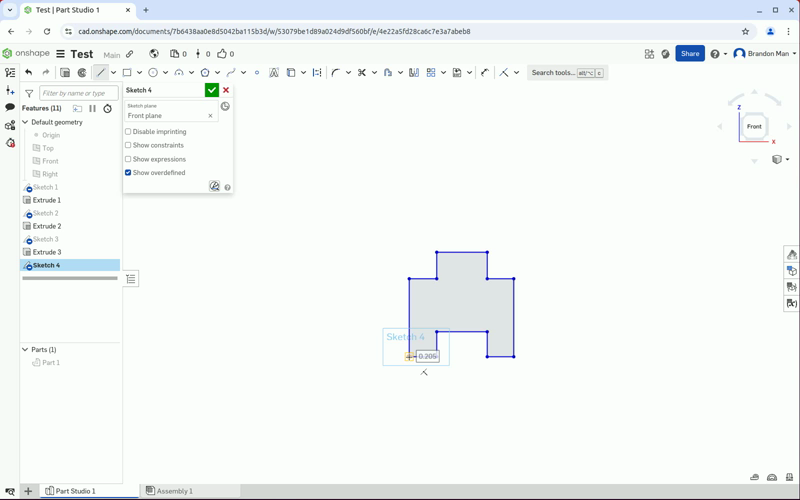
key(esc)
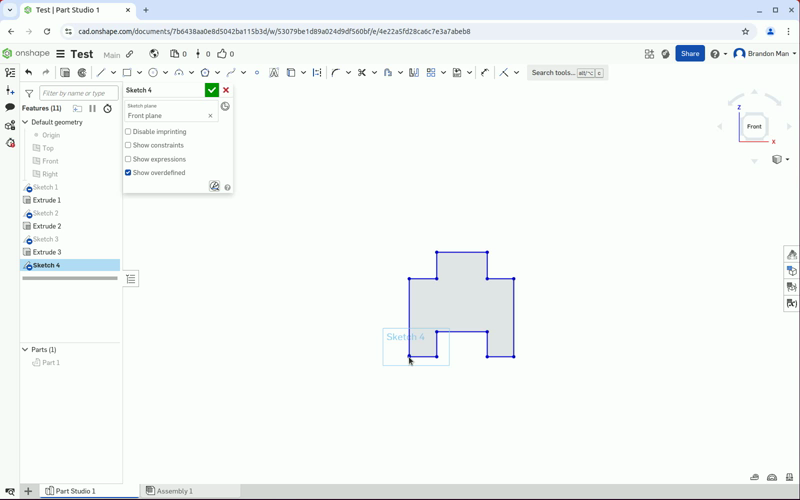
mouse_move(427, 317)
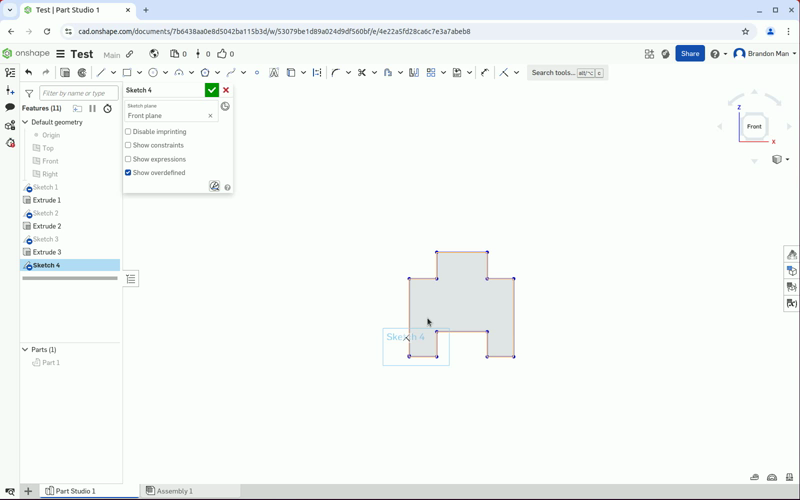
click(427, 317)
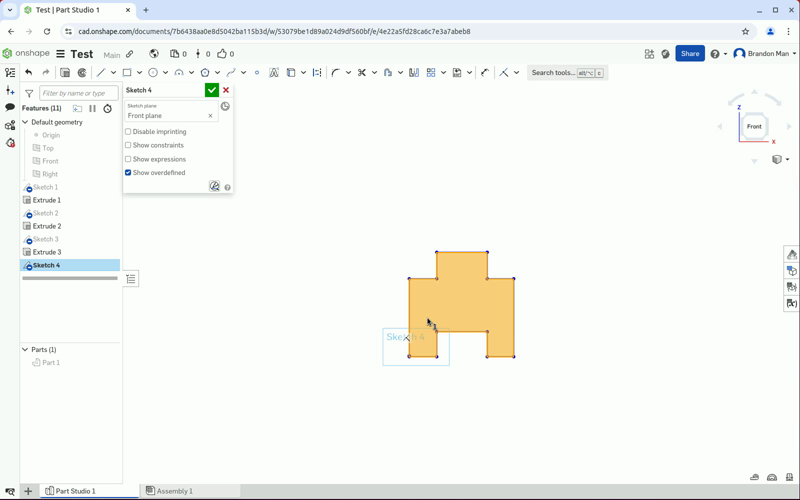
mouse_move(73, 352)
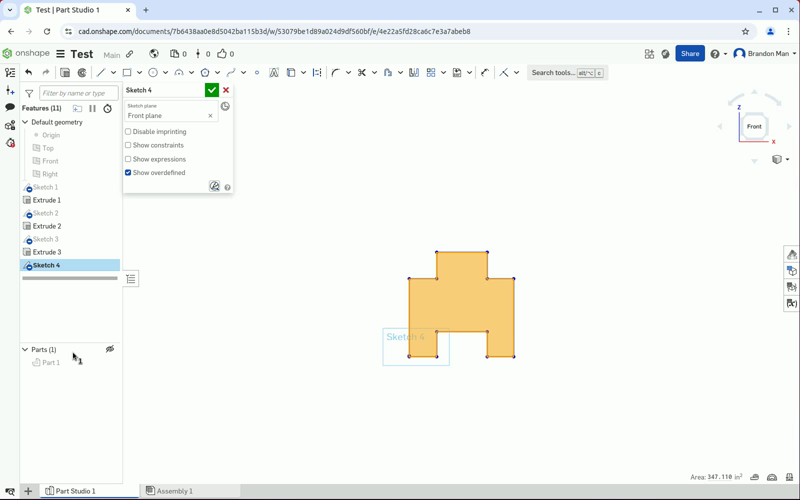
key(shift+y)
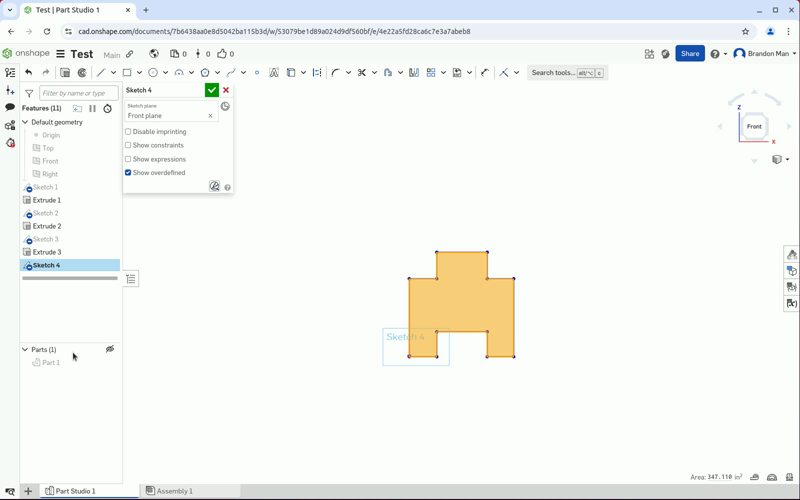
key(shift+e)
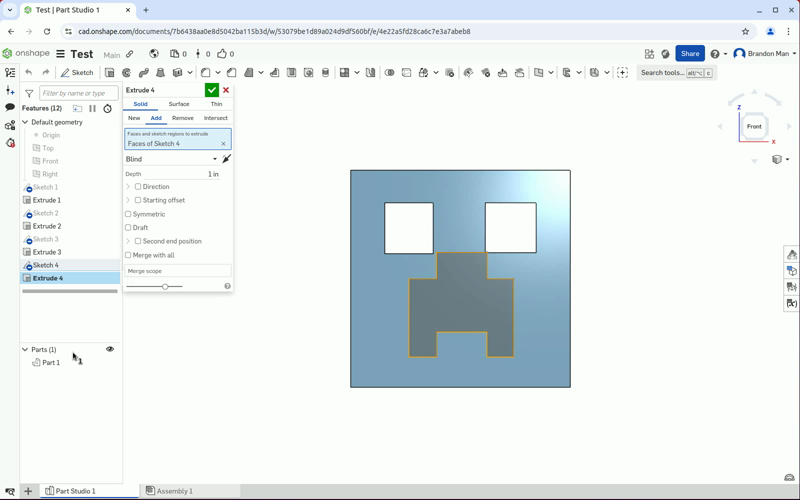
mouse_move(143, 106)
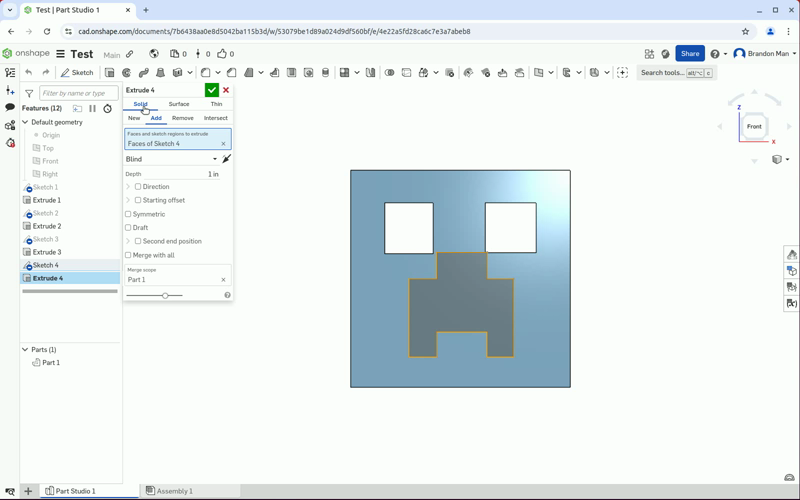
click(143, 106)
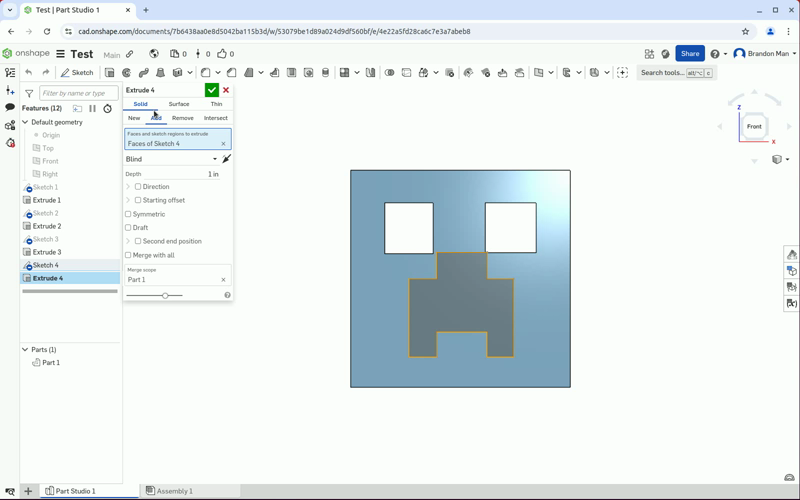
mouse_move(186, 120)
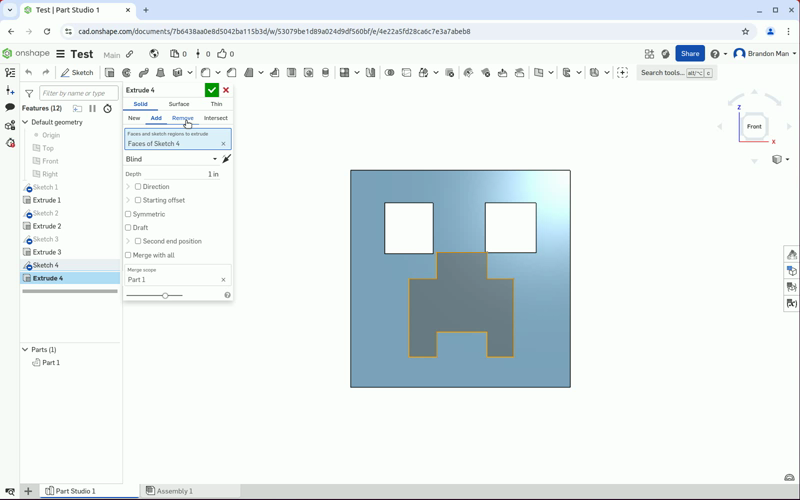
click(186, 120)
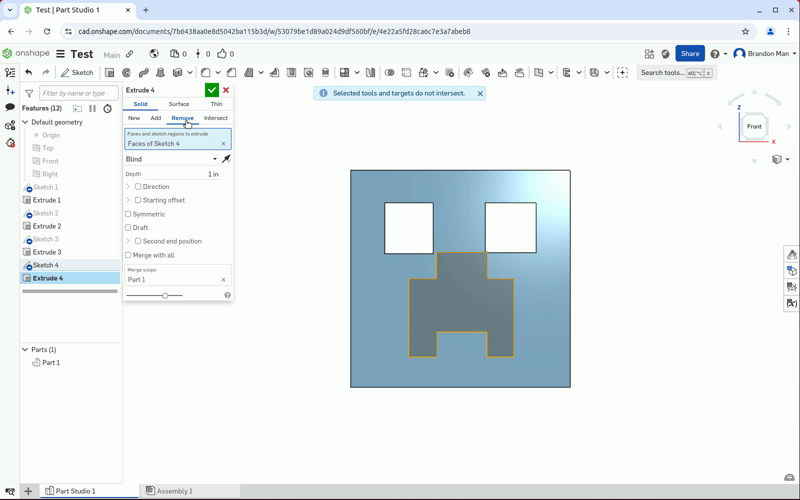
key(tab, 4)
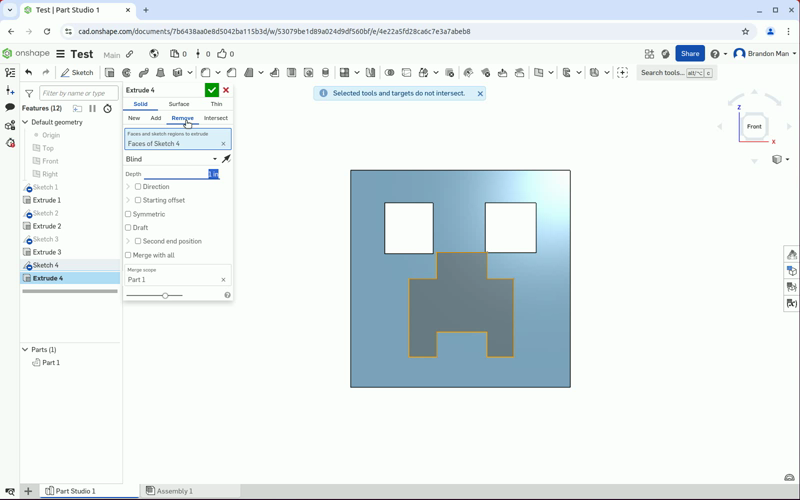
text(-9.147)
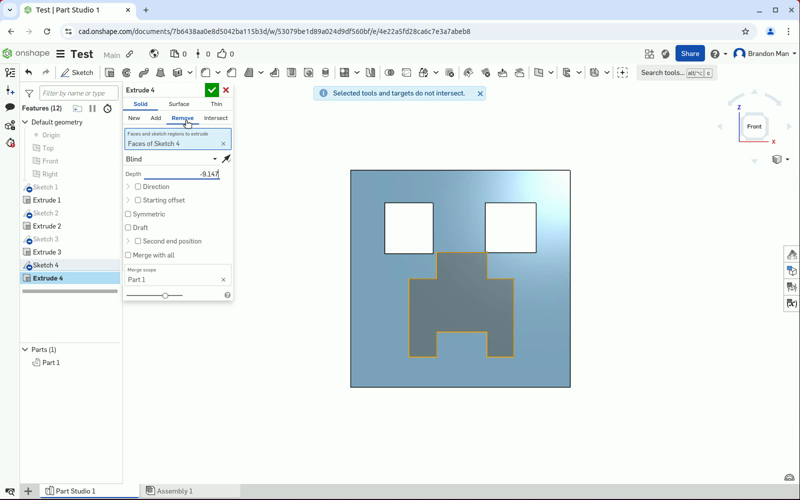
key(tab, 6)
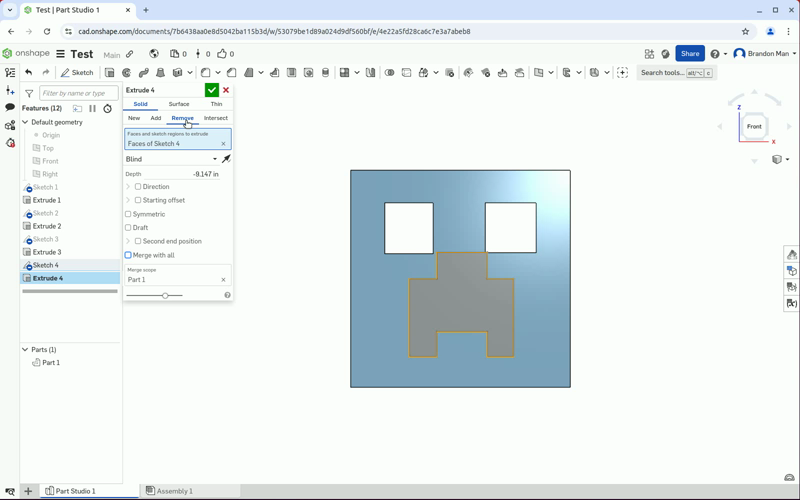
key(space)
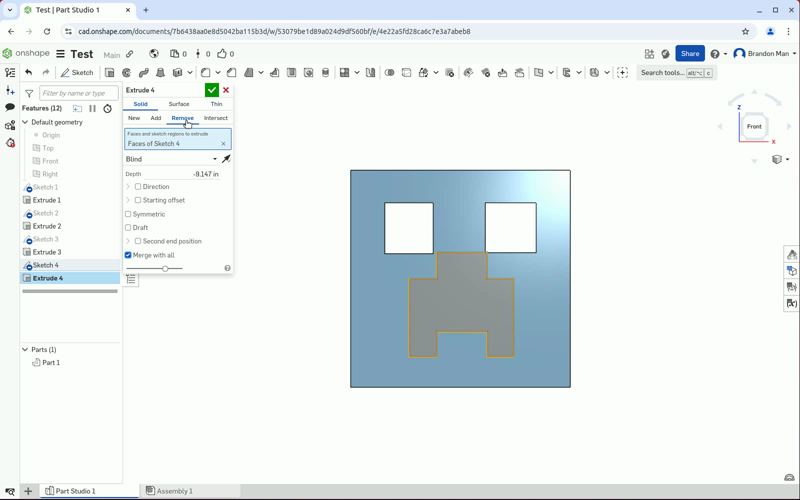
key(enter)
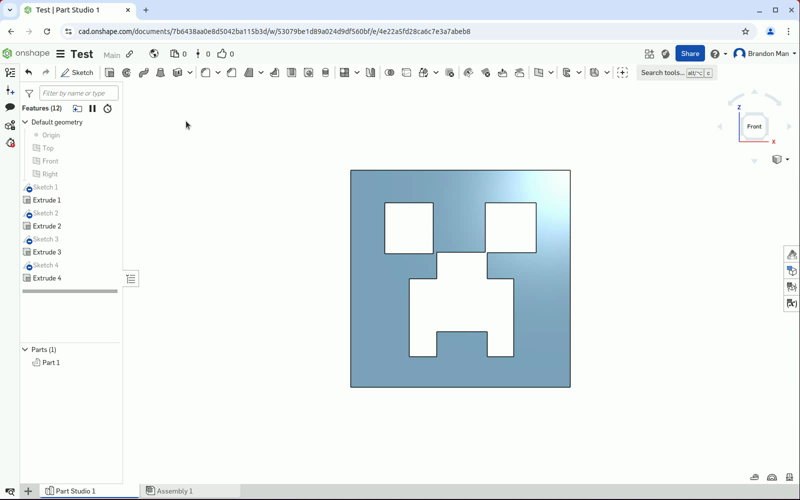
key(shift+h)
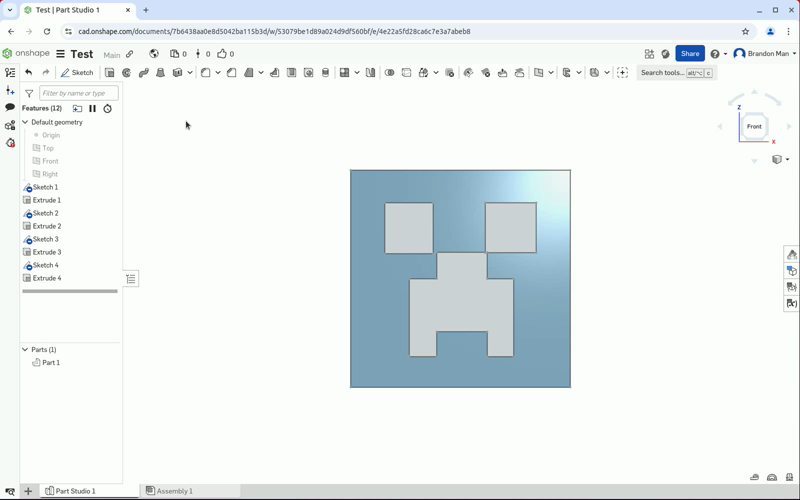
key(shift+h)
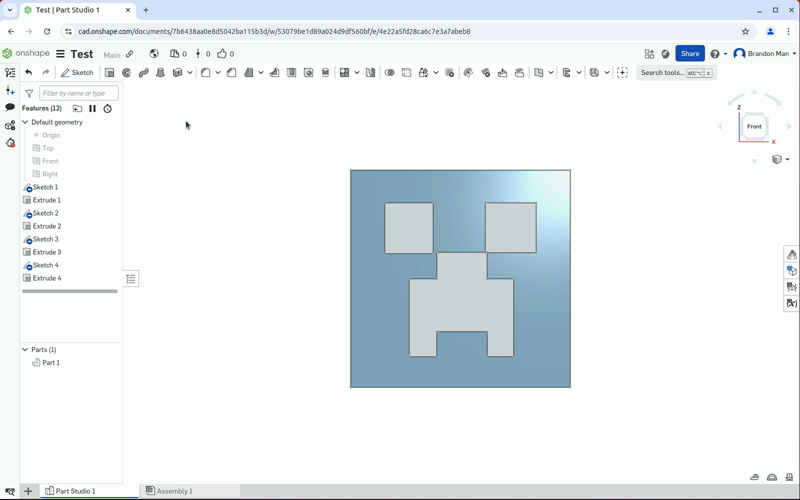
key(shift+7)
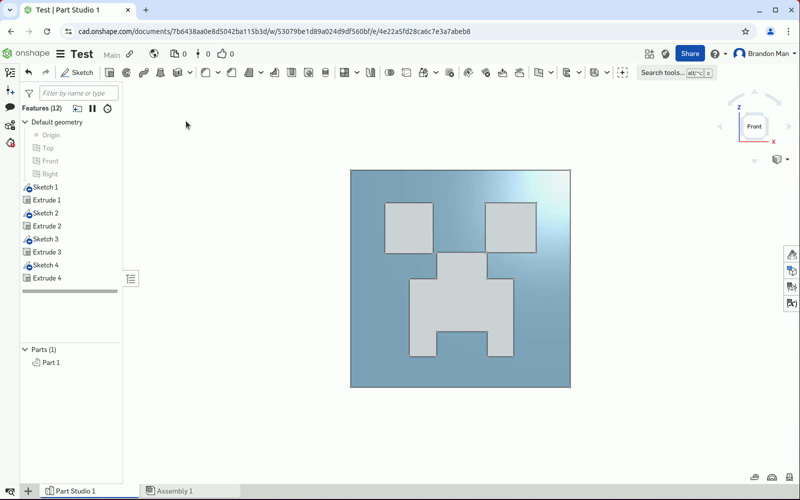
key(left, 2)
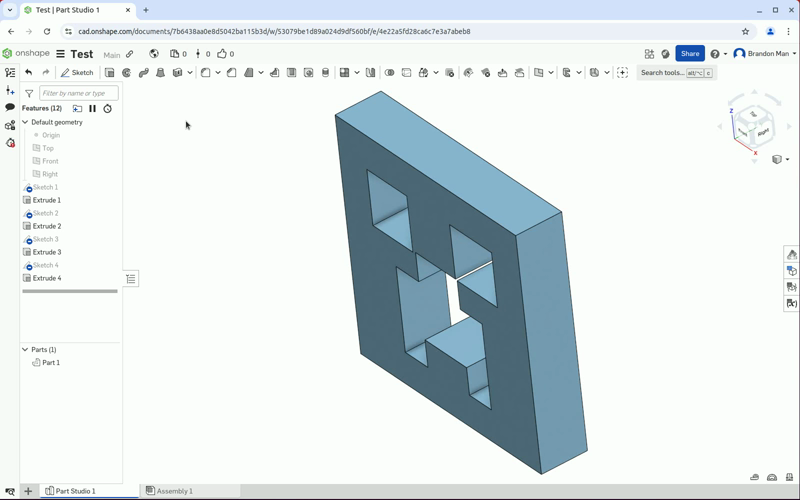
key(down, 2)
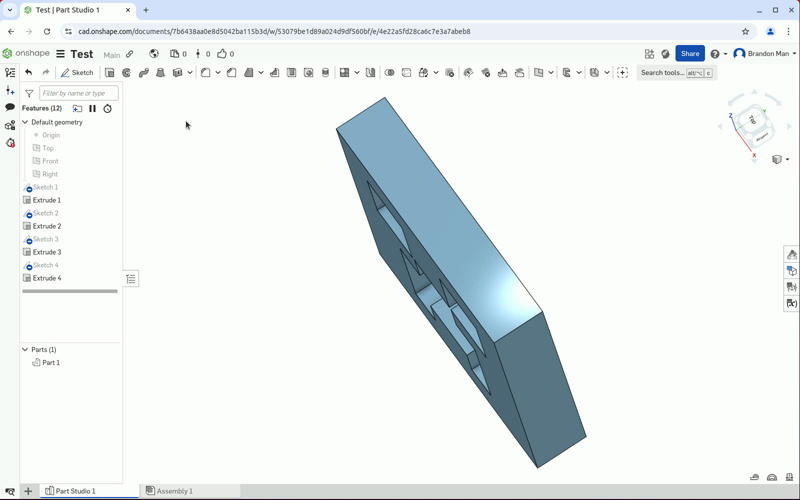
key(up, 2)
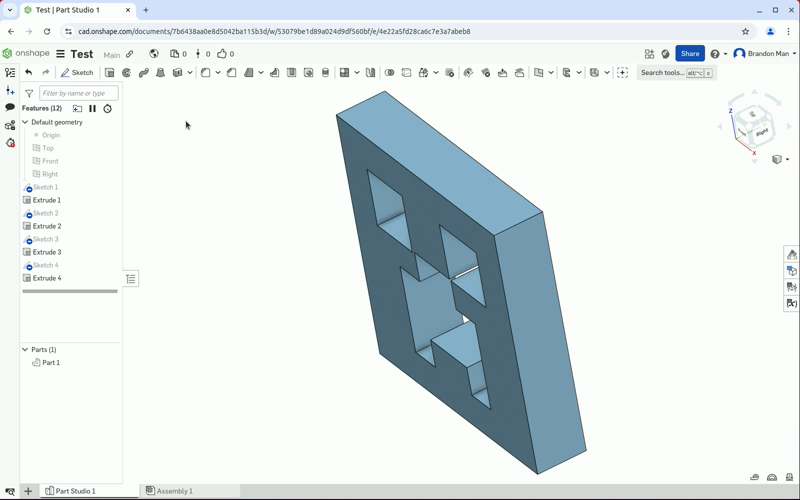
key(right, 2)
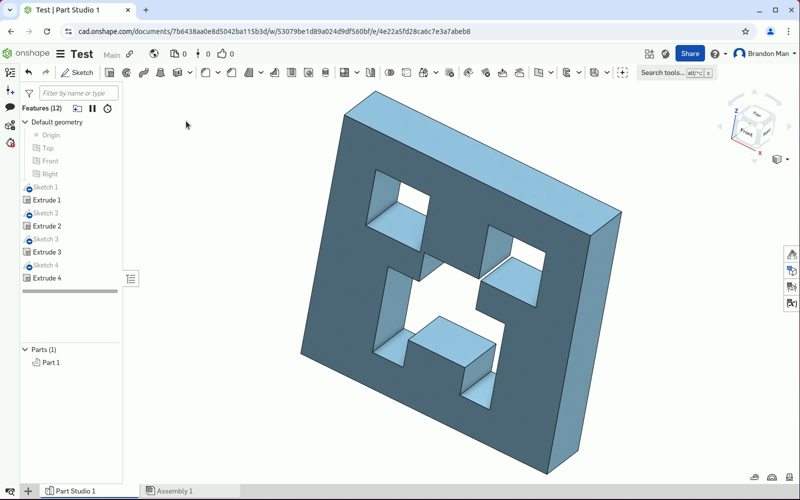
mouse_move(73, 189)
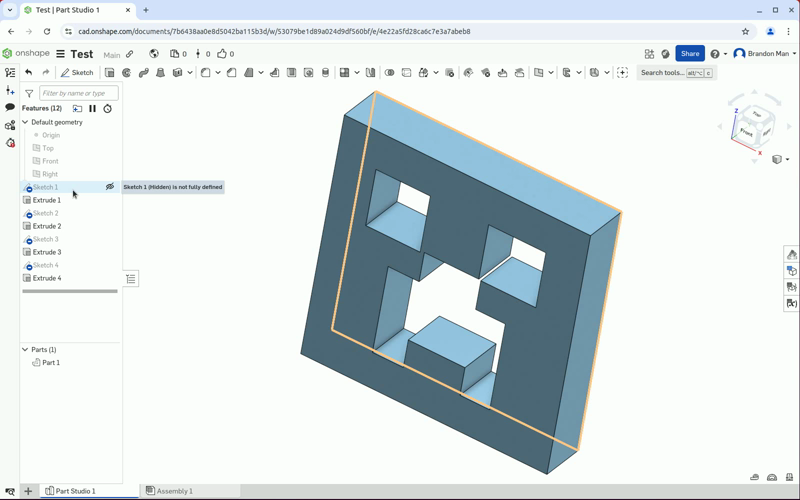
click(73, 189)